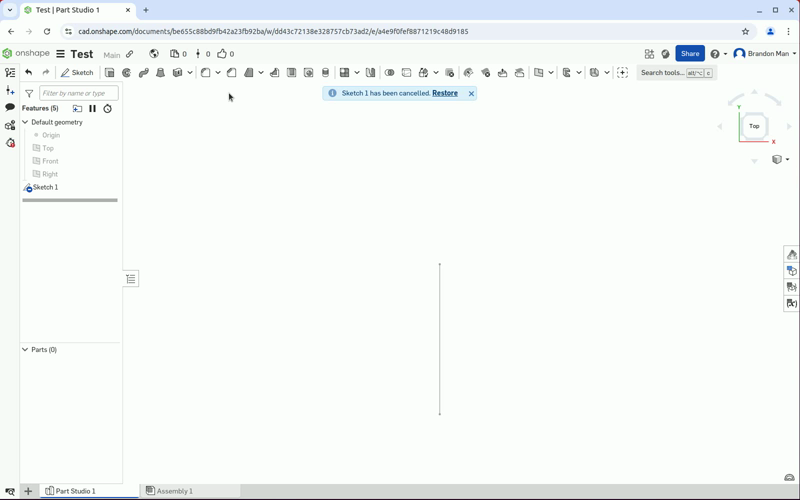
key(shift+h)
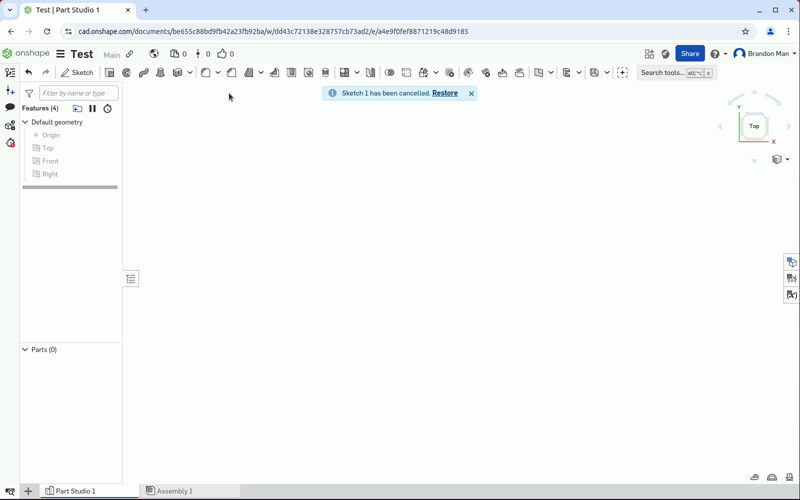
mouse_move(73, 352)
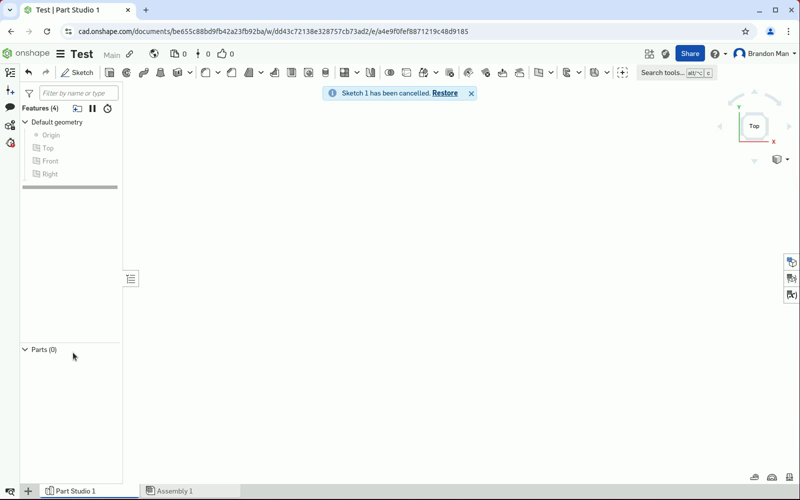
key(y)
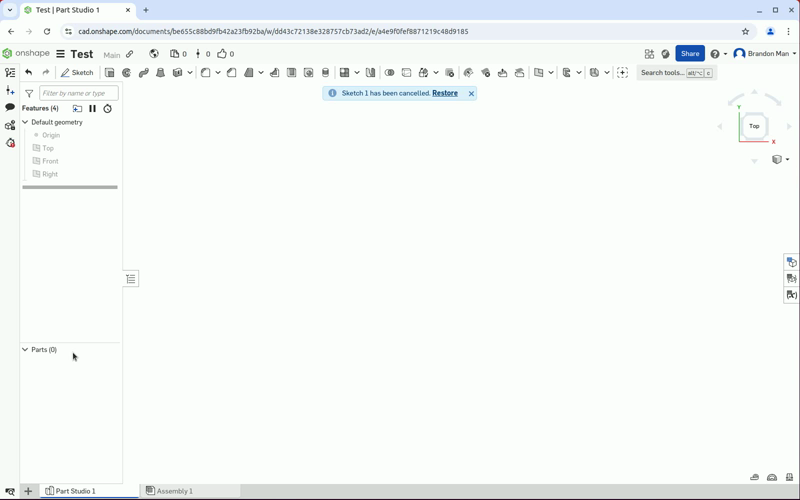
key(shift+p)
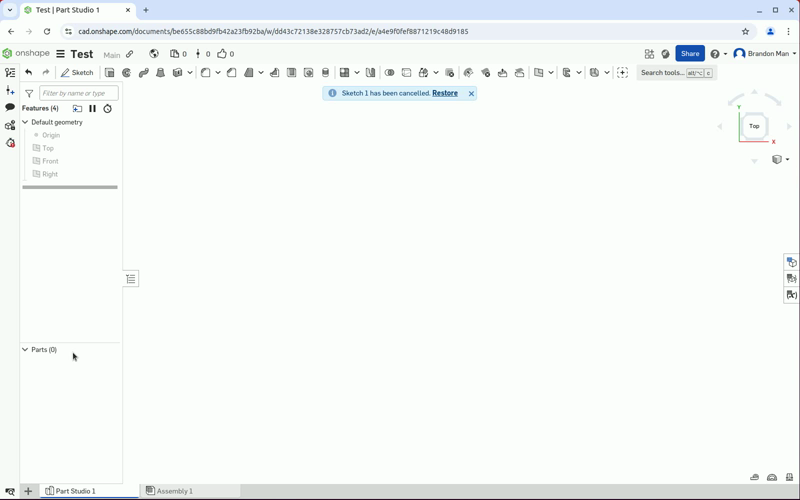
key(space)
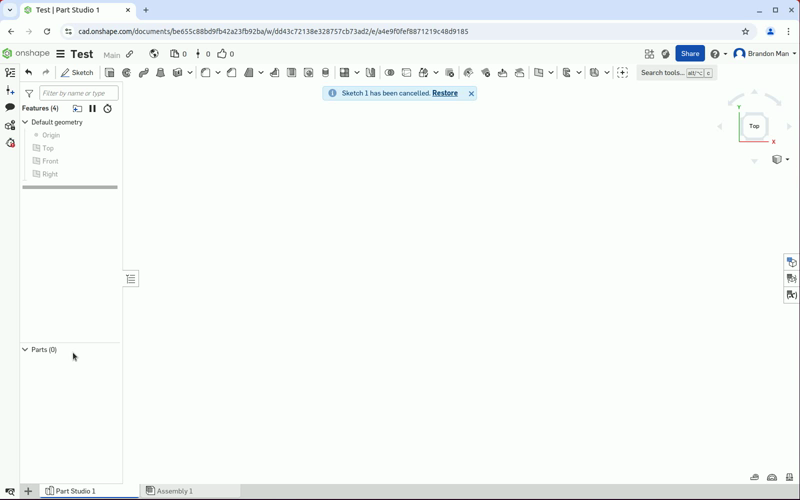
key_down(shift)
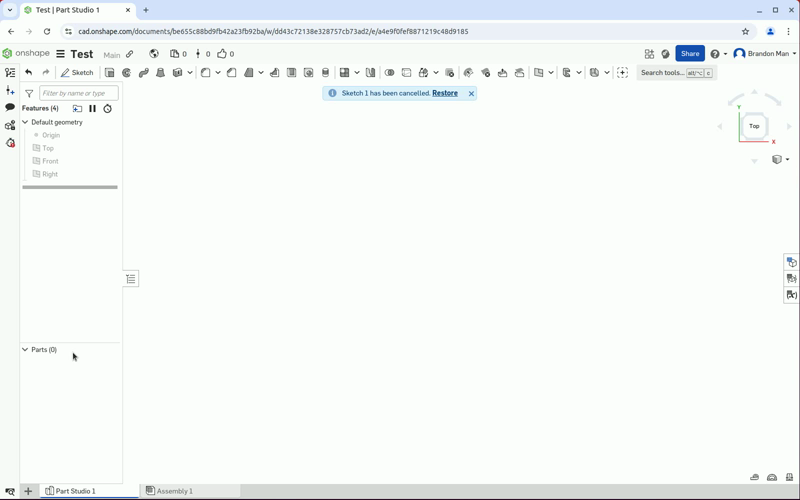
key(up)
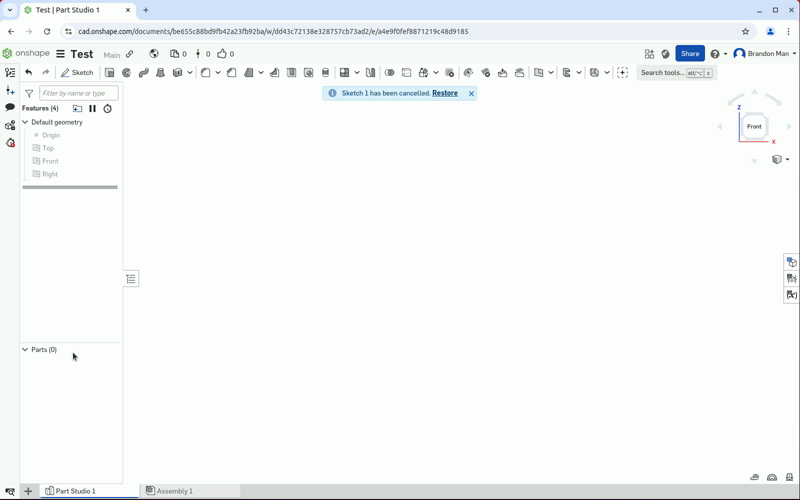
key_up(shift)
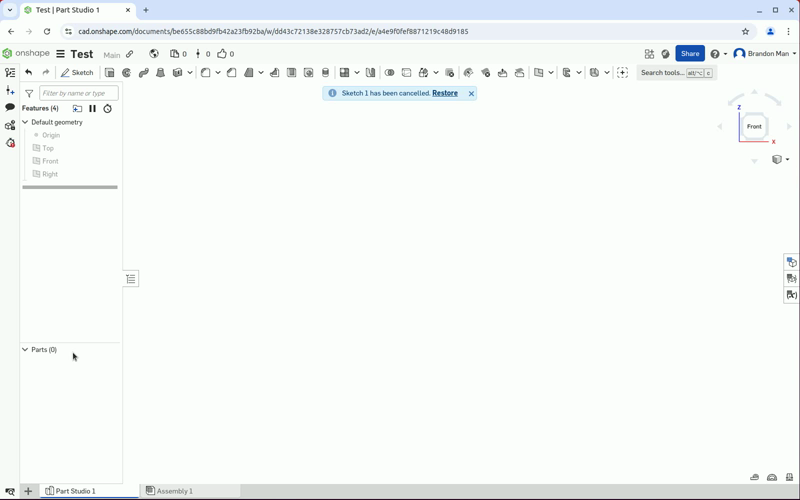
mouse_move(73, 352)
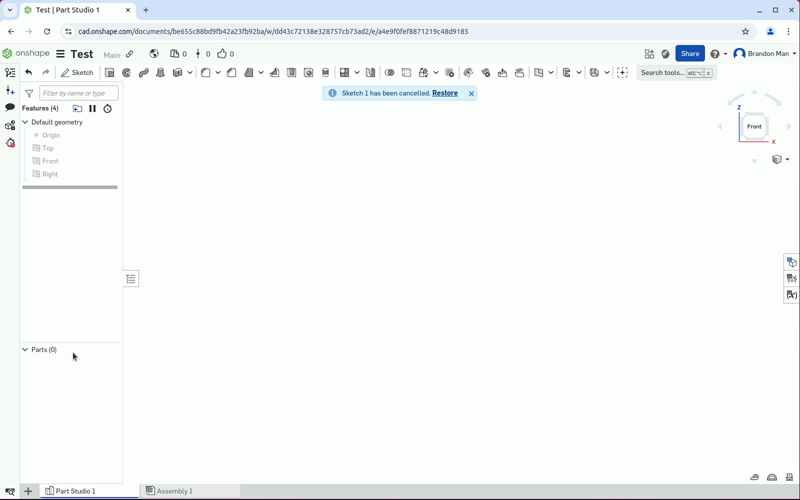
key(shift+y)
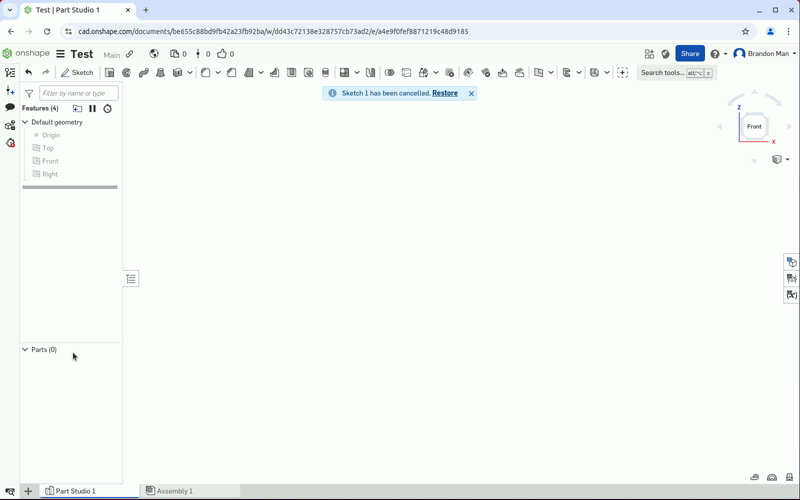
key(shift+s)
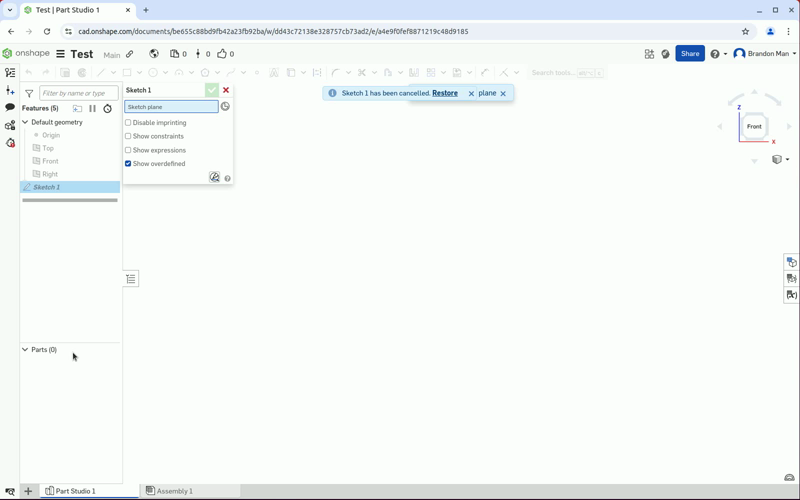
mouse_move(73, 163)
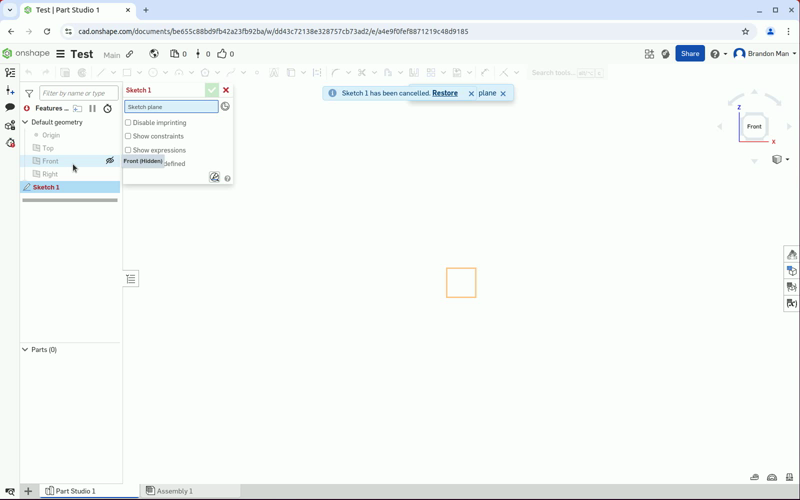
click(73, 163)
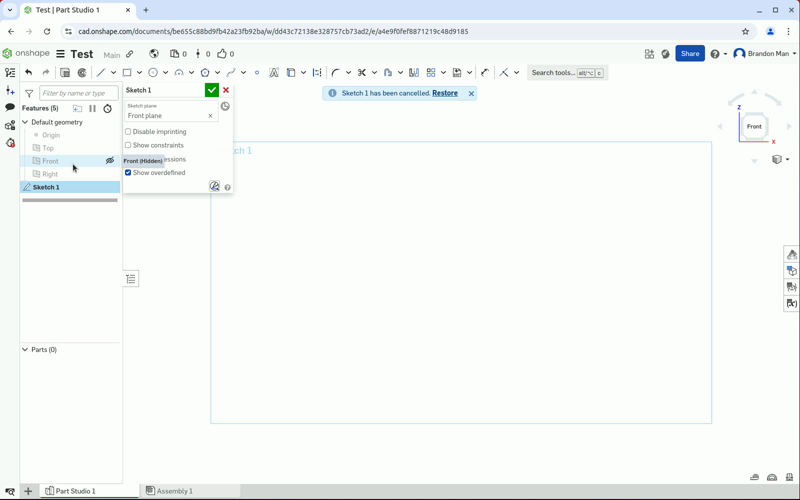
mouse_move(73, 352)
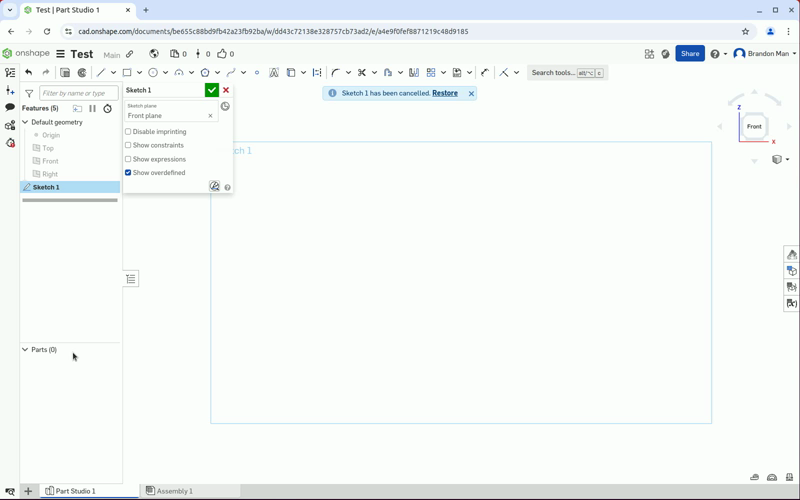
key(y)
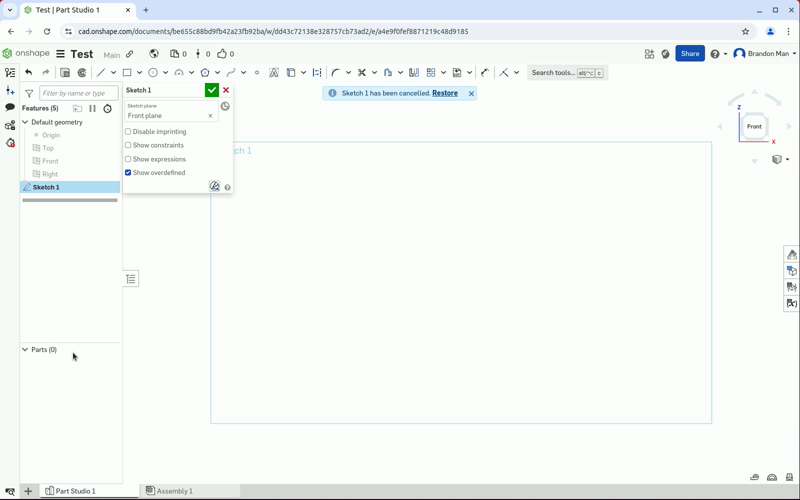
key(l)
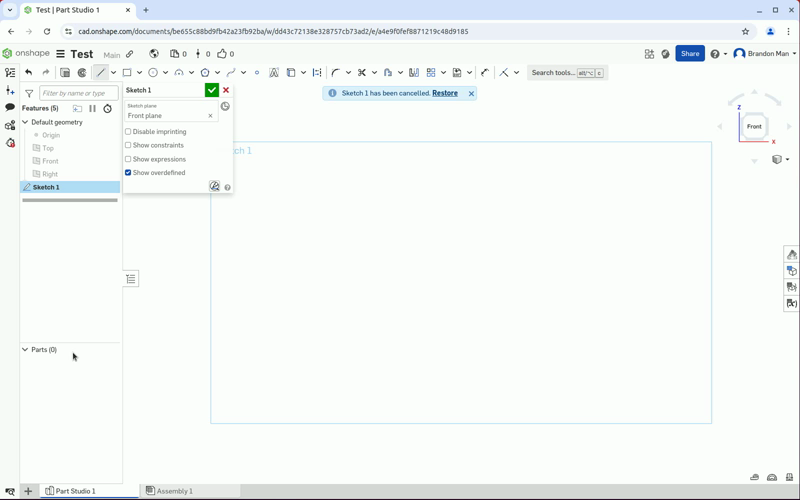
key_down(shift)
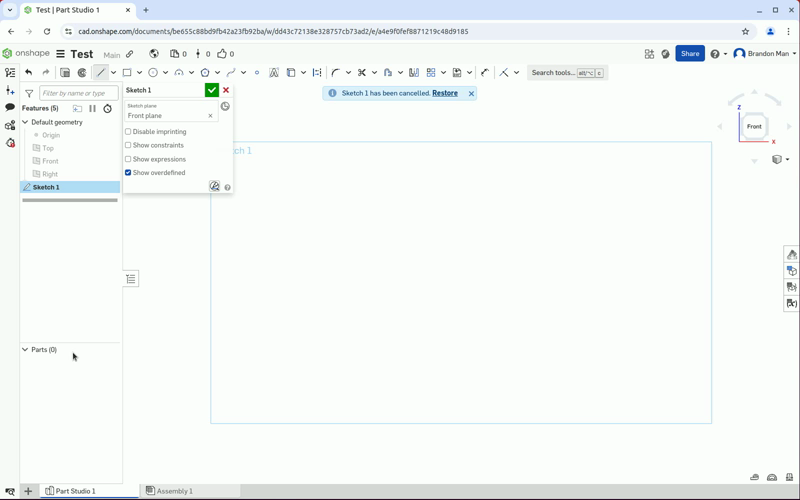
mouse_move(390, 332)
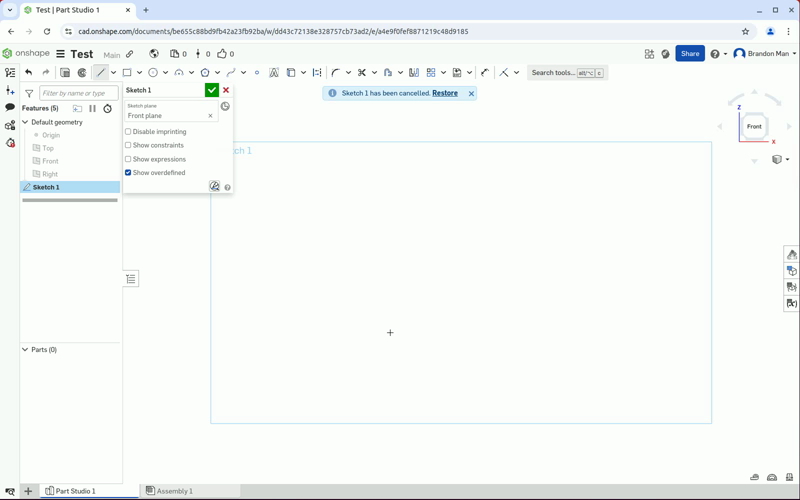
click(390, 332)
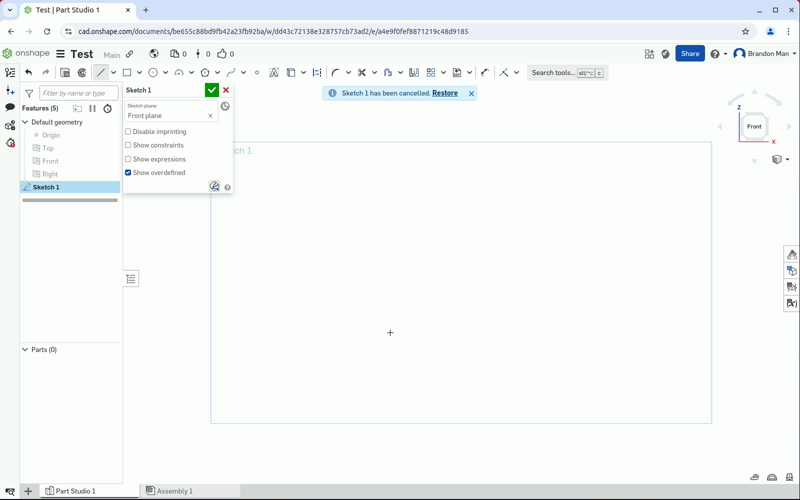
key_up(shift)
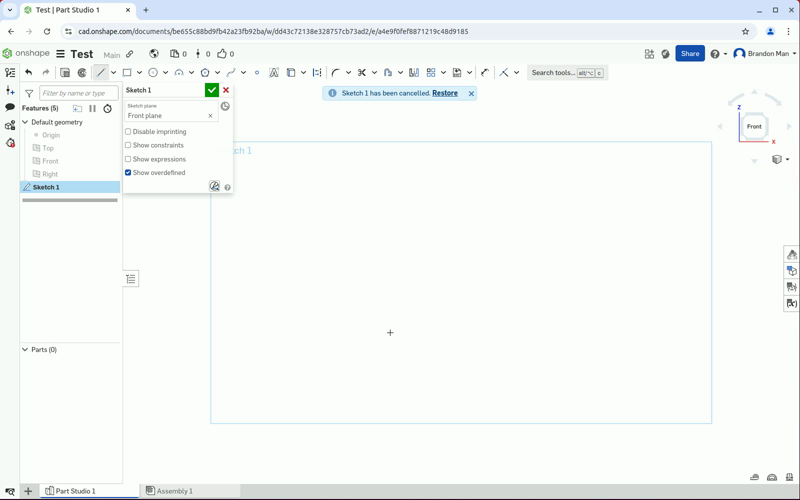
key_down(shift)
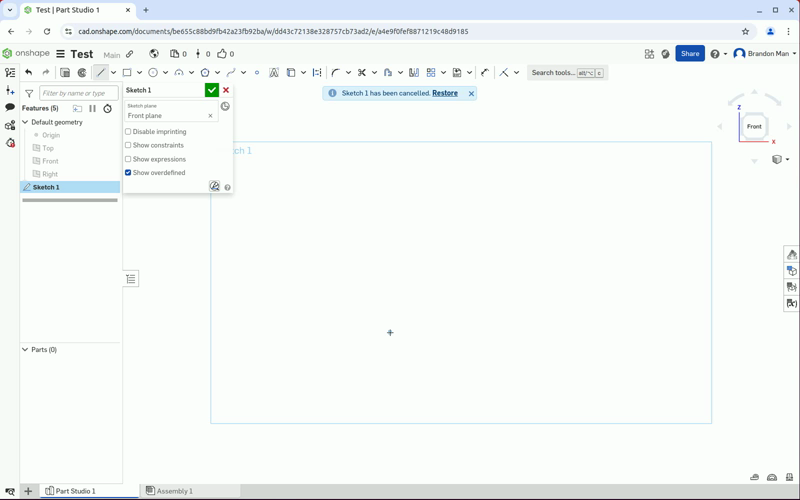
mouse_move(420, 332)
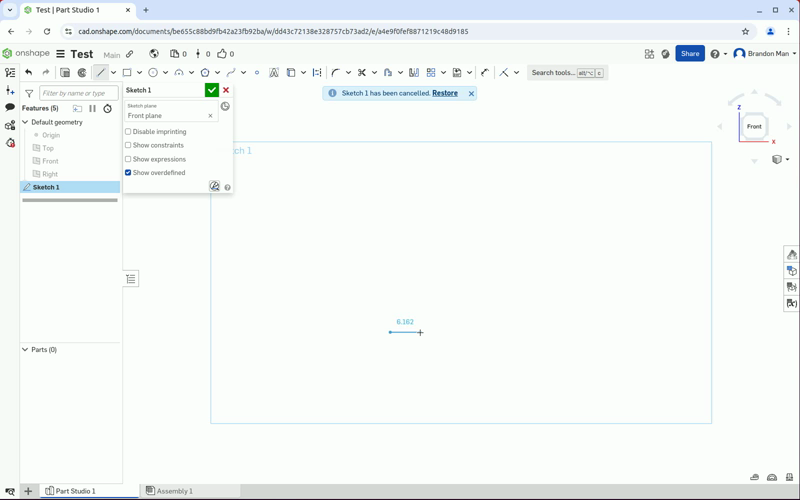
mouse_move(413, 332)
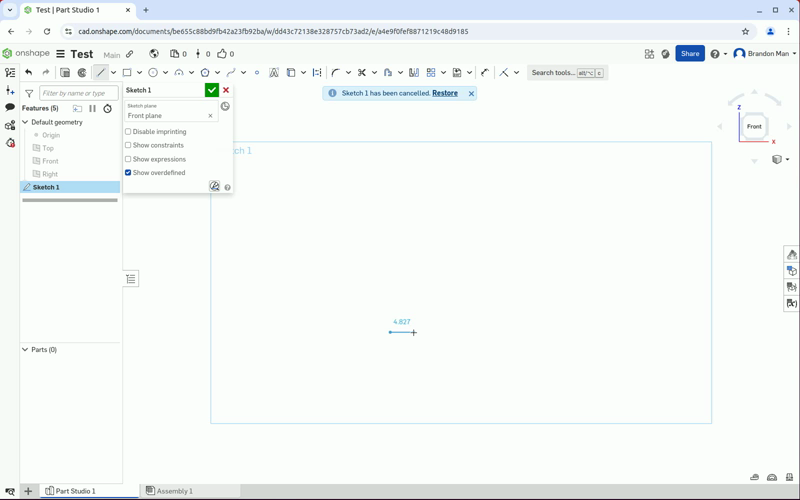
click(413, 332)
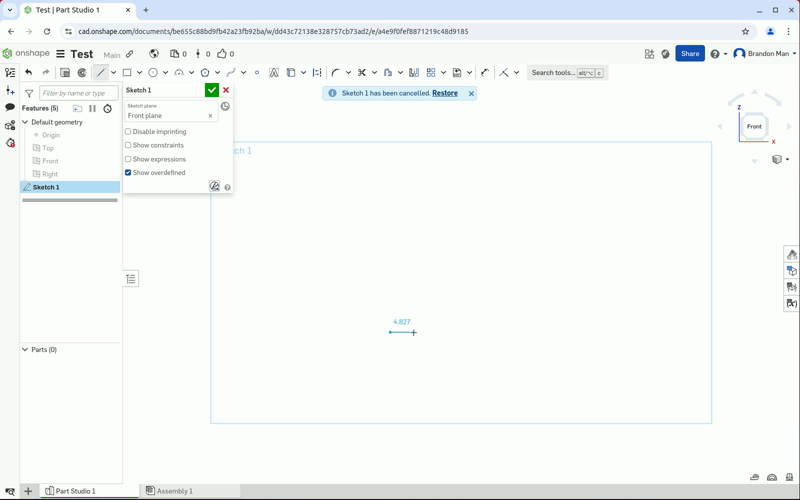
key_up(shift)
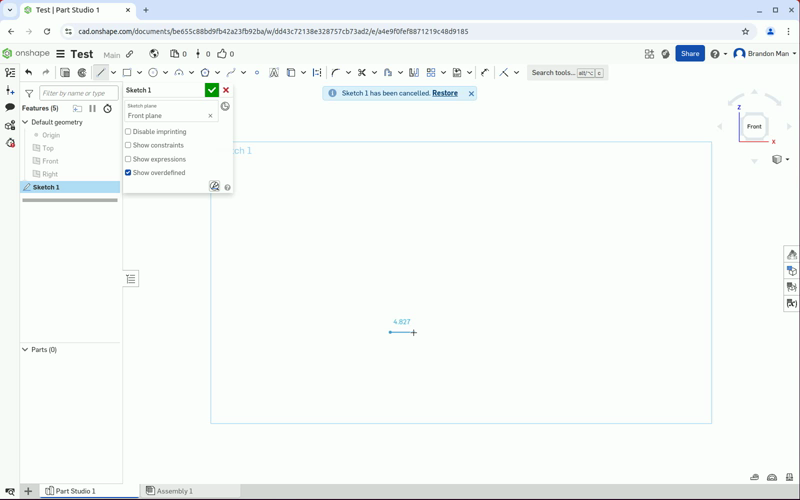
key_down(shift)
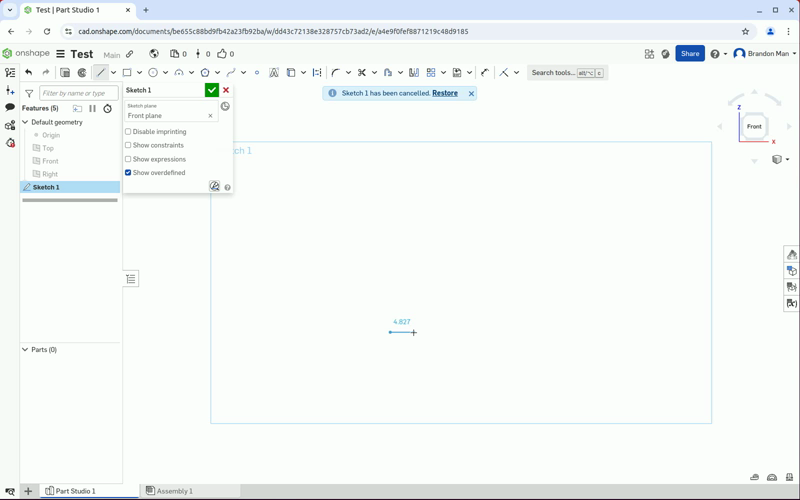
mouse_move(443, 332)
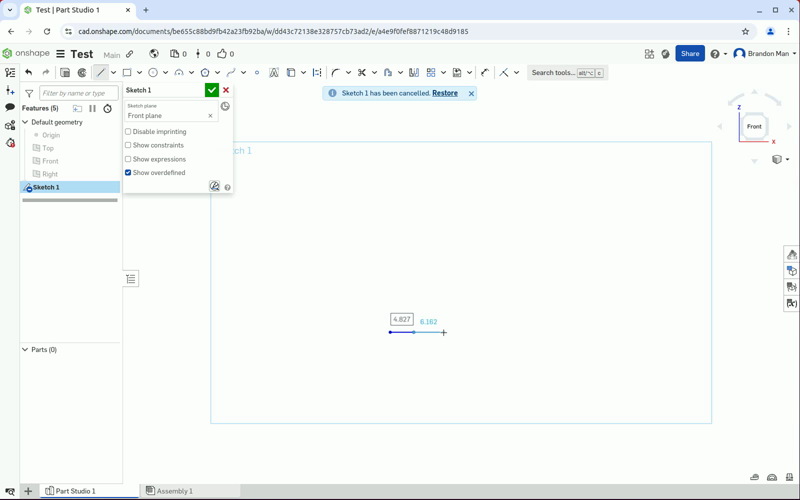
mouse_move(413, 308)
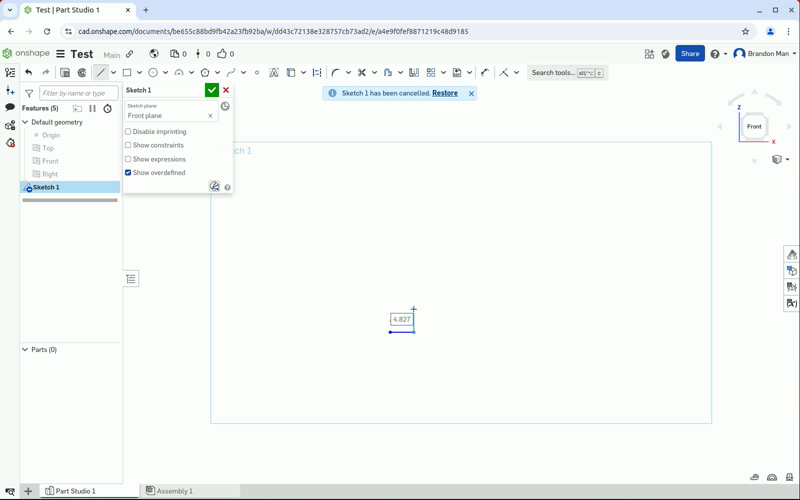
click(413, 308)
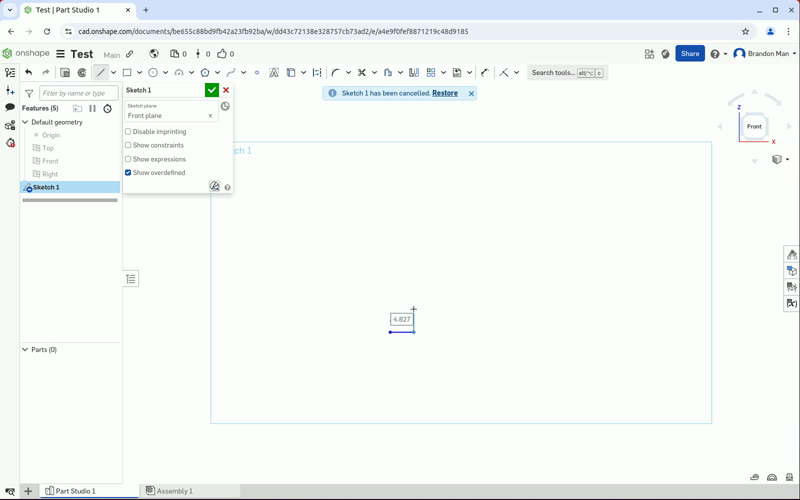
key_up(shift)
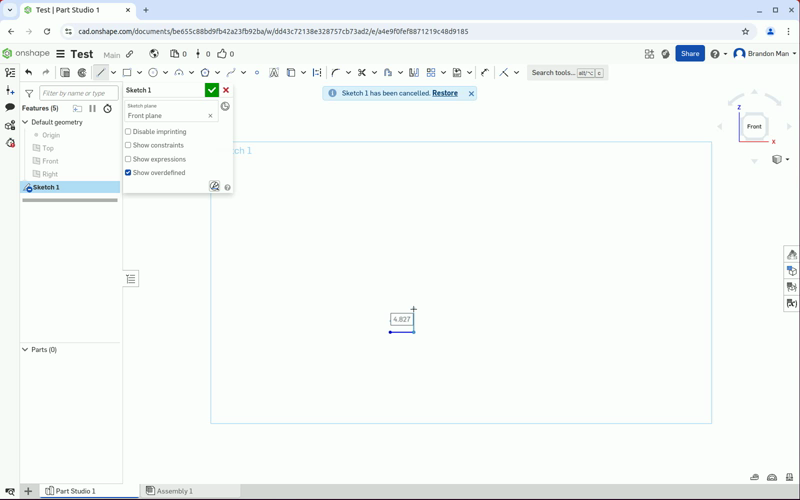
key_down(shift)
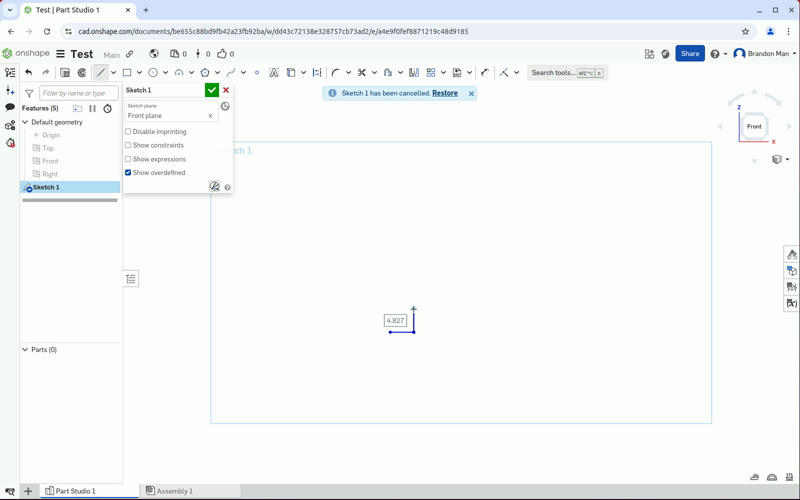
mouse_move(443, 308)
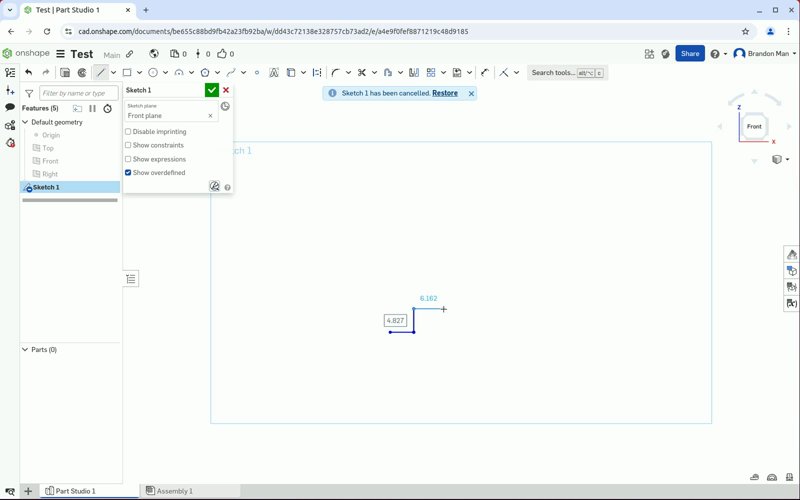
mouse_move(413, 264)
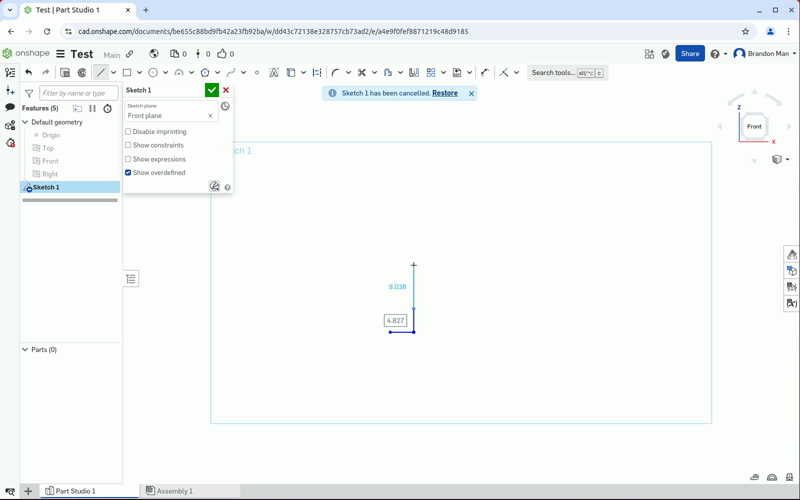
click(413, 264)
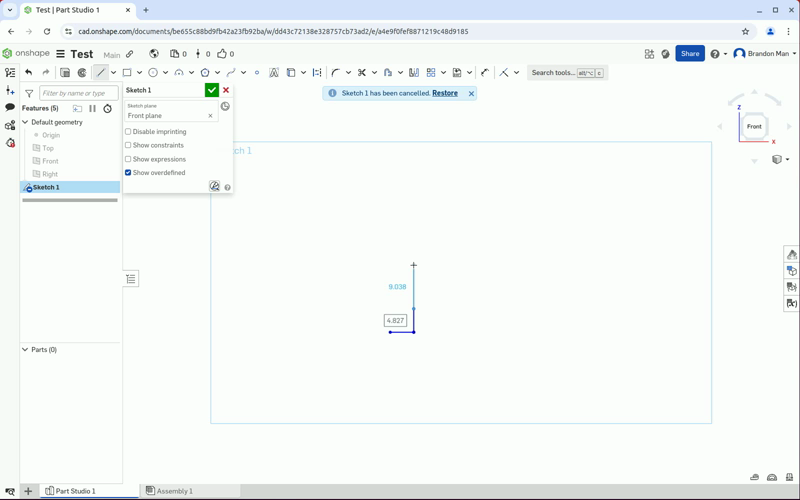
key_up(shift)
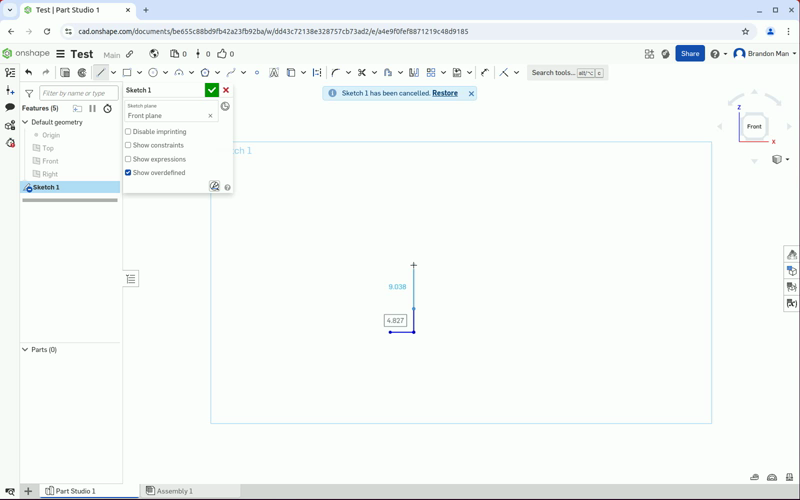
key_down(shift)
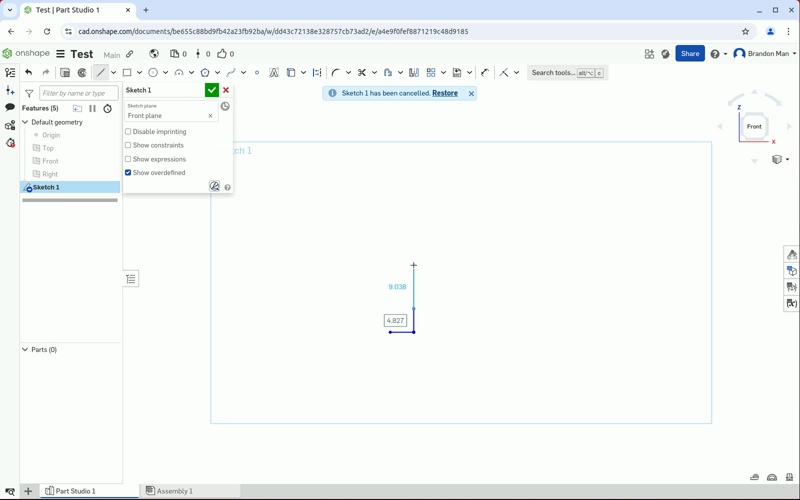
mouse_move(443, 264)
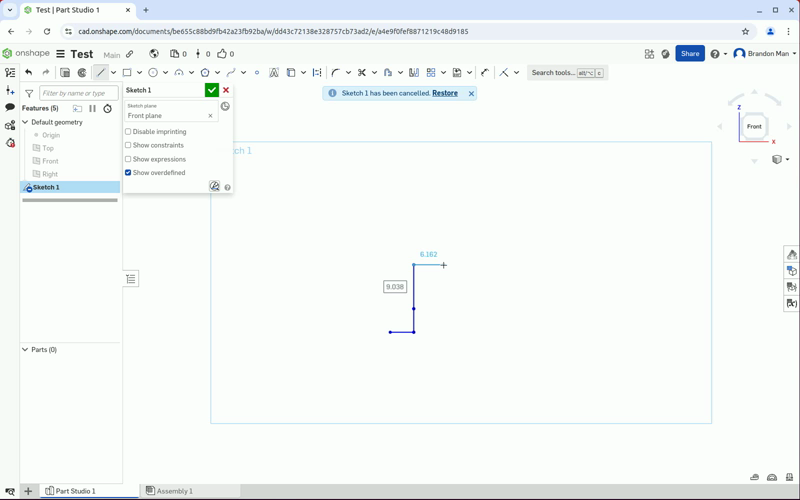
mouse_move(390, 264)
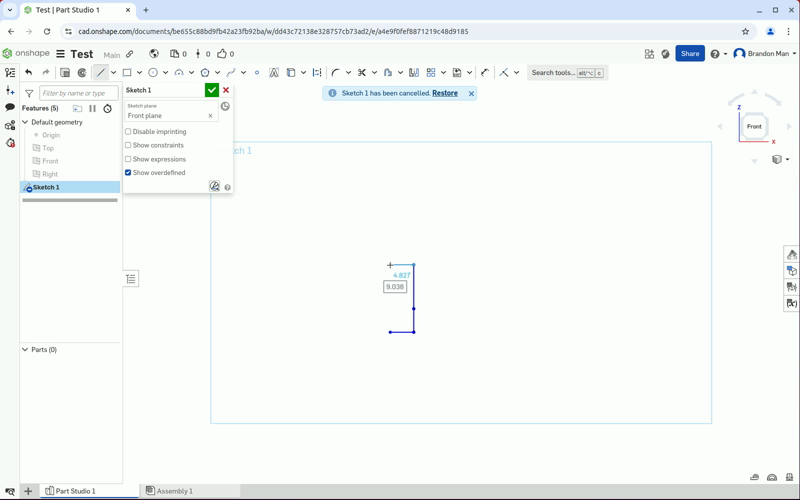
click(390, 264)
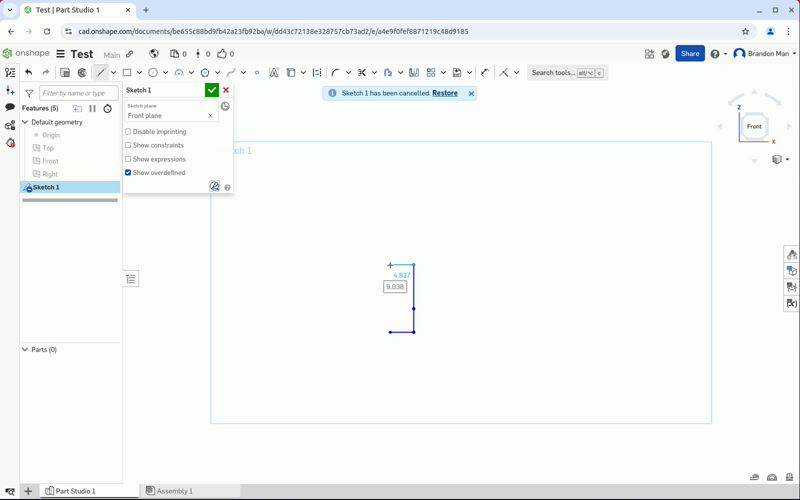
key_up(shift)
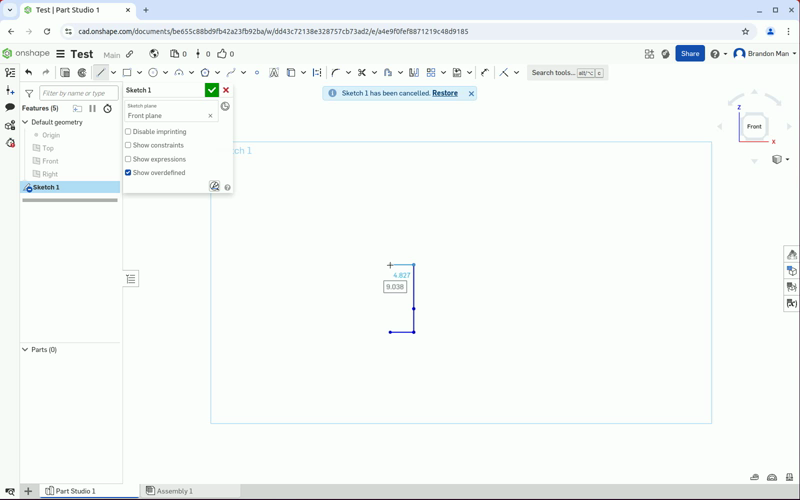
key_down(shift)
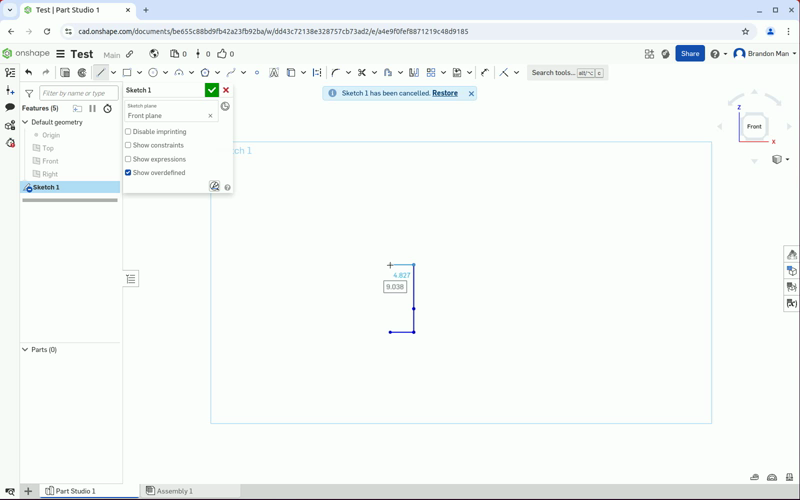
mouse_move(390, 332)
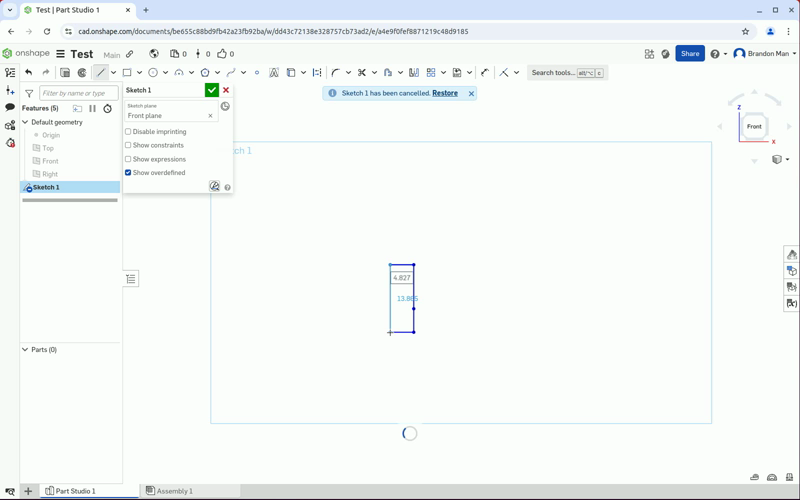
key_up(shift)
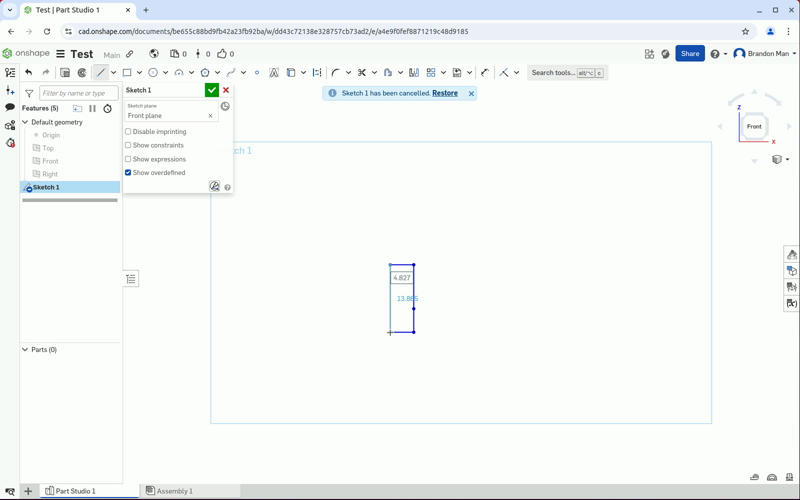
click(390, 332)
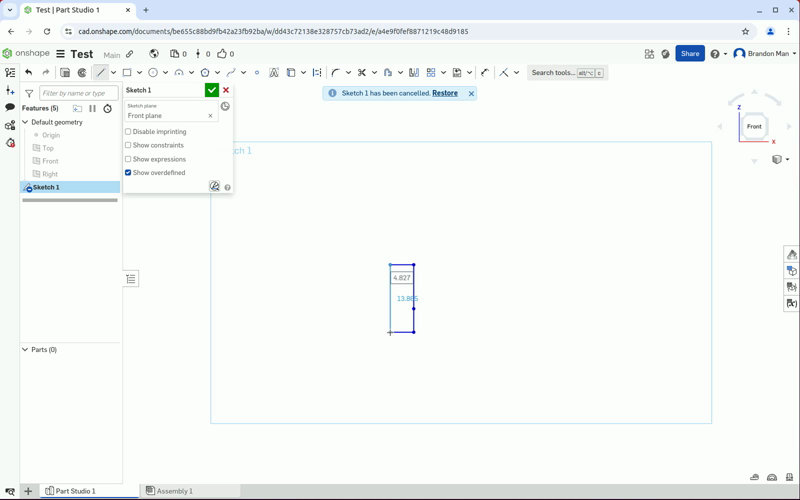
key(esc)
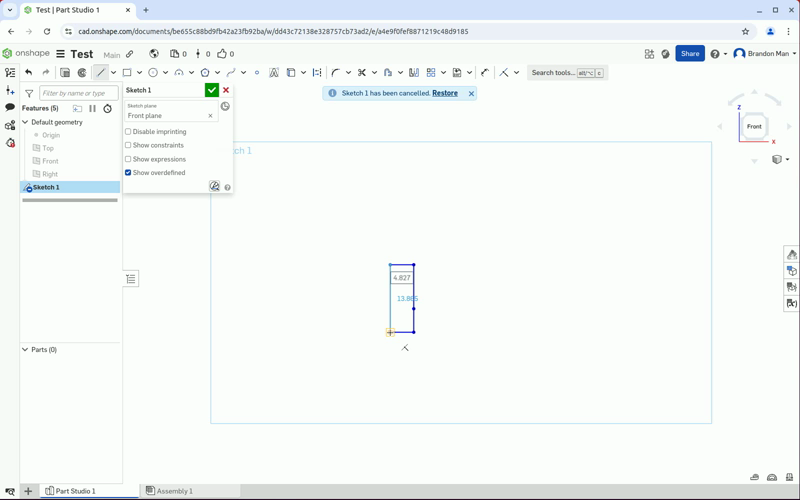
mouse_move(397, 290)
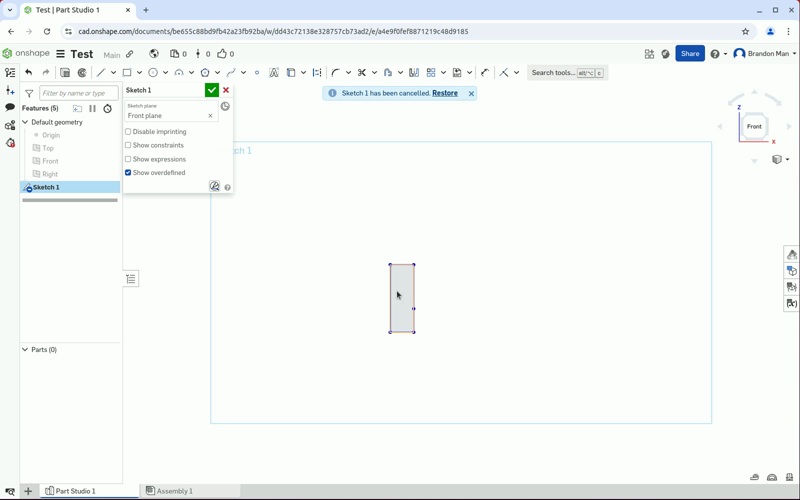
scroll(6)
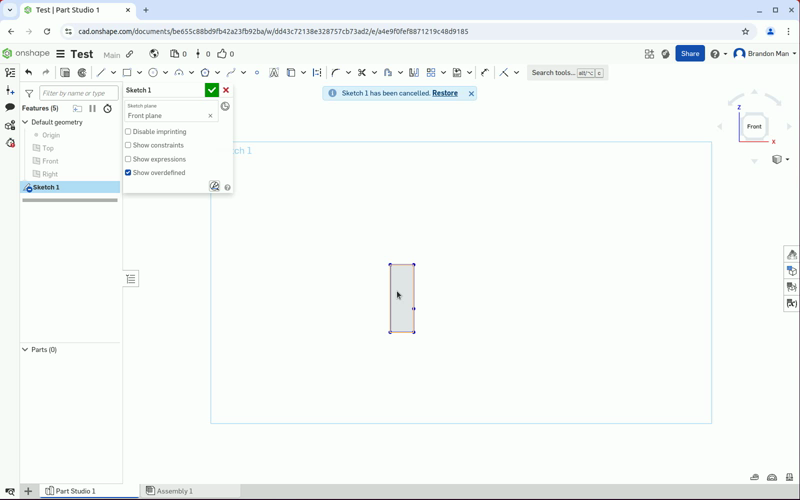
scroll(6)
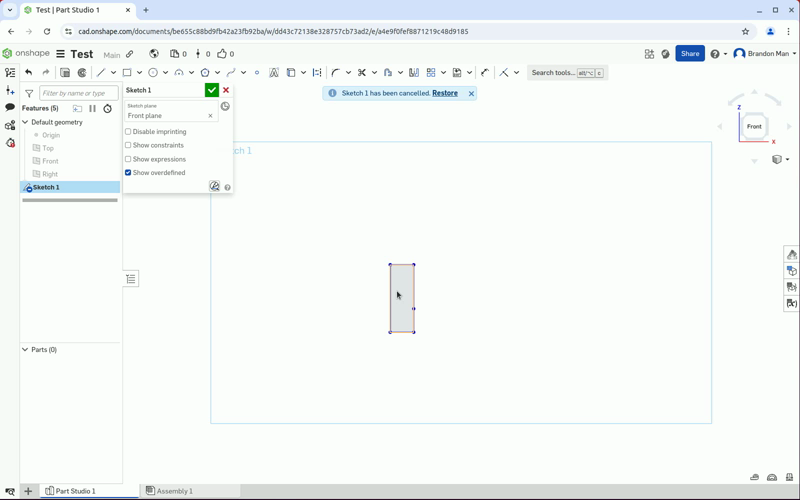
scroll(6)
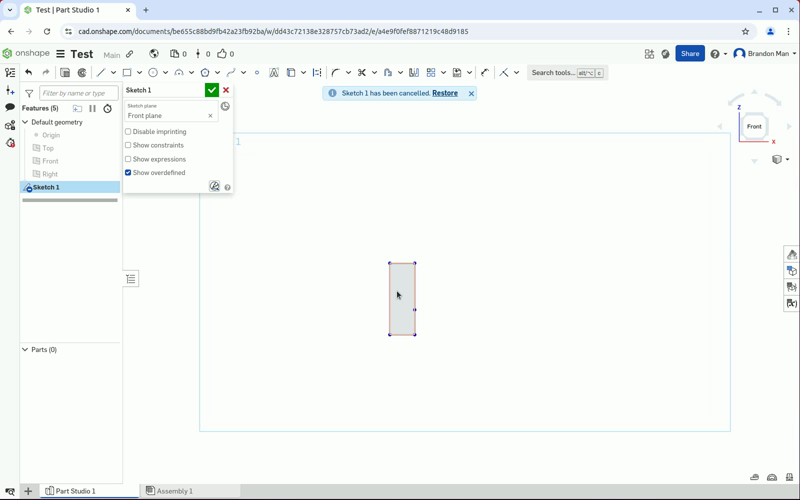
scroll(6)
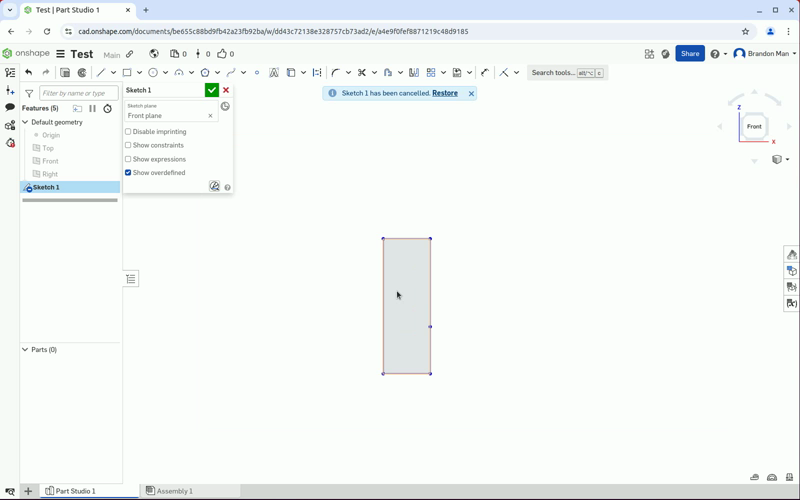
scroll(6)
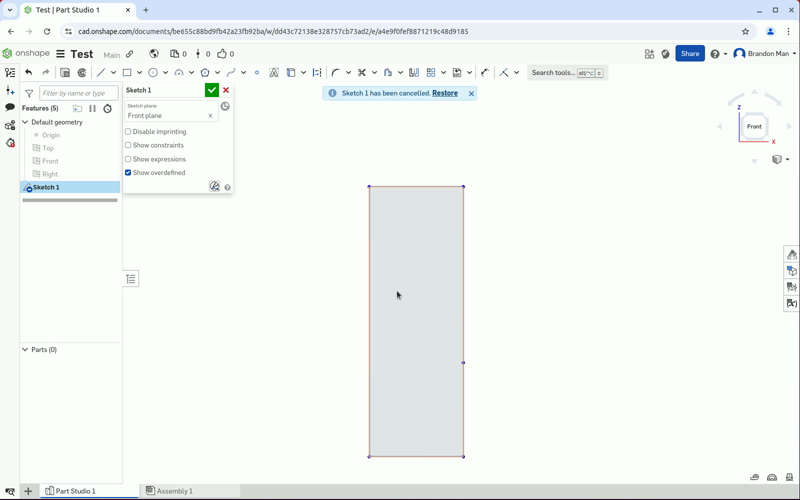
scroll(6)
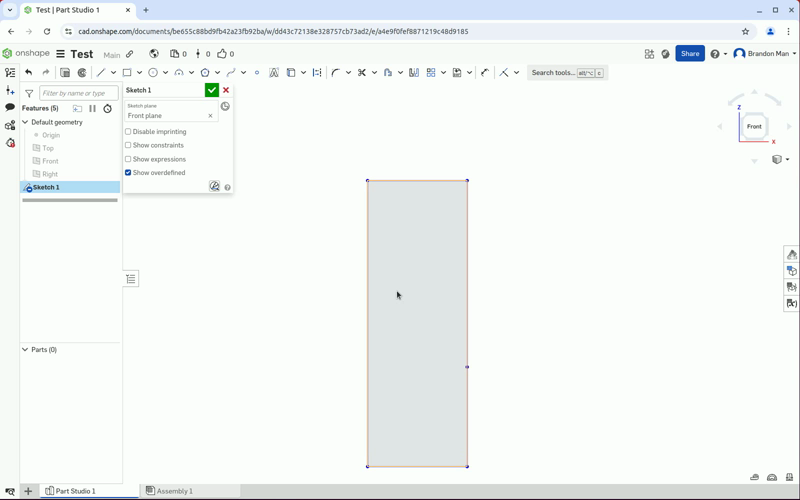
scroll(6)
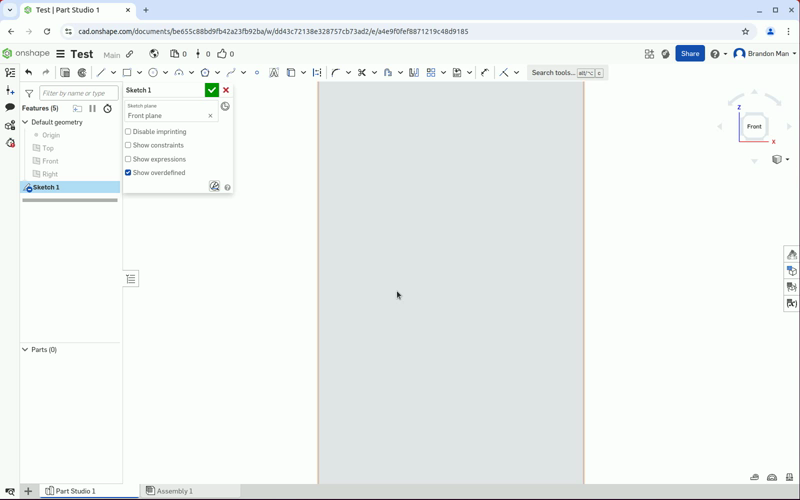
click(397, 290)
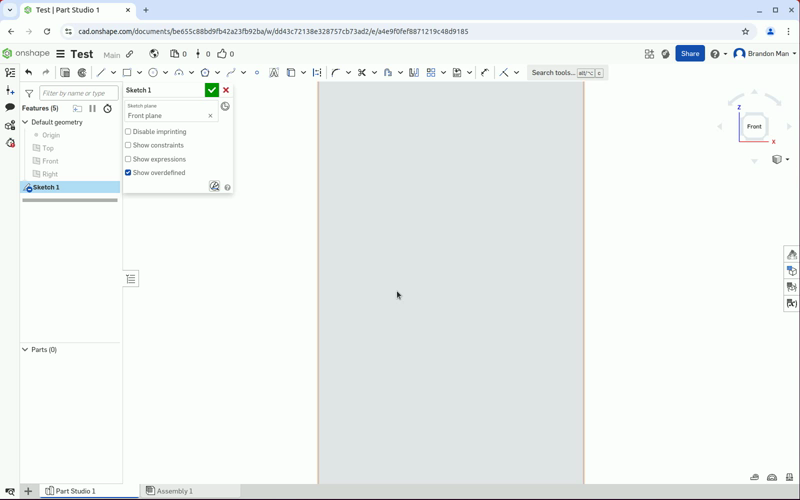
scroll(-6)
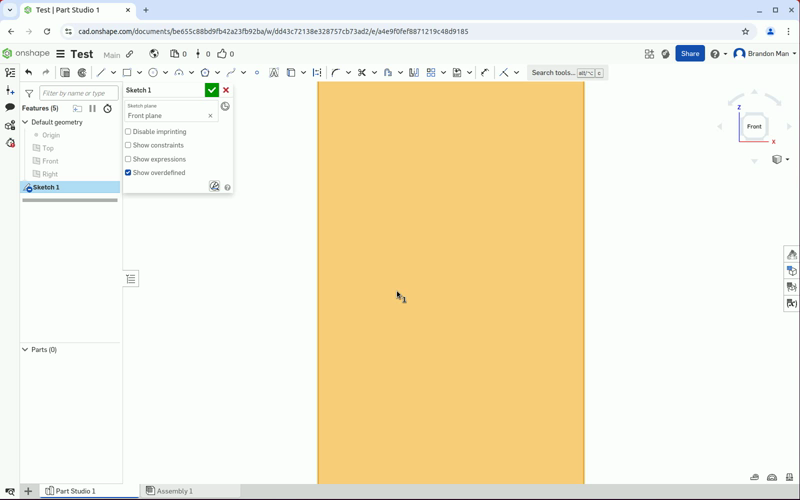
scroll(-6)
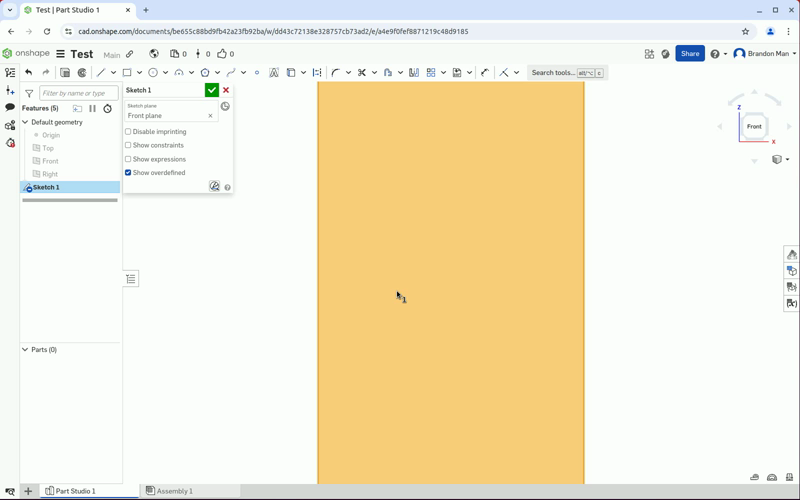
scroll(-6)
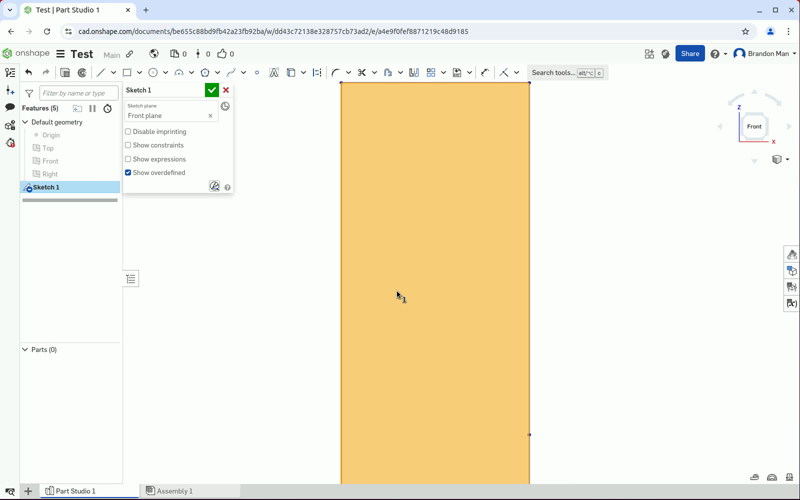
scroll(-6)
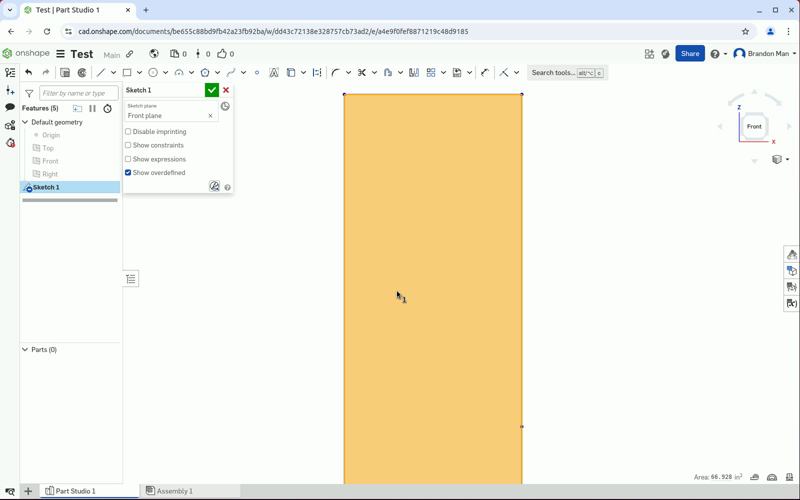
scroll(-6)
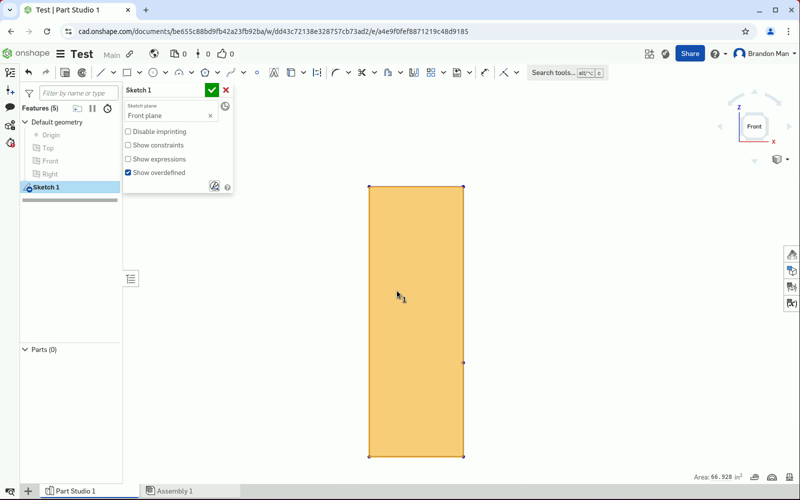
scroll(-6)
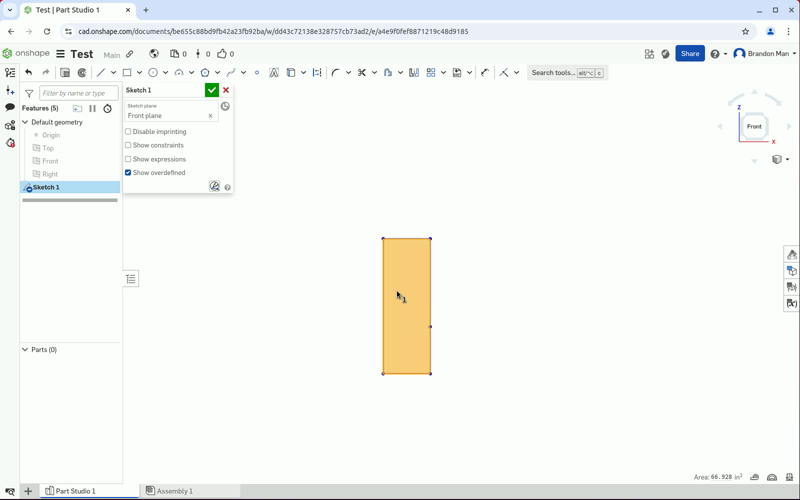
scroll(-6)
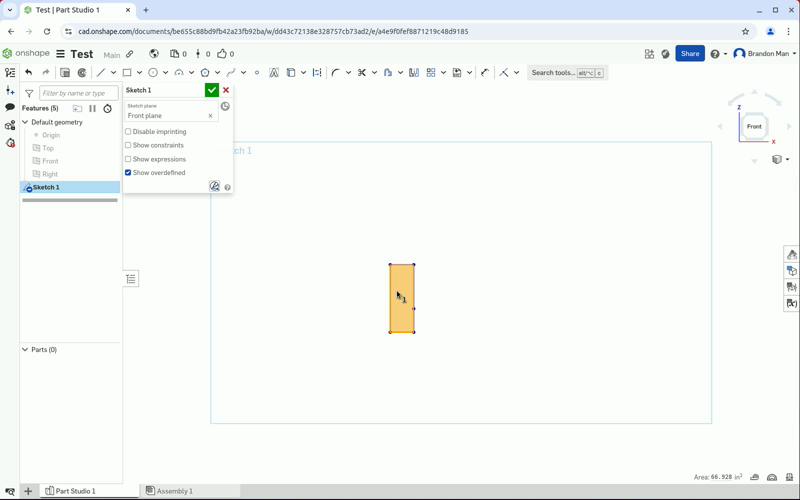
mouse_move(73, 352)
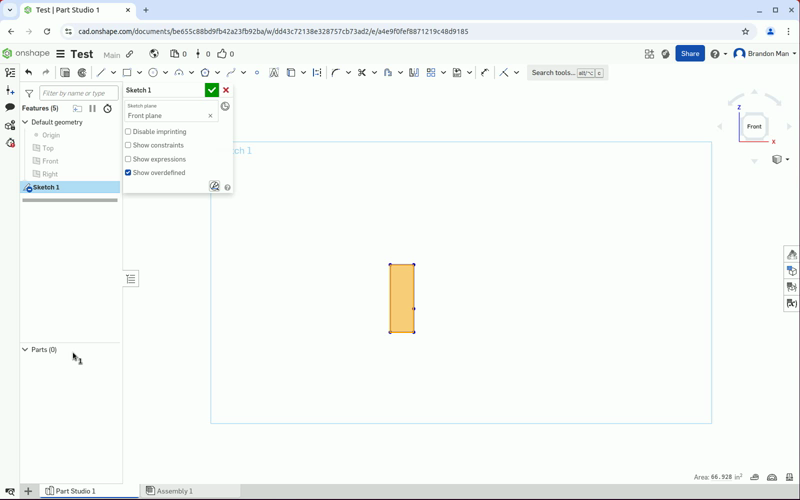
key(shift+y)
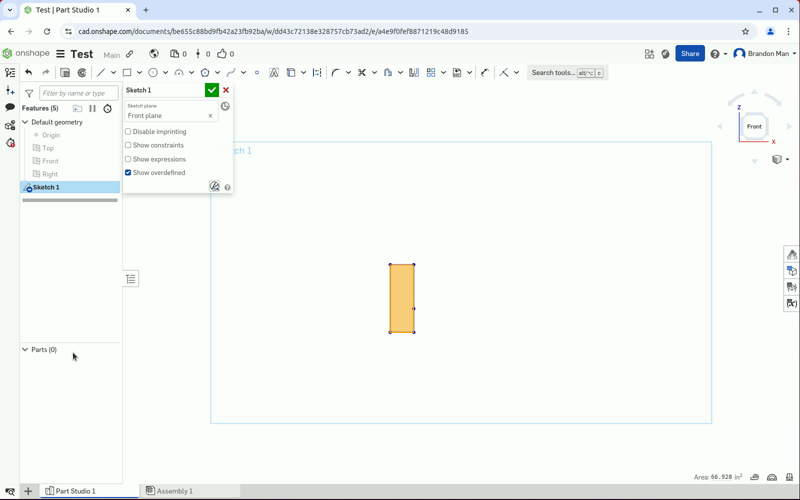
key(shift+e)
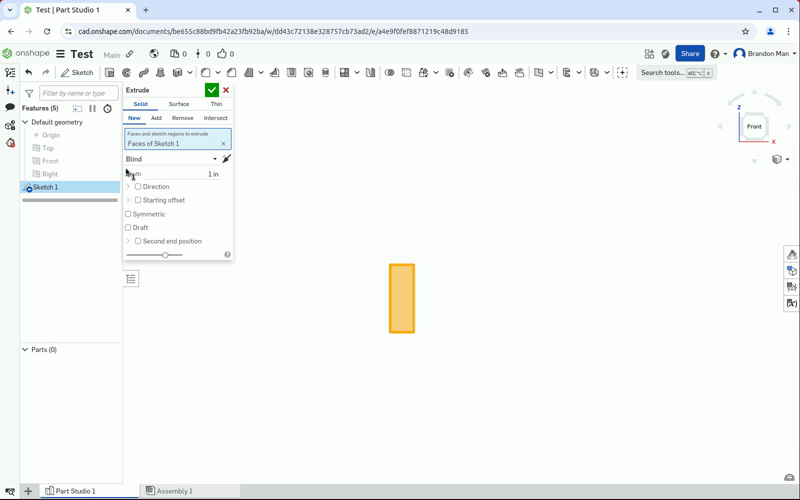
mouse_move(143, 106)
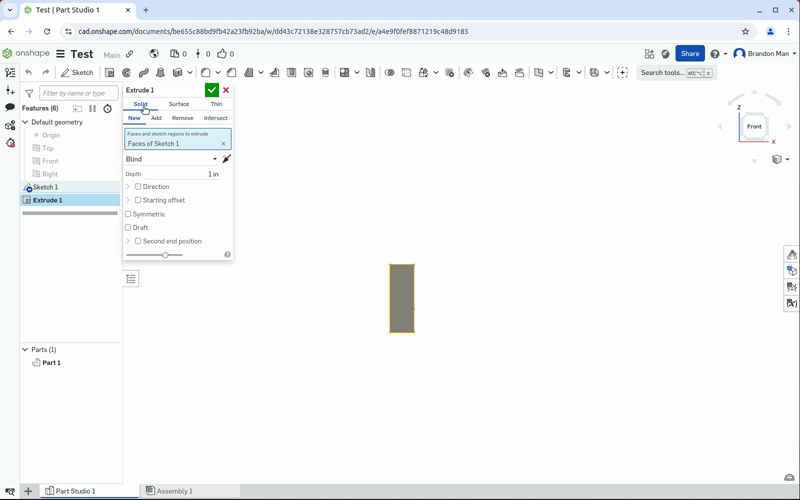
click(143, 106)
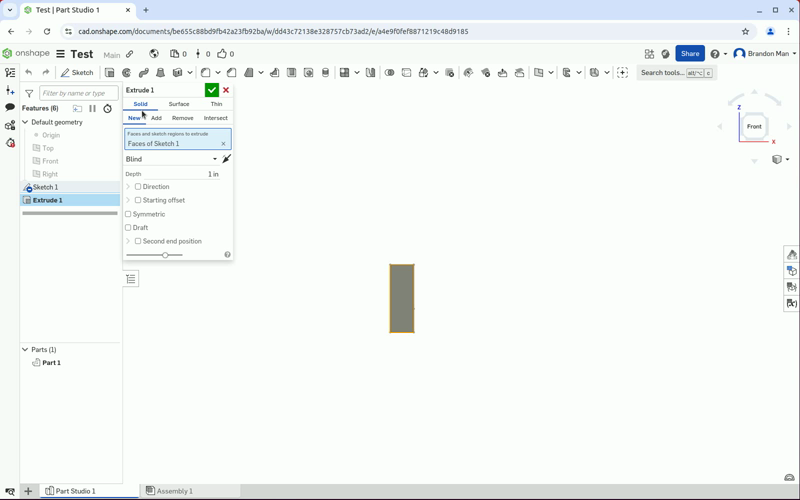
mouse_move(137, 120)
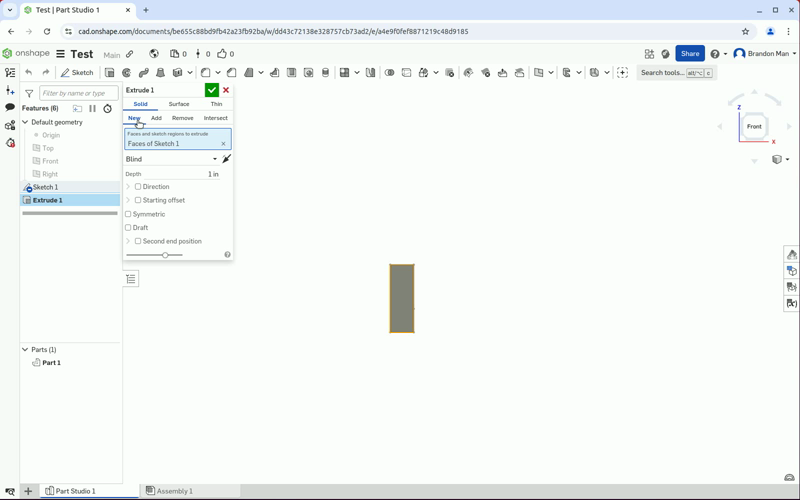
click(137, 120)
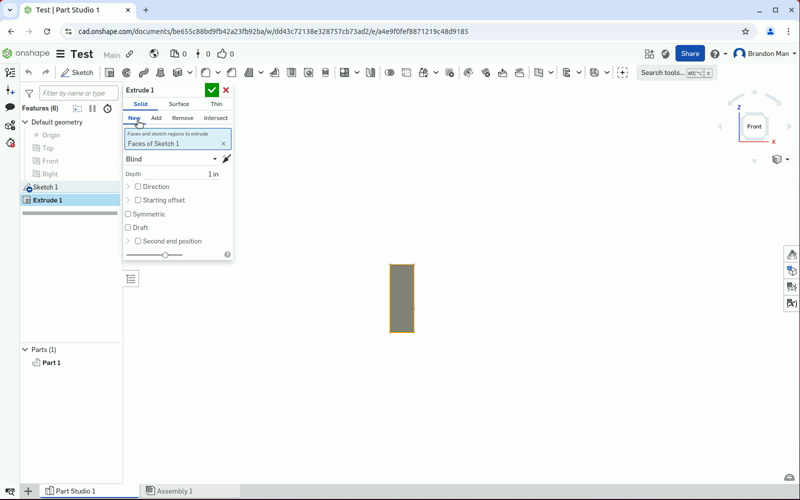
key(tab, 4)
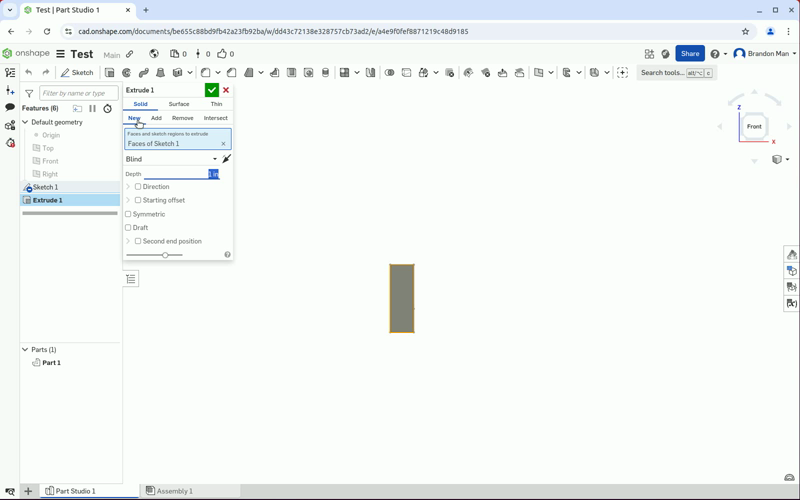
text(-14.443)
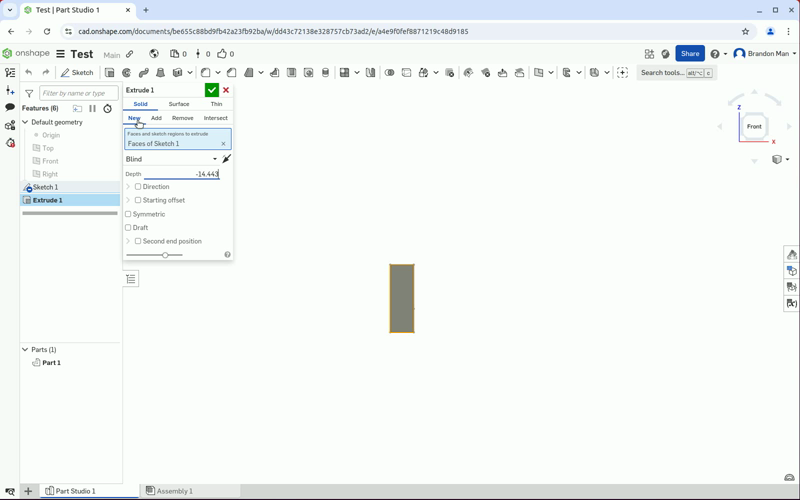
key(enter)
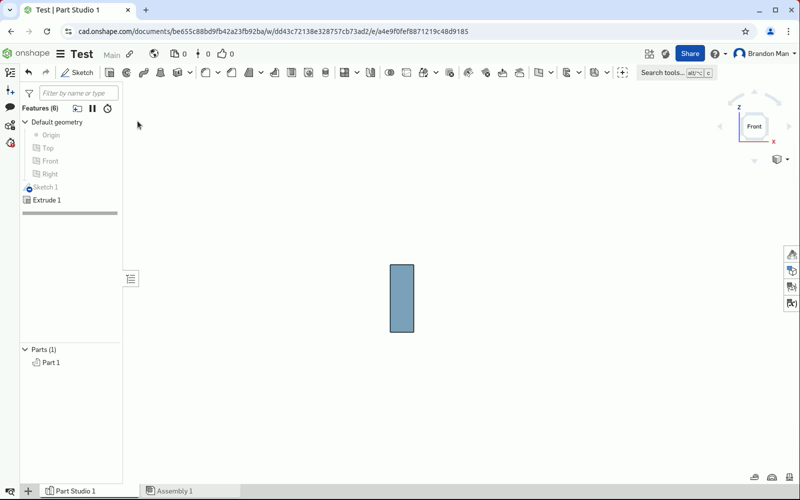
key(shift+h)
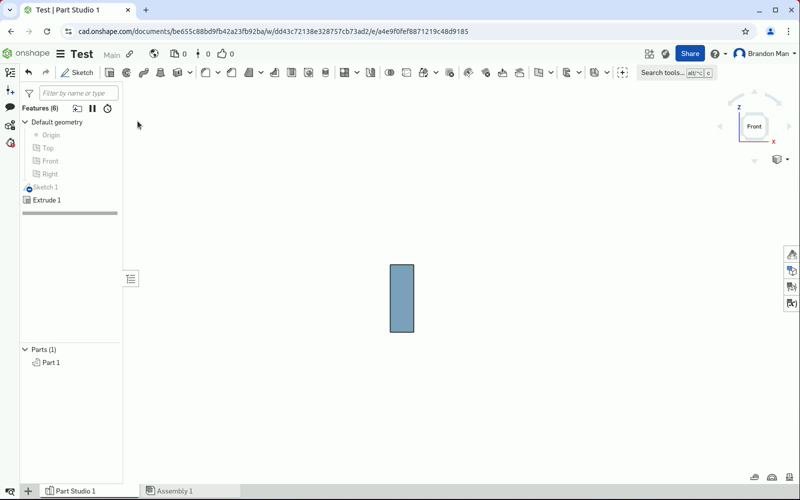
key(shift+h)
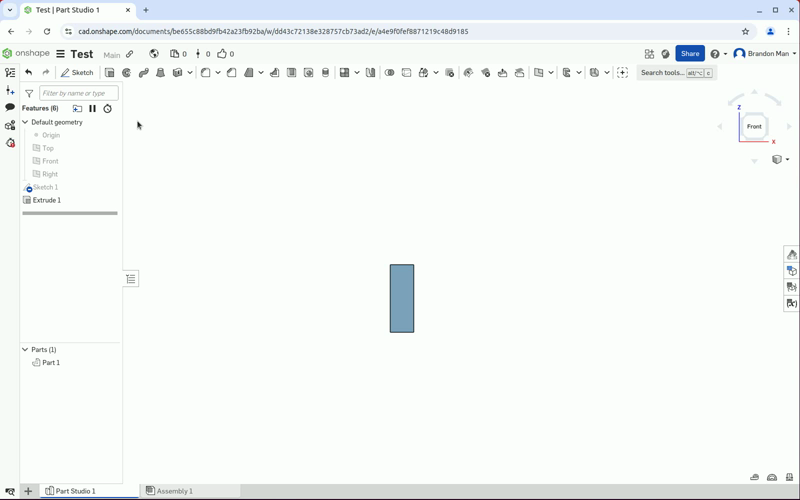
mouse_move(73, 189)
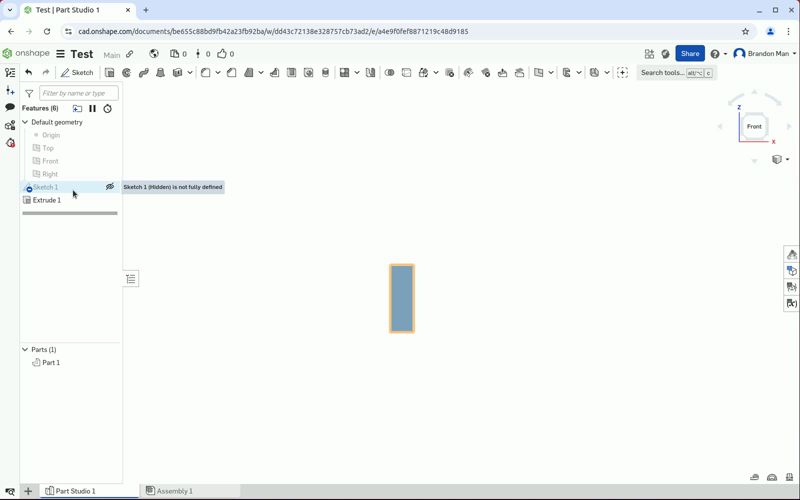
click(73, 189)
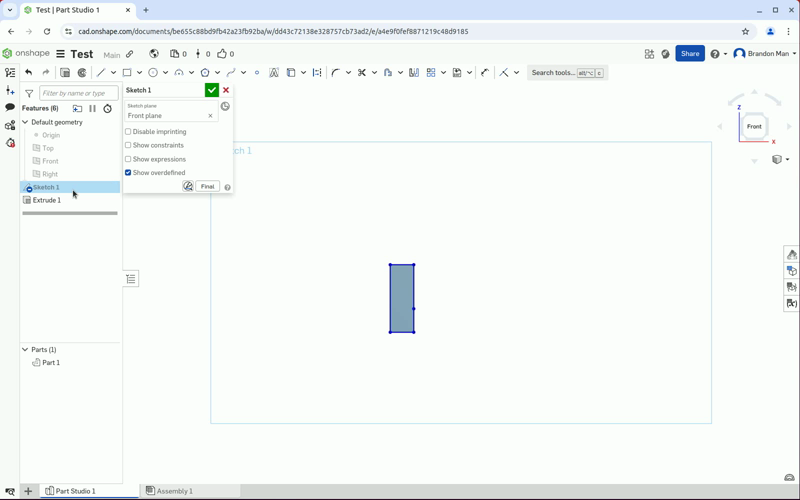
mouse_move(229, 92)
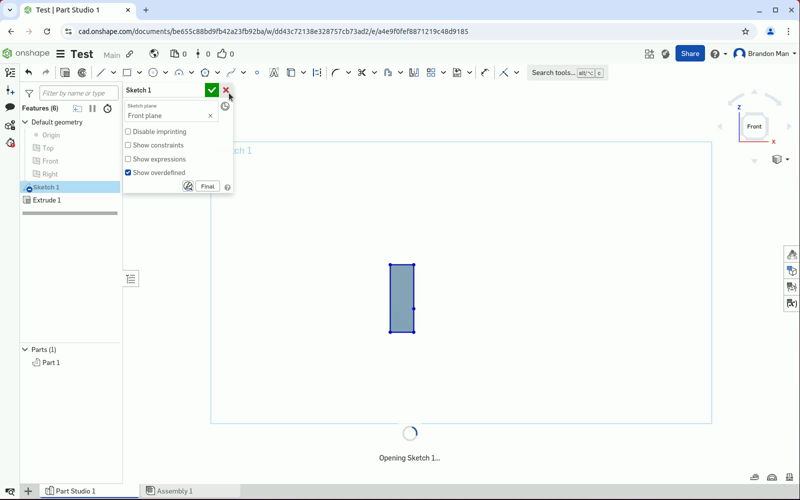
click(229, 92)
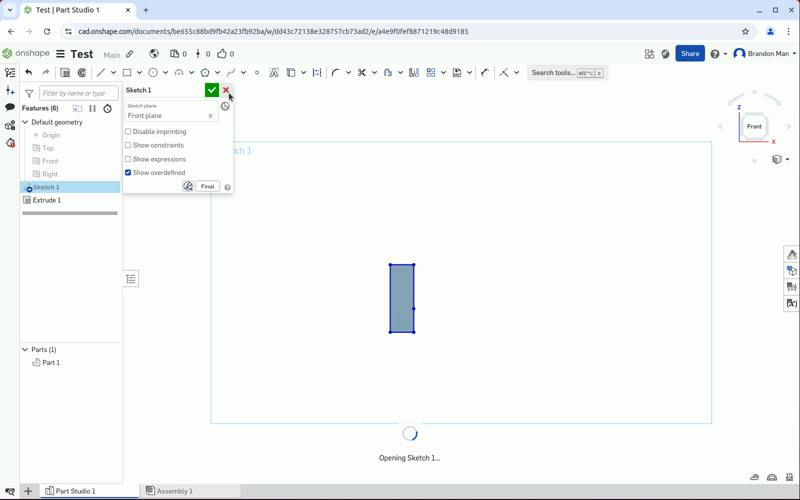
key(shift+s)
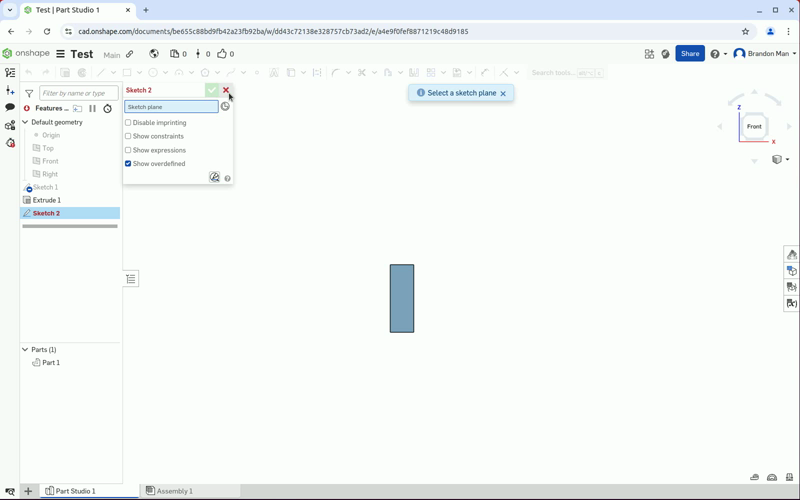
mouse_move(73, 163)
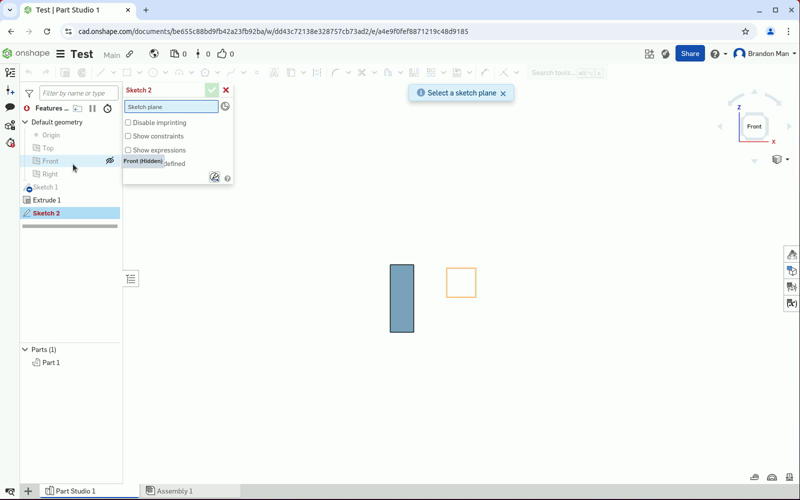
click(73, 163)
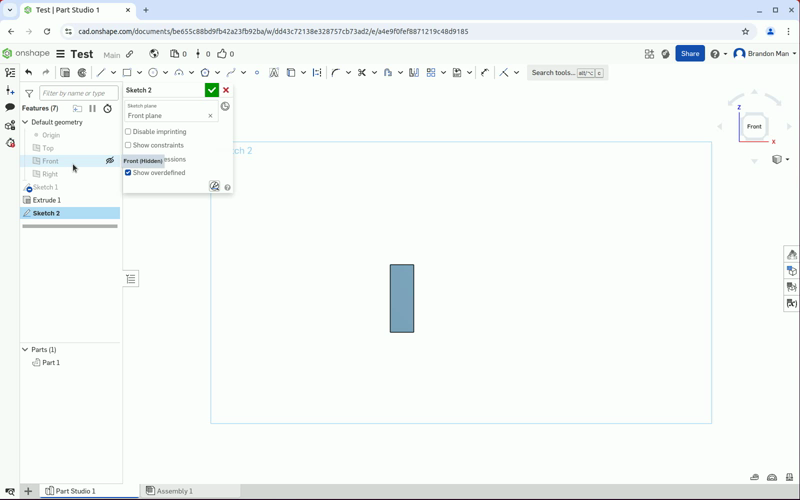
mouse_move(73, 352)
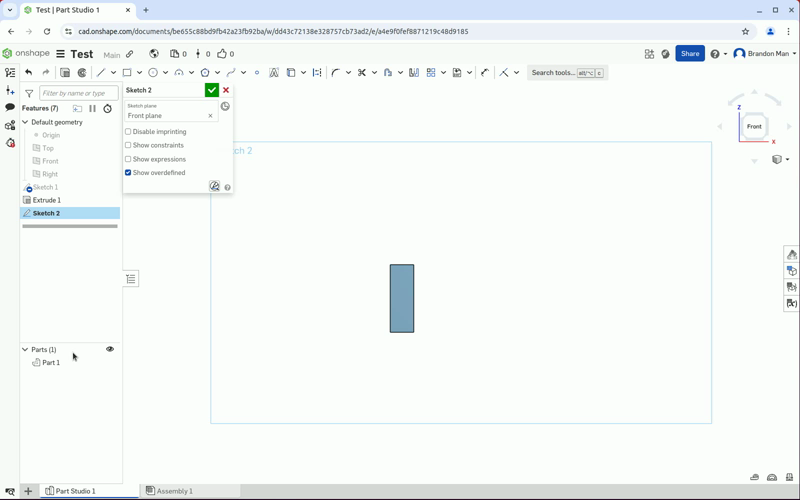
key(y)
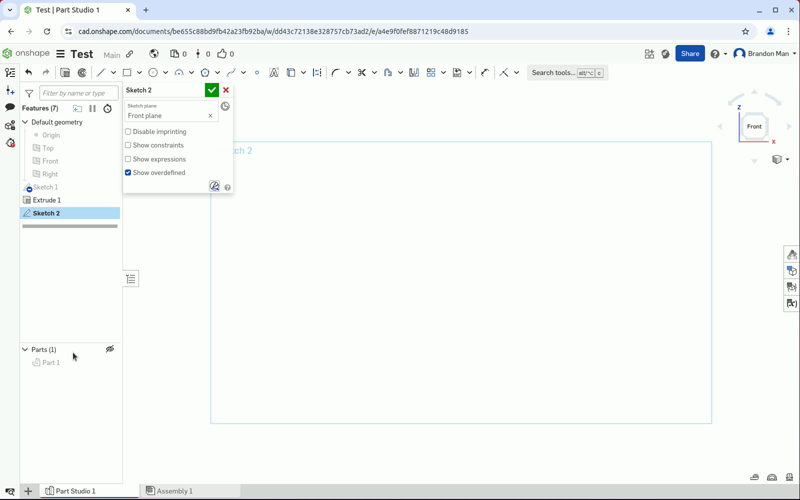
key(l)
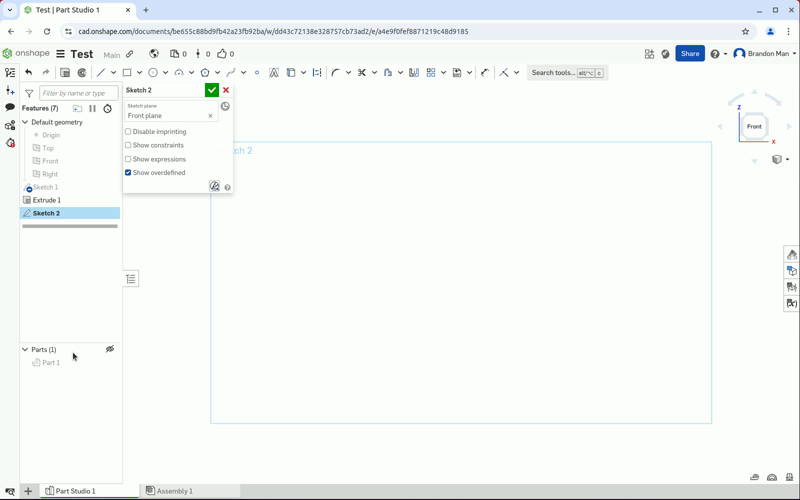
key_down(shift)
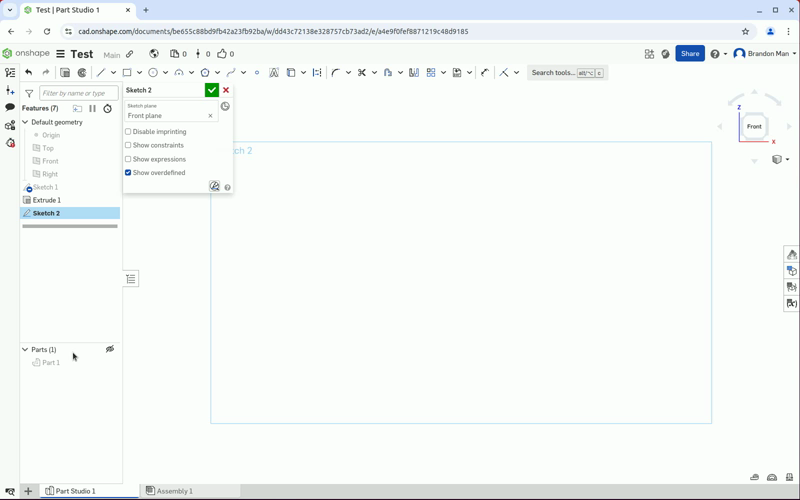
mouse_move(549, 352)
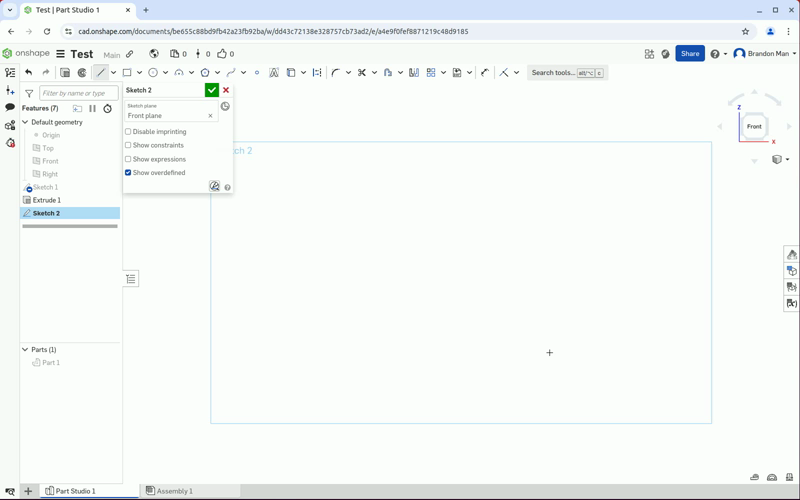
click(549, 352)
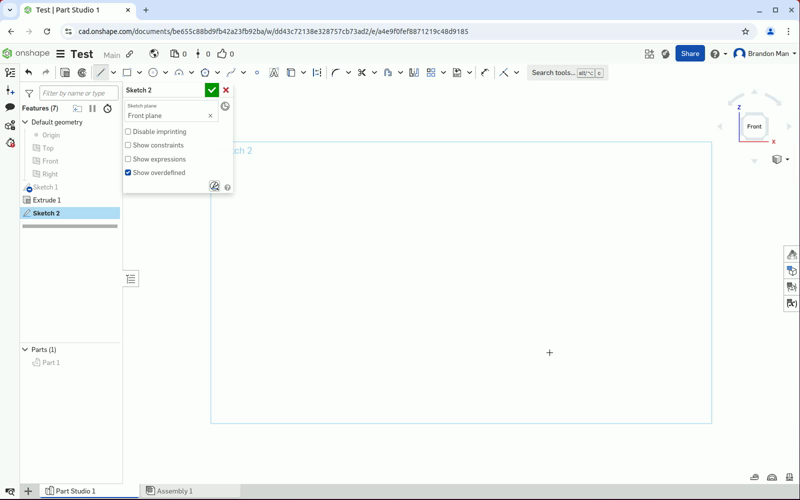
key_up(shift)
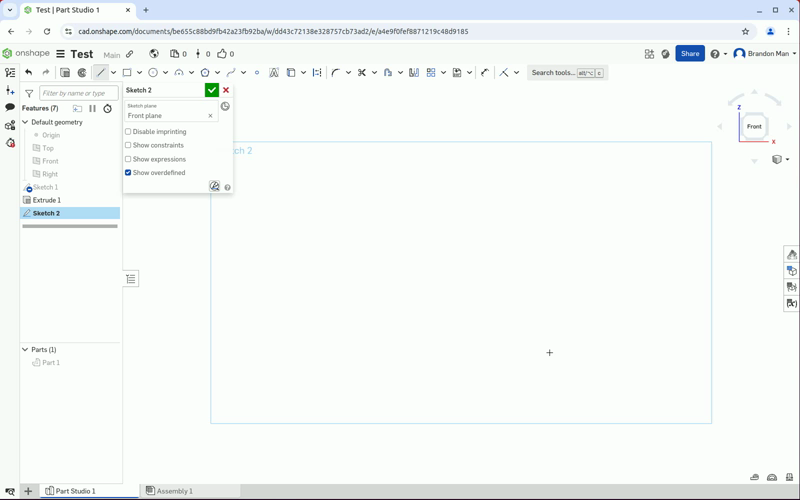
key_down(shift)
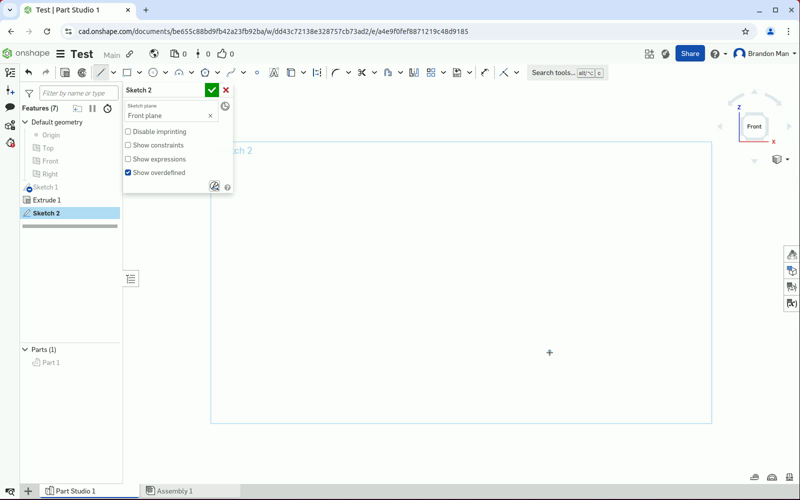
mouse_move(579, 352)
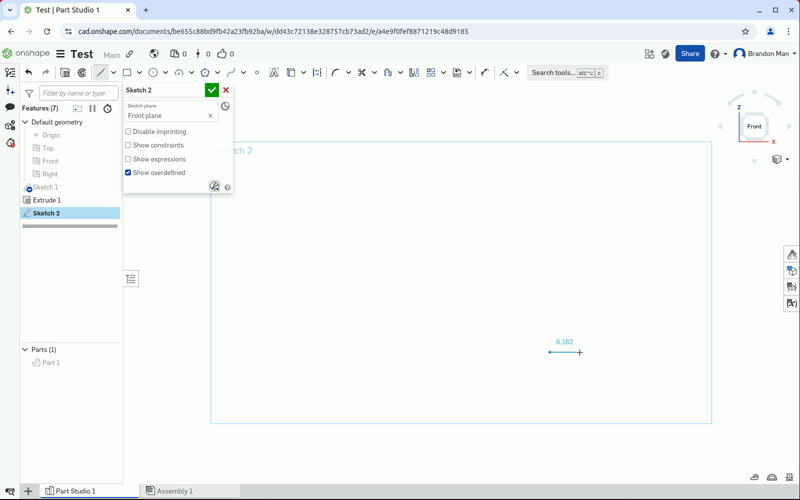
mouse_move(573, 352)
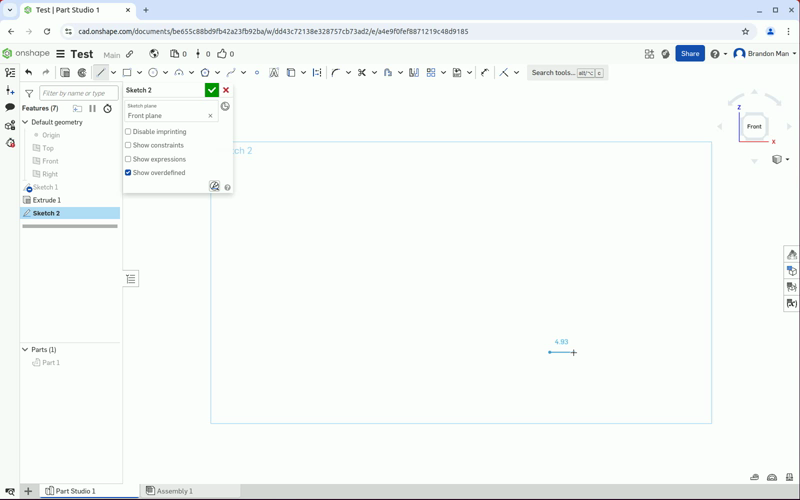
click(573, 352)
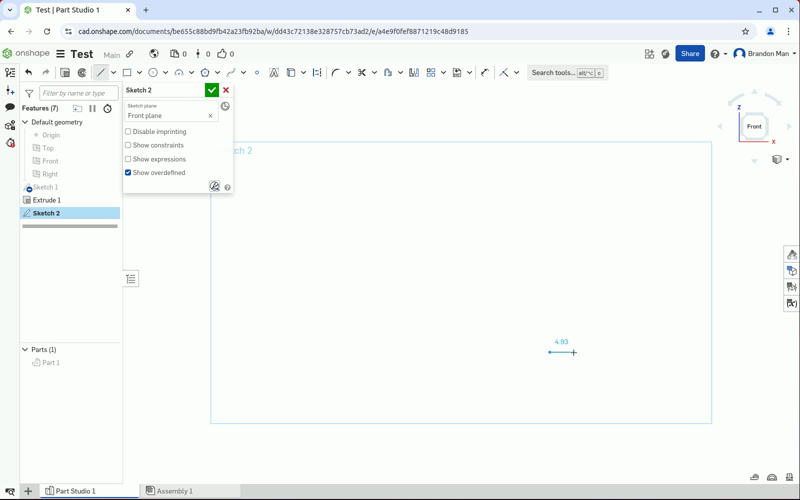
key_up(shift)
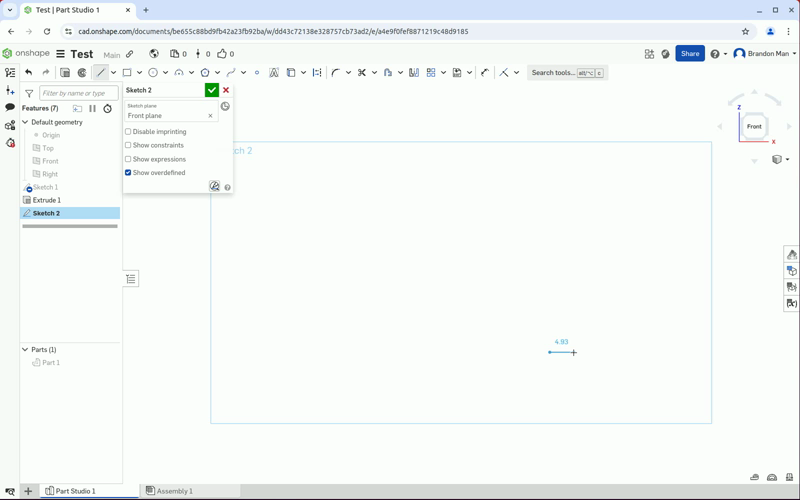
key_down(shift)
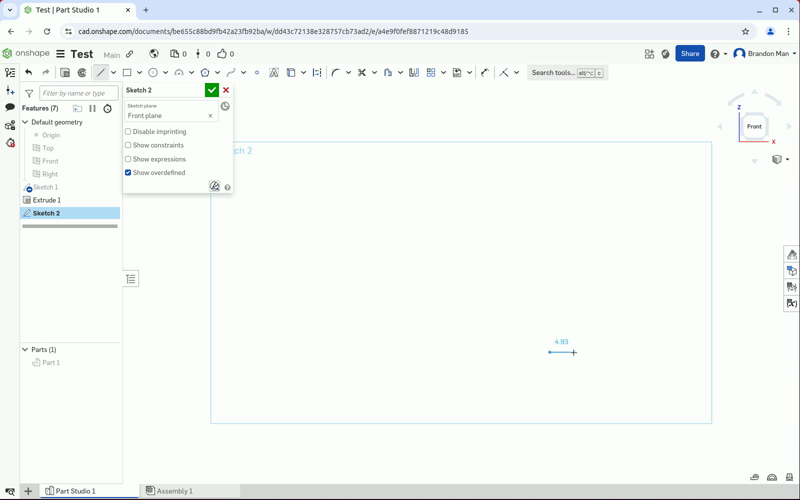
mouse_move(589, 352)
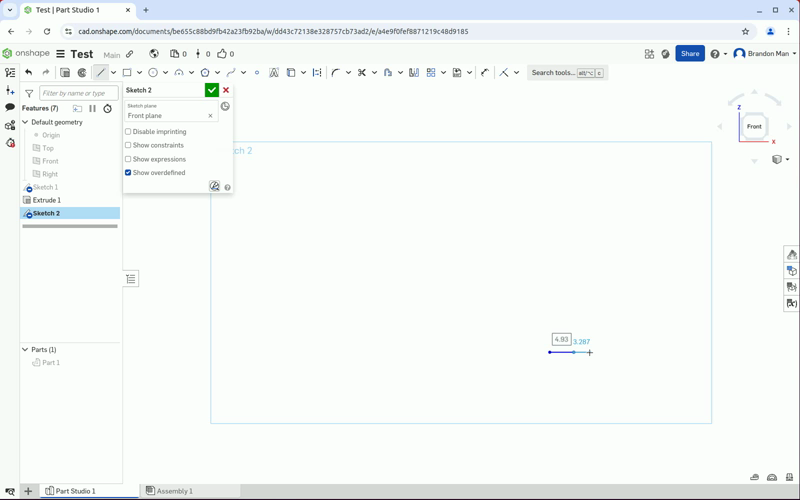
mouse_move(573, 308)
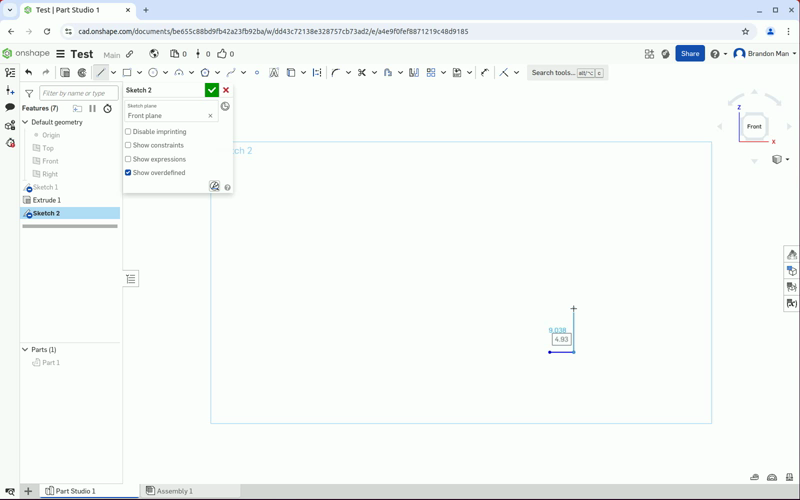
click(573, 308)
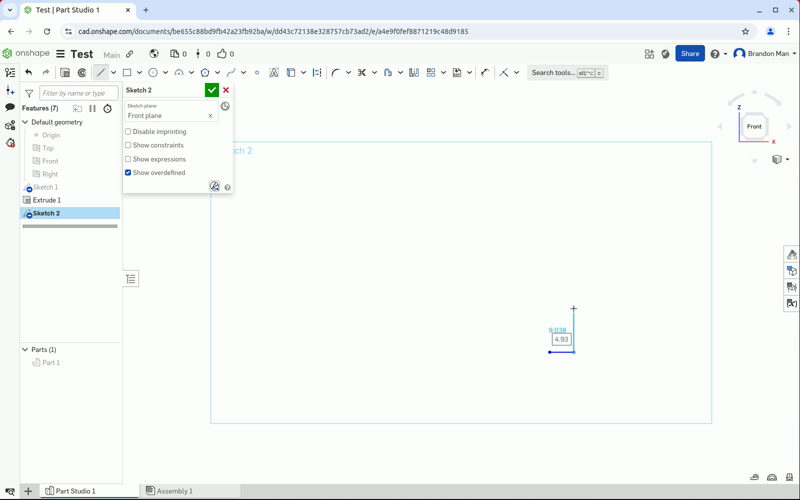
key_up(shift)
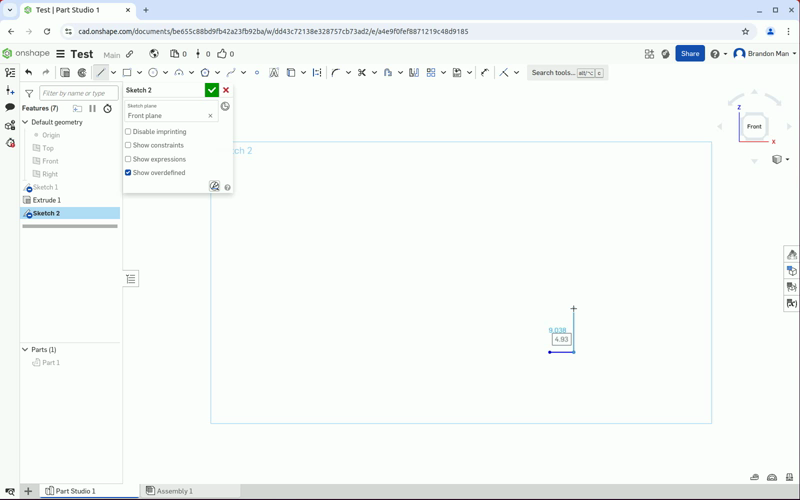
key_down(shift)
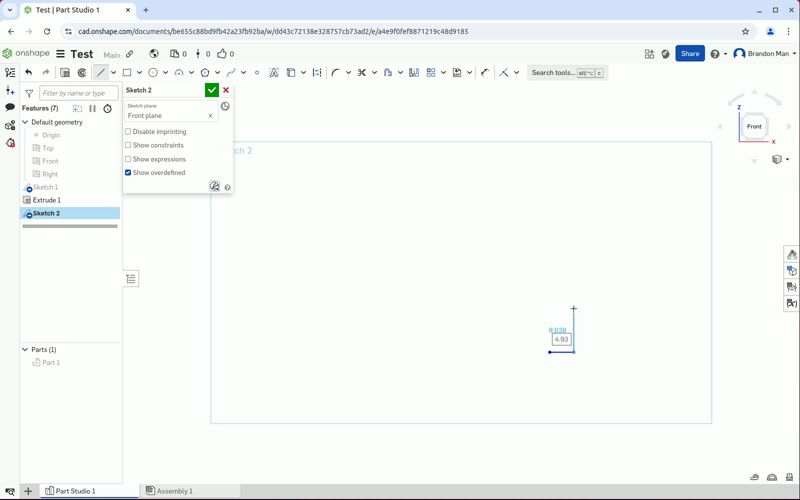
mouse_move(589, 308)
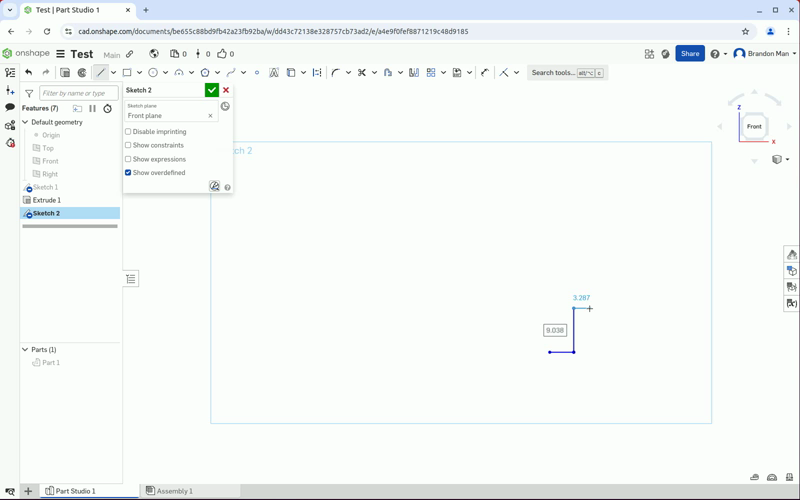
mouse_move(549, 308)
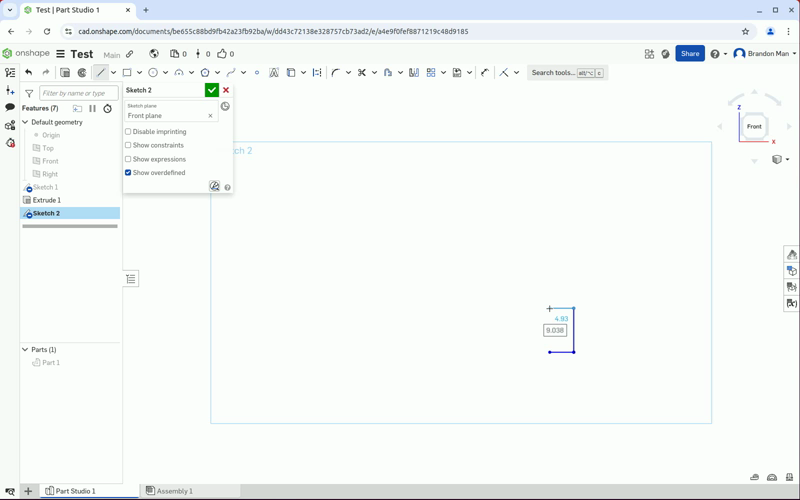
click(549, 308)
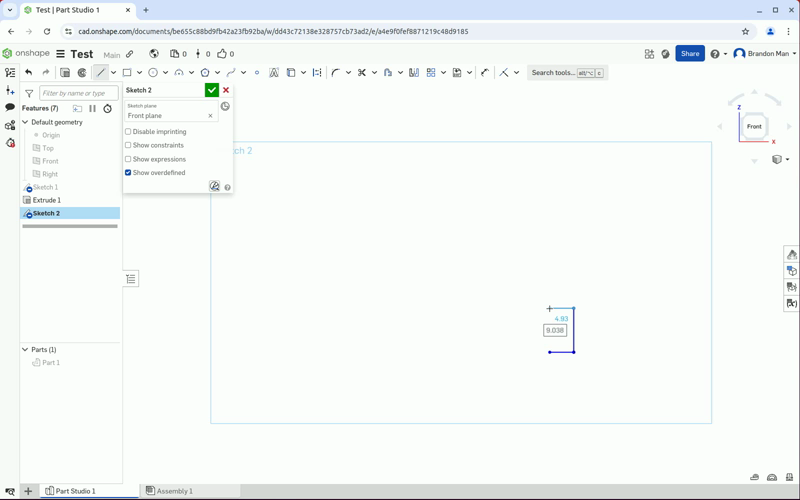
key_up(shift)
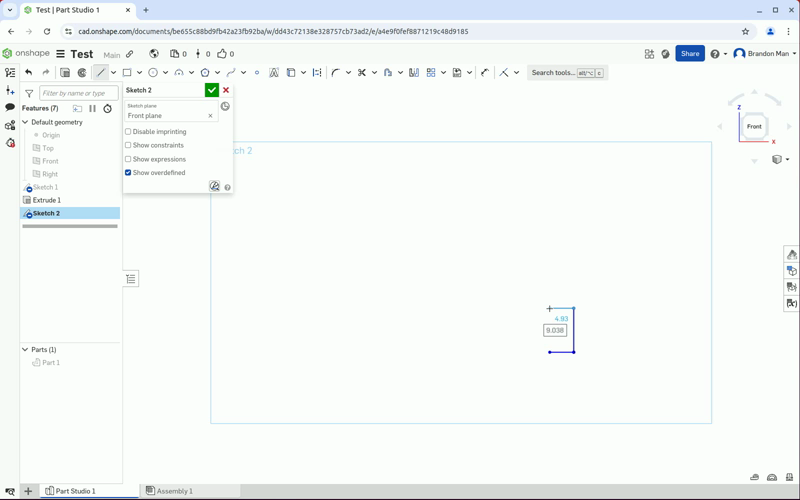
key_down(shift)
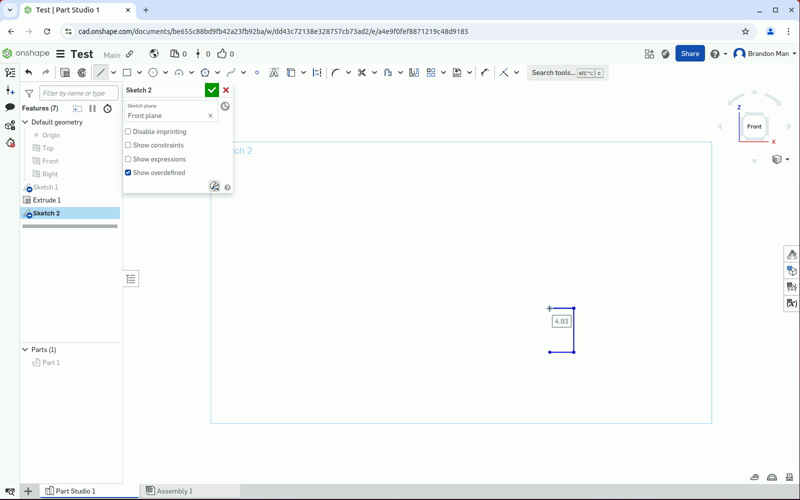
mouse_move(579, 308)
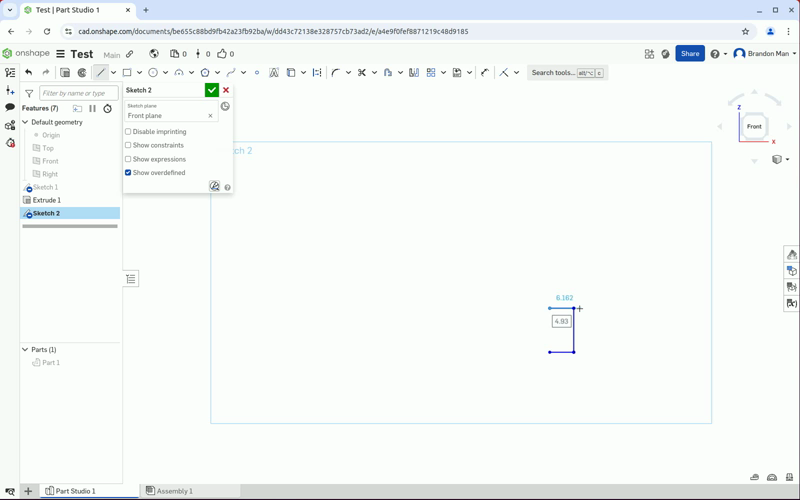
mouse_move(549, 332)
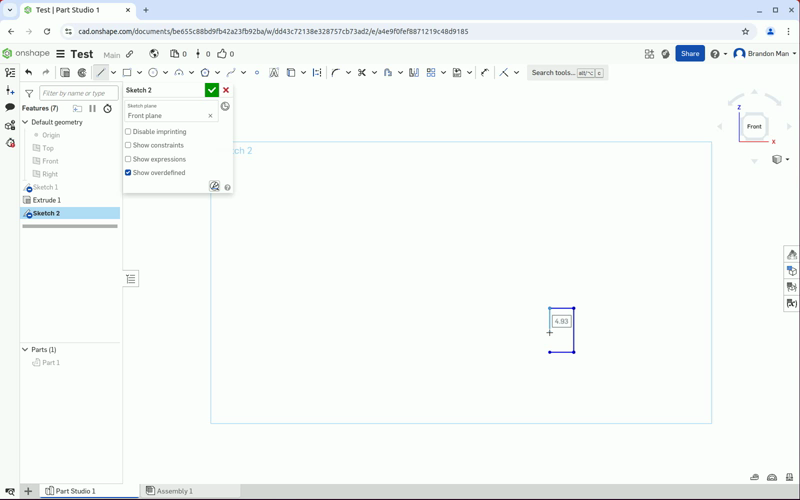
click(549, 332)
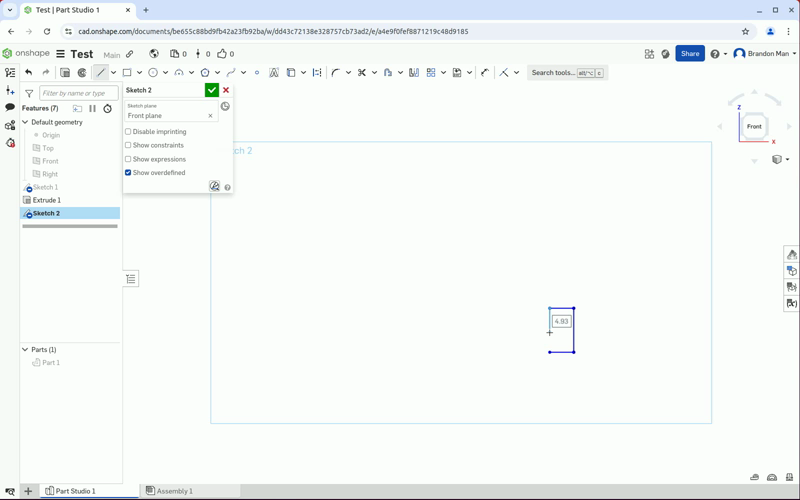
key_up(shift)
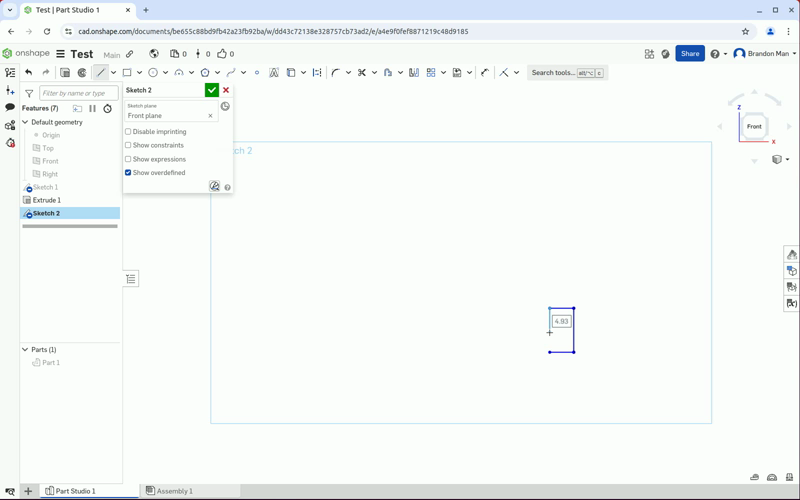
mouse_move(579, 332)
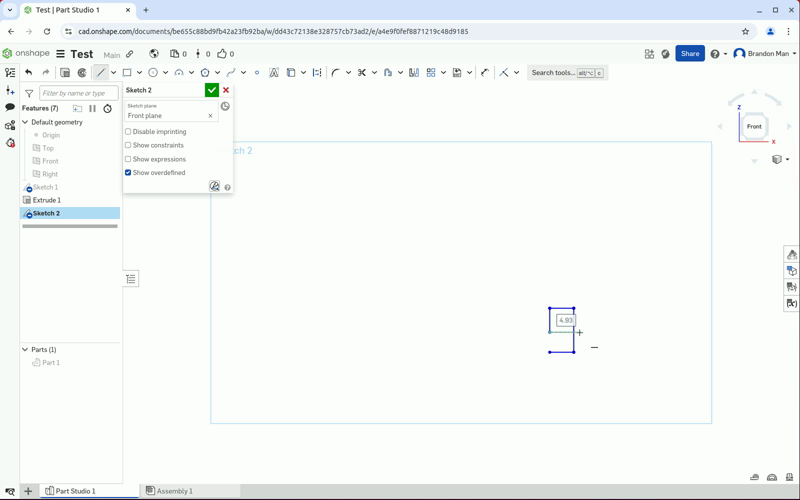
key_down(shift)
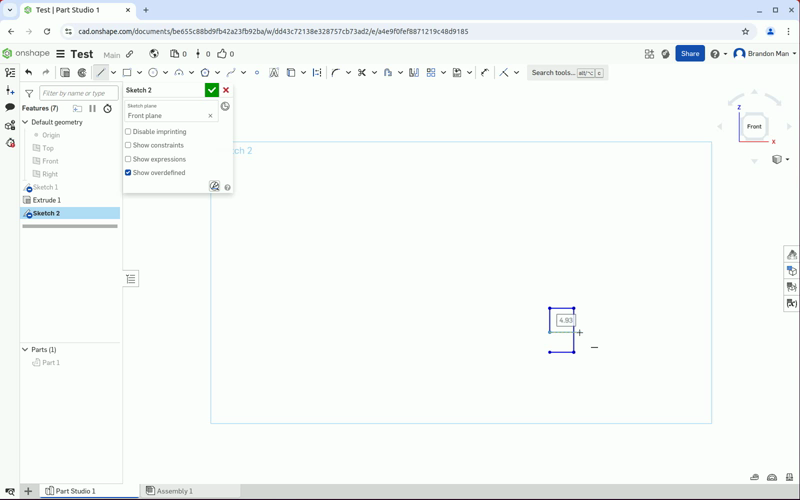
mouse_move(549, 352)
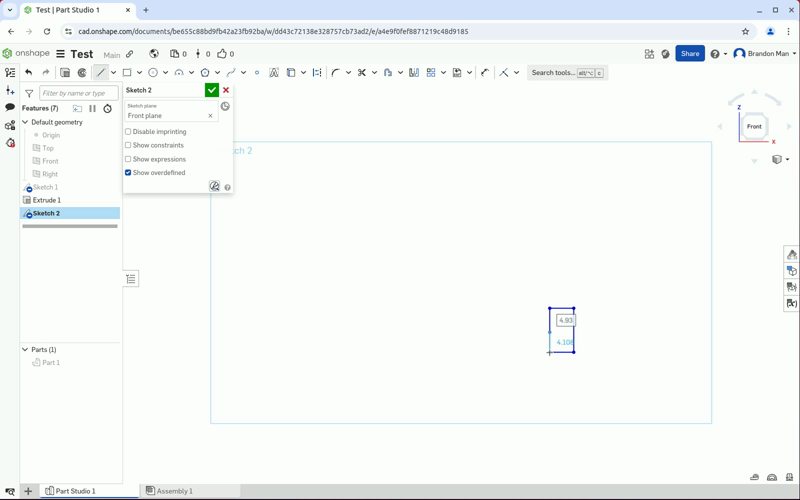
key_up(shift)
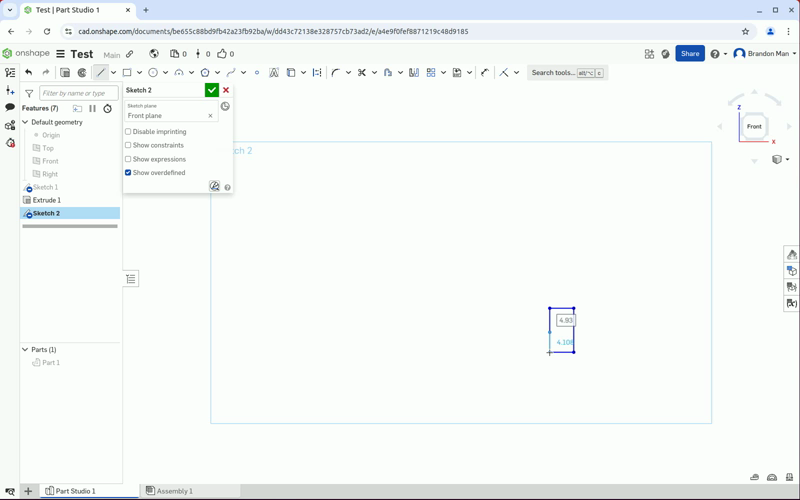
click(549, 352)
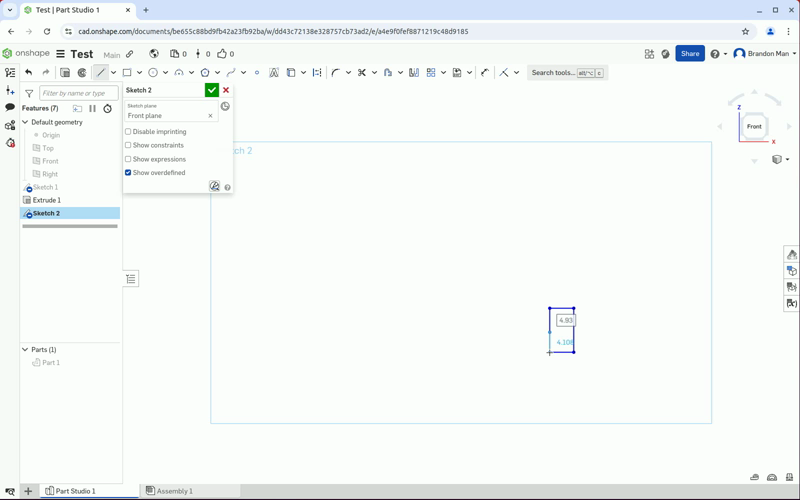
key(esc)
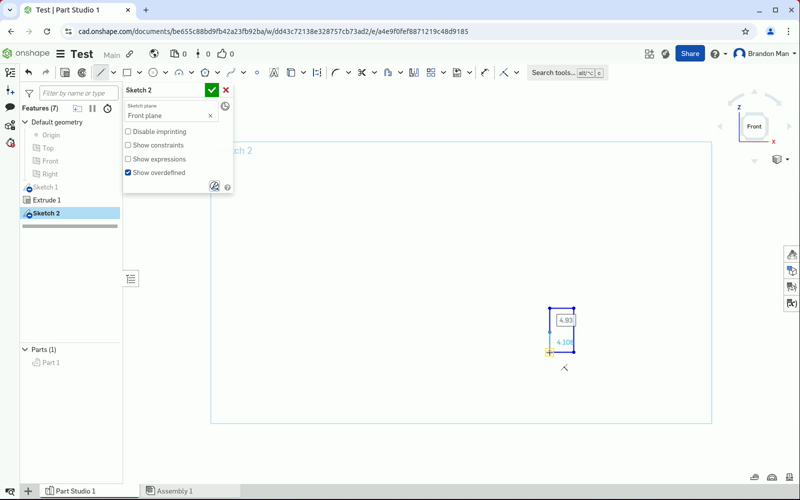
mouse_move(565, 321)
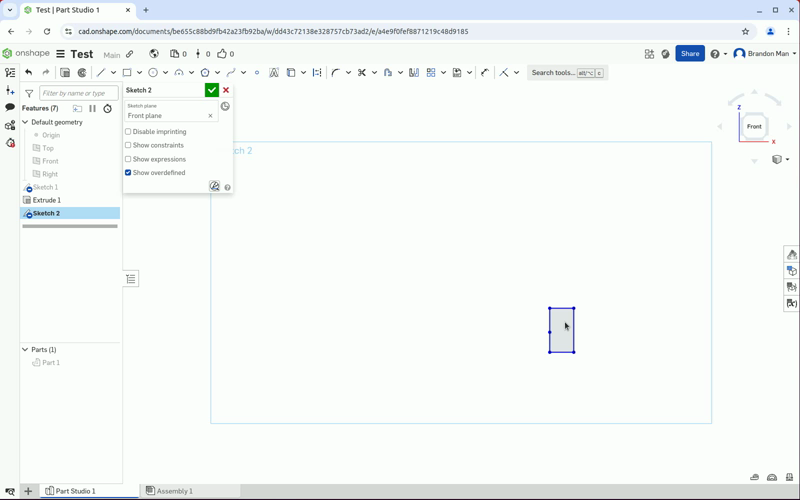
scroll(6)
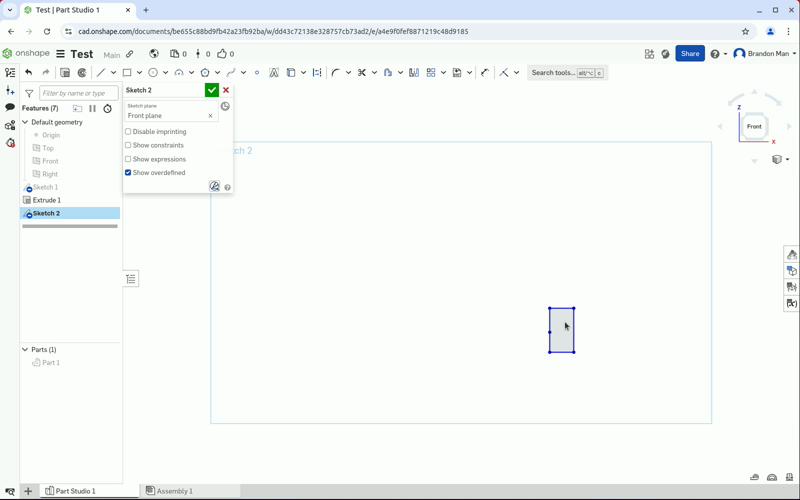
scroll(6)
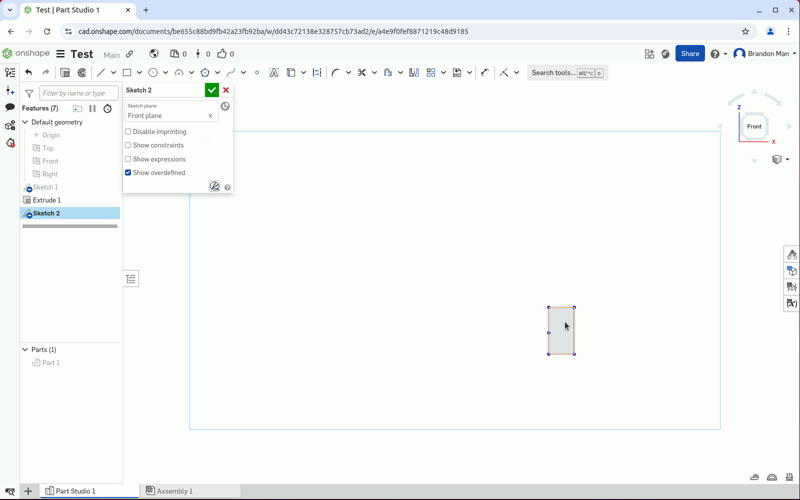
scroll(6)
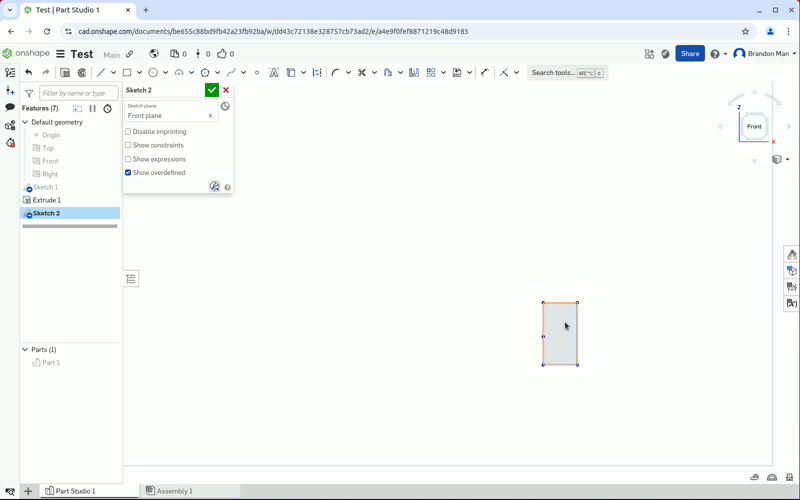
scroll(6)
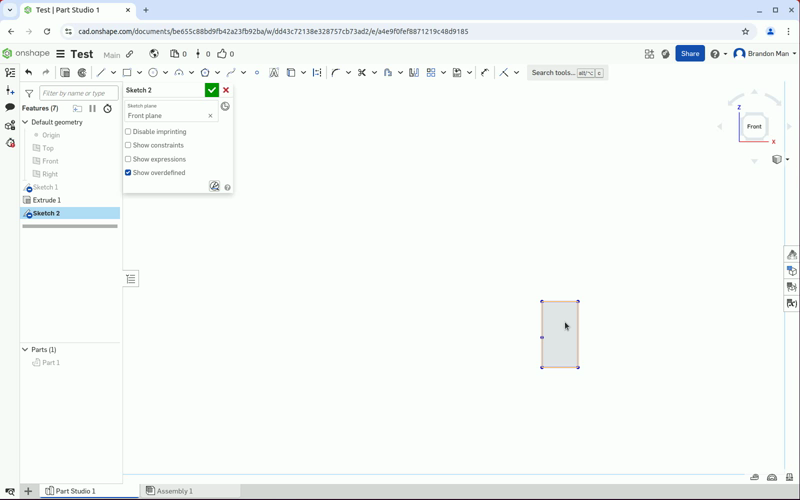
scroll(6)
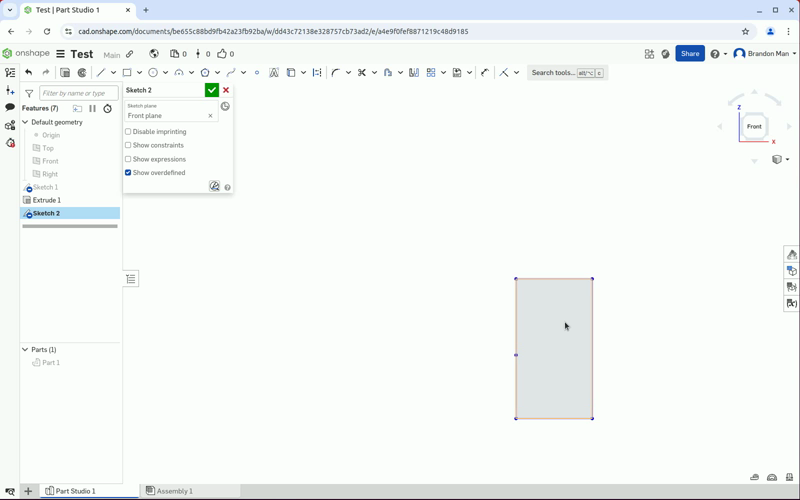
scroll(6)
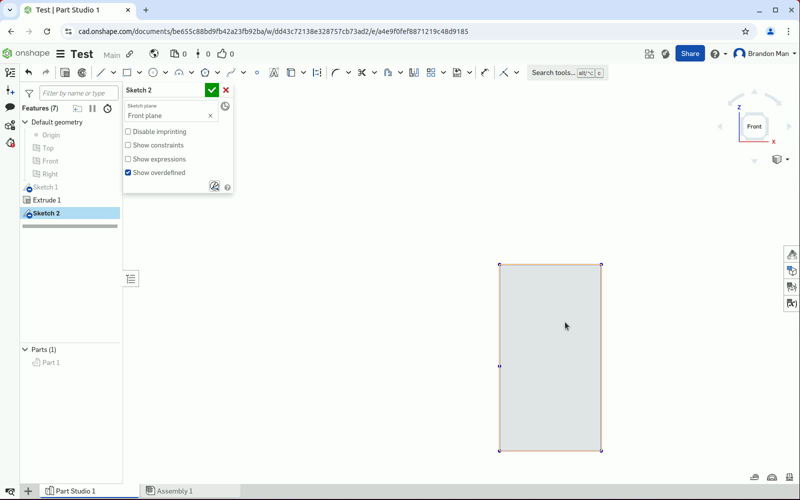
scroll(6)
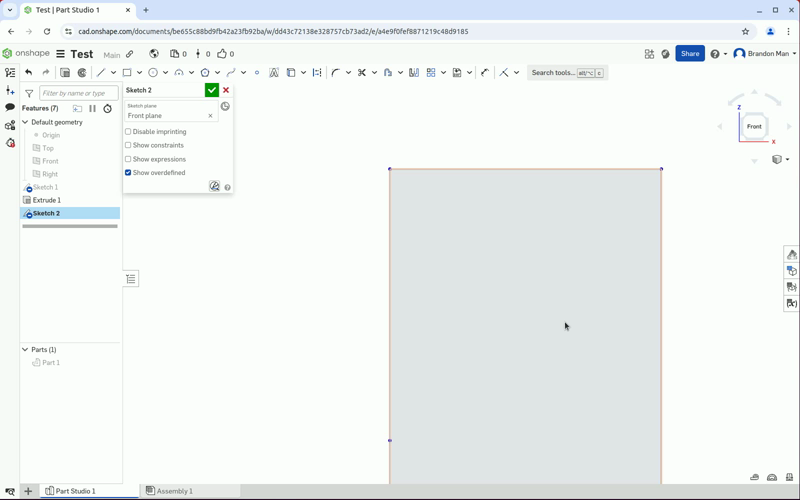
click(565, 321)
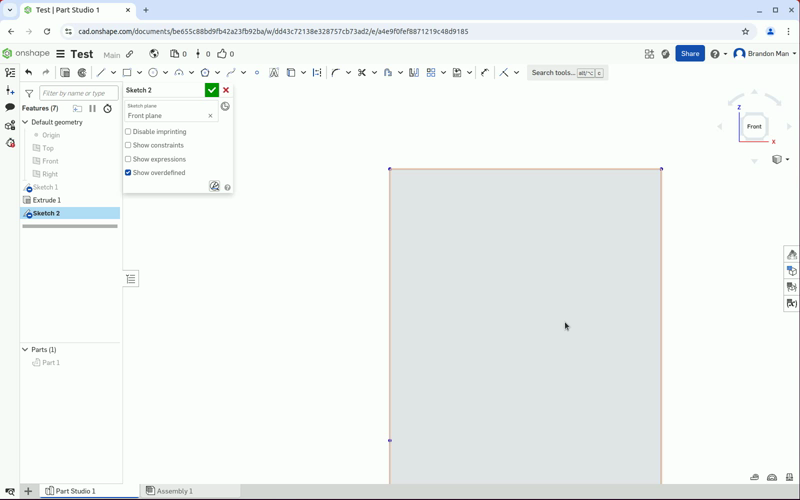
scroll(-6)
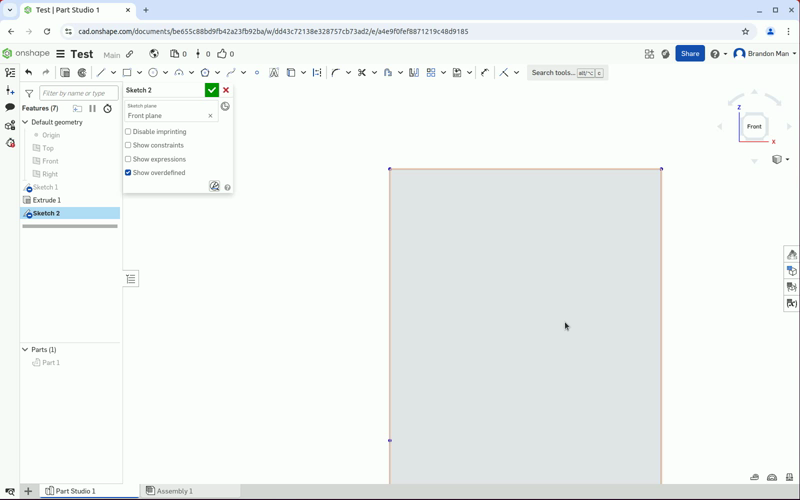
scroll(-6)
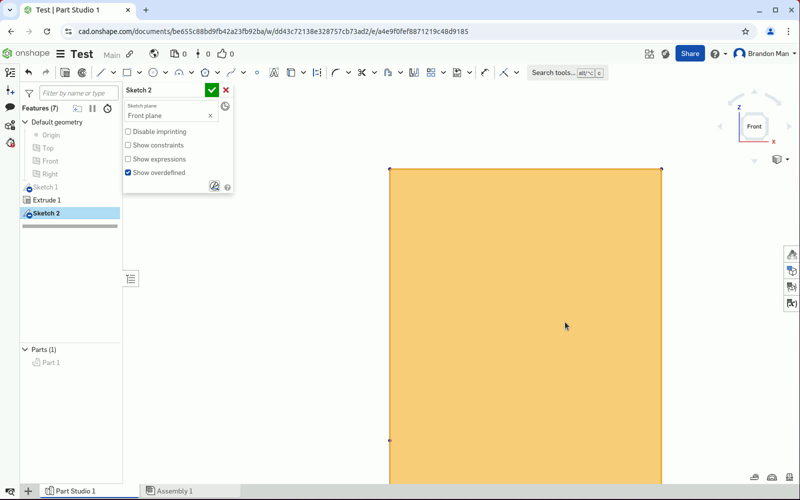
scroll(-6)
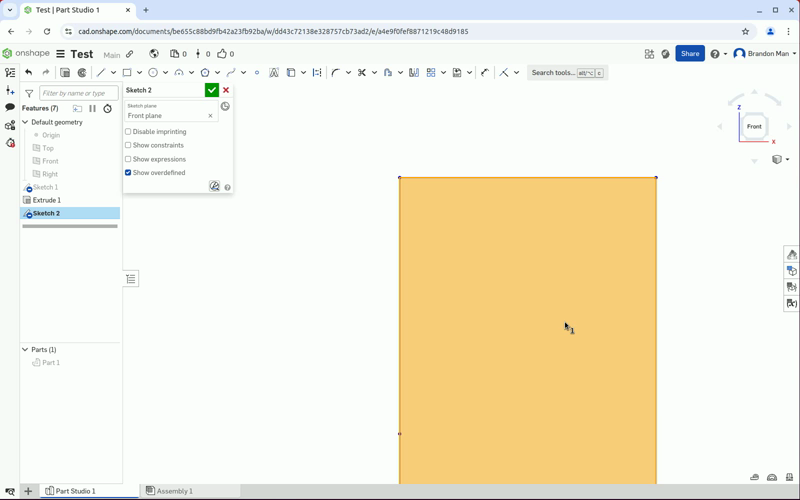
scroll(-6)
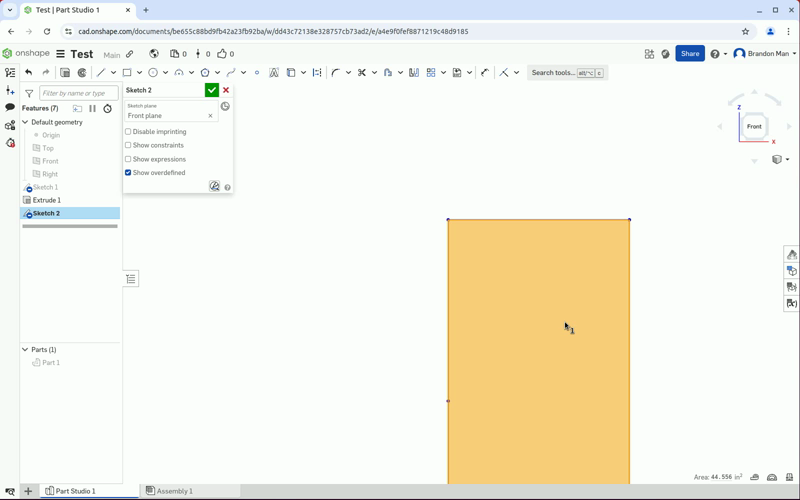
scroll(-6)
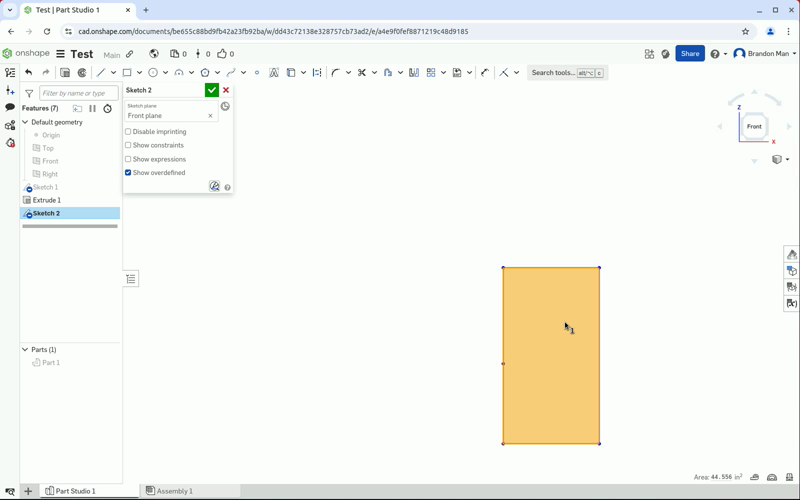
scroll(-6)
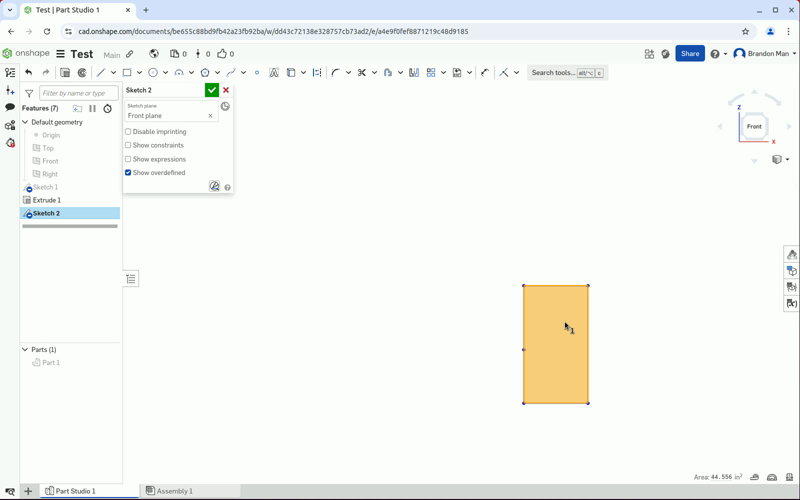
scroll(-6)
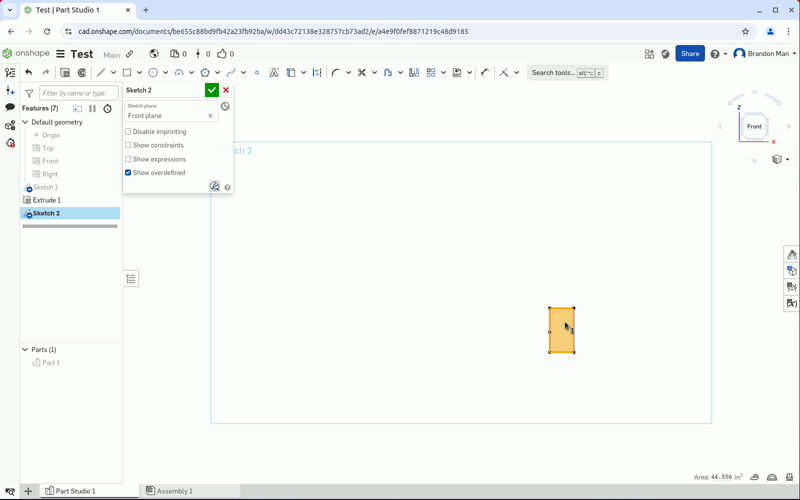
mouse_move(73, 352)
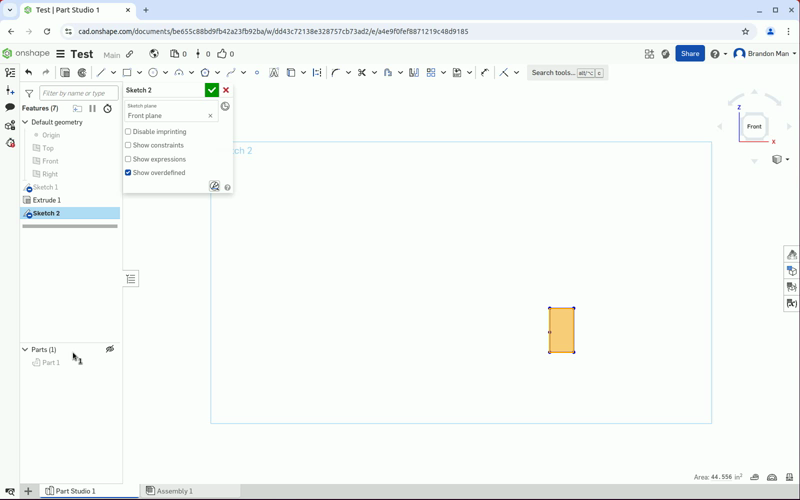
key(shift+y)
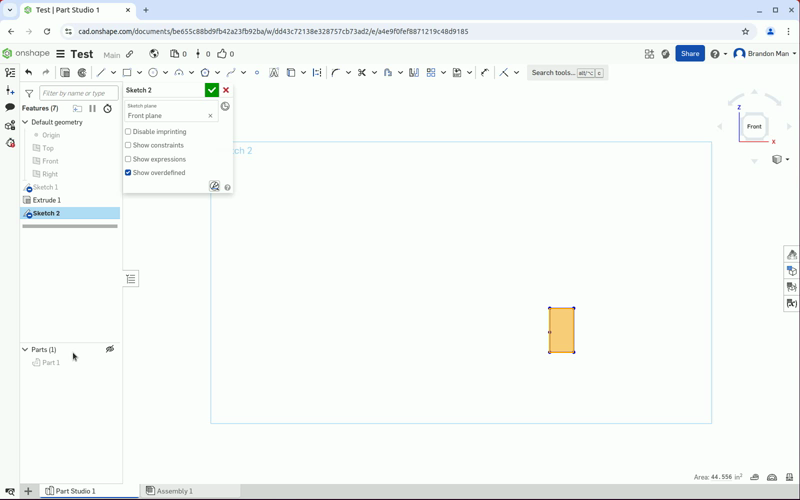
key(shift+e)
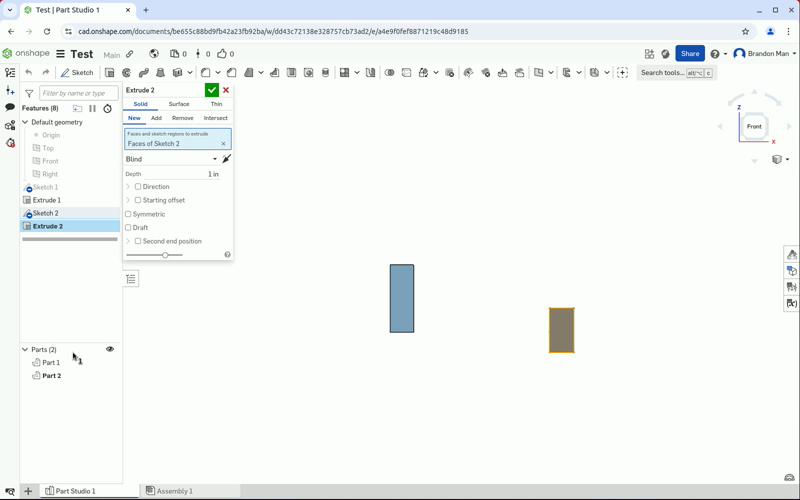
mouse_move(143, 106)
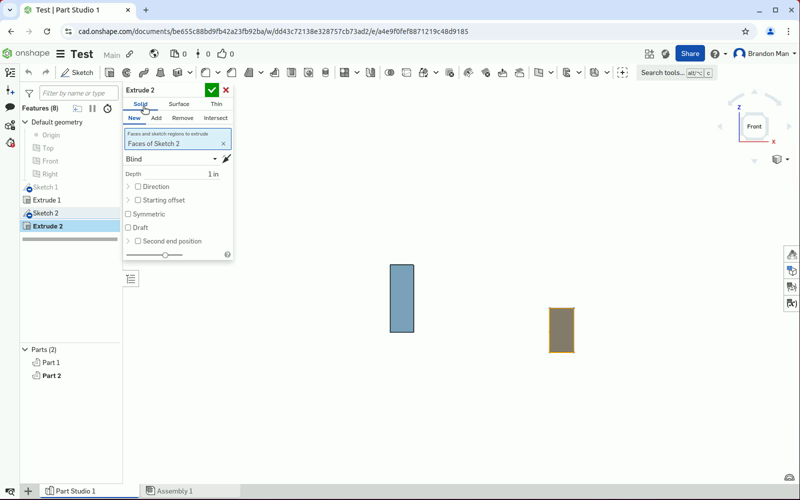
click(143, 106)
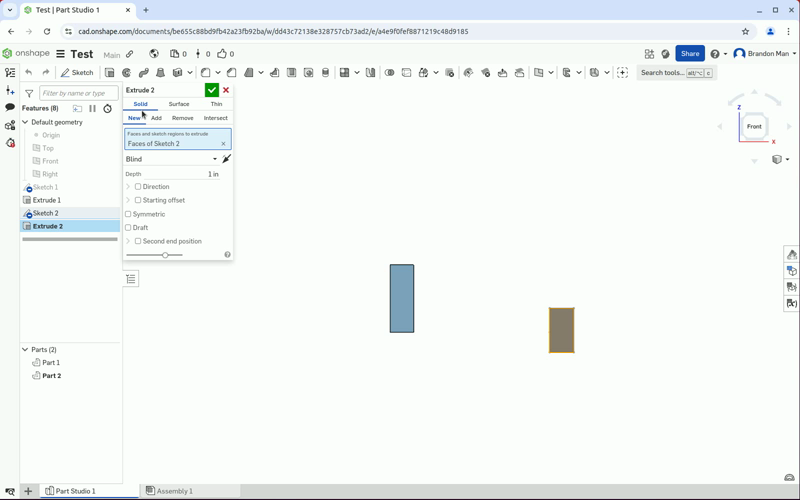
mouse_move(137, 120)
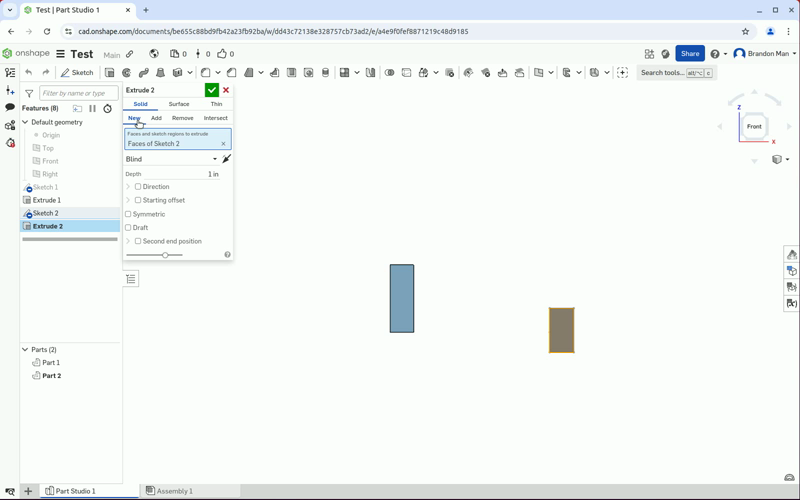
click(137, 120)
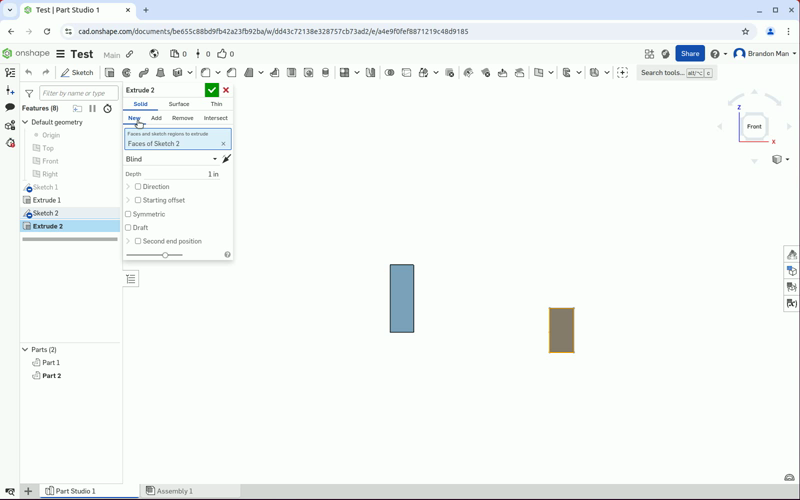
key(tab, 4)
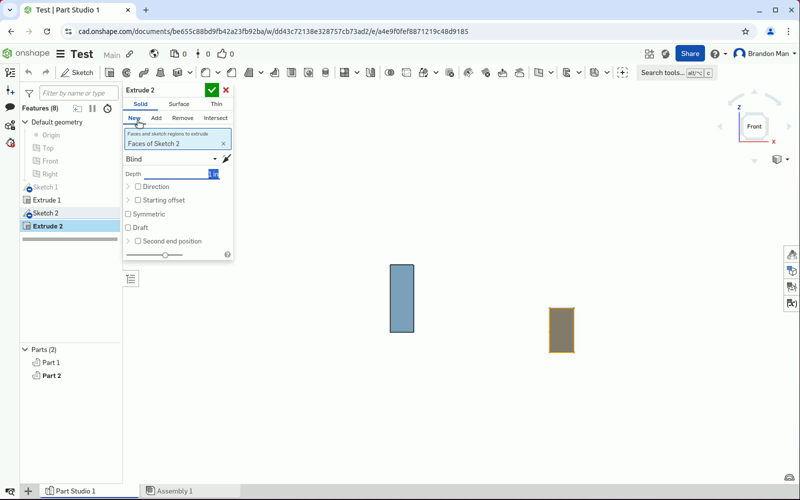
text(-14.443)
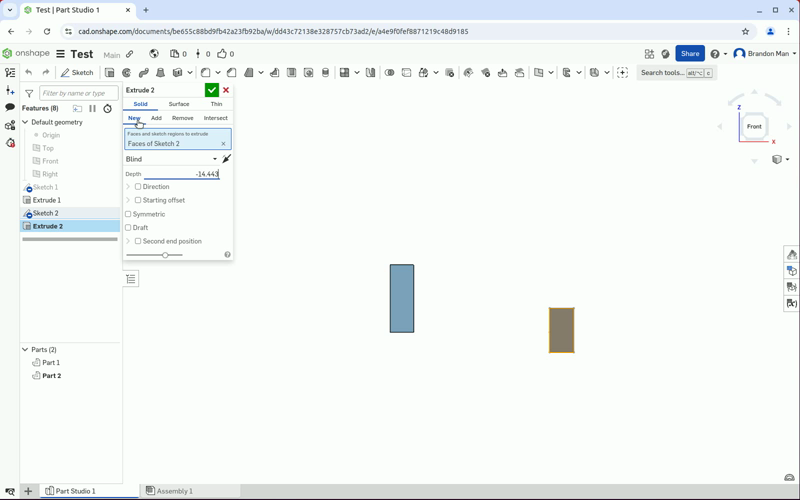
key(enter)
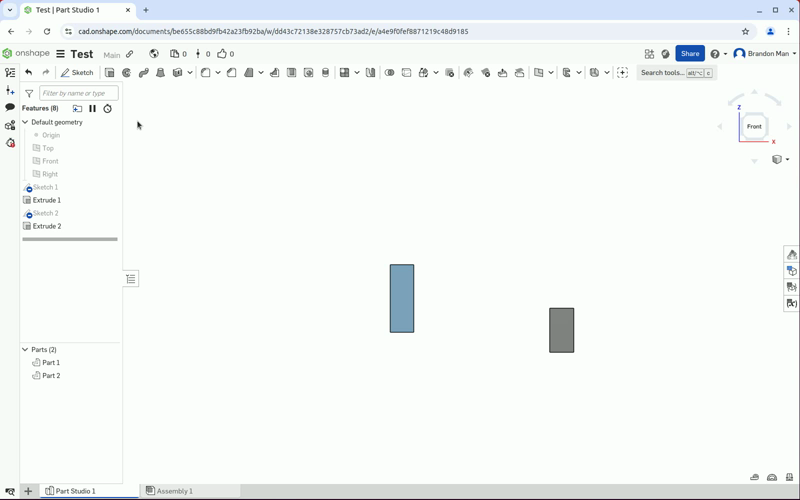
key(shift+h)
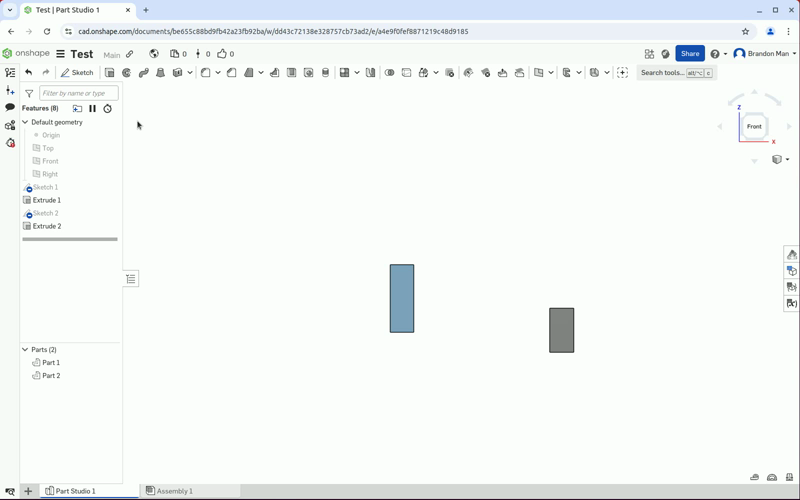
key(shift+h)
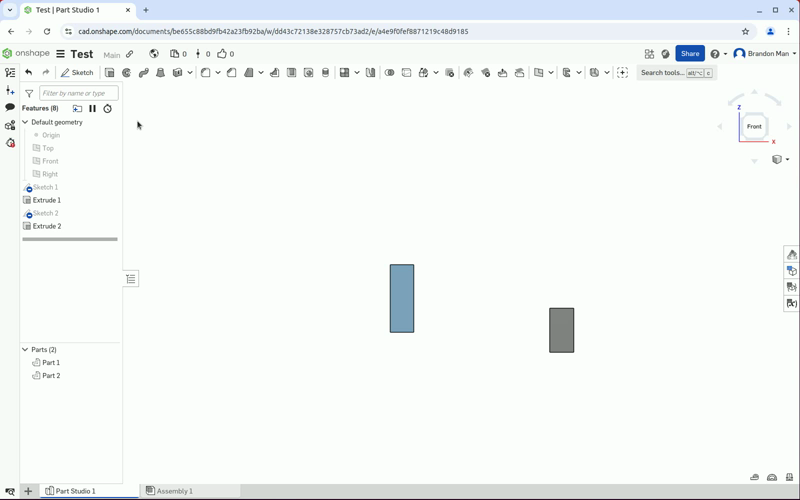
mouse_move(73, 189)
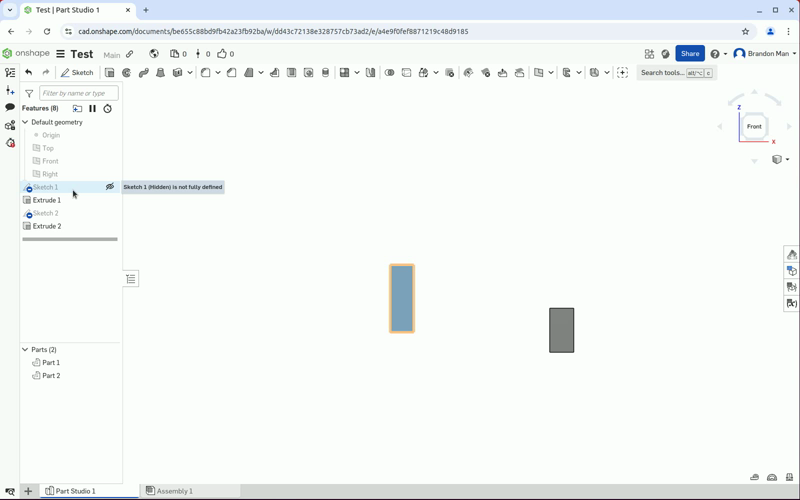
click(73, 189)
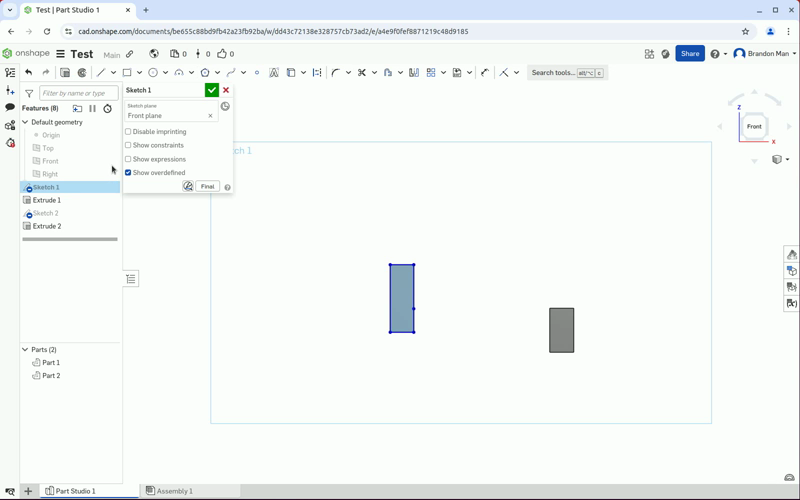
mouse_move(229, 92)
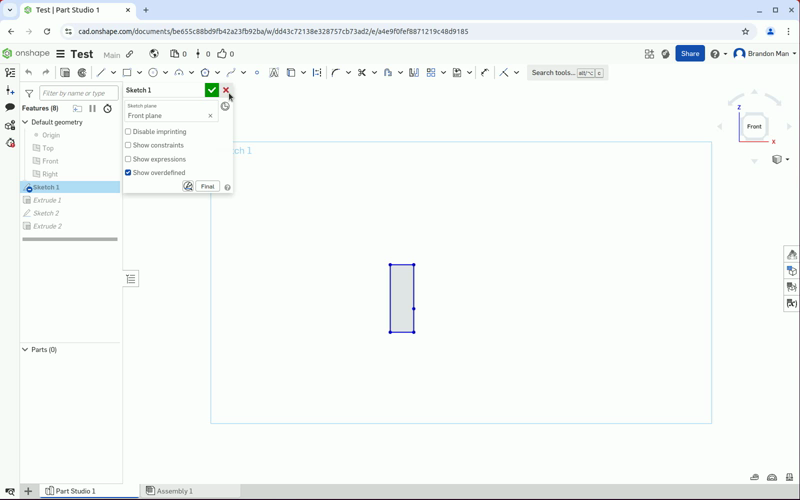
click(229, 92)
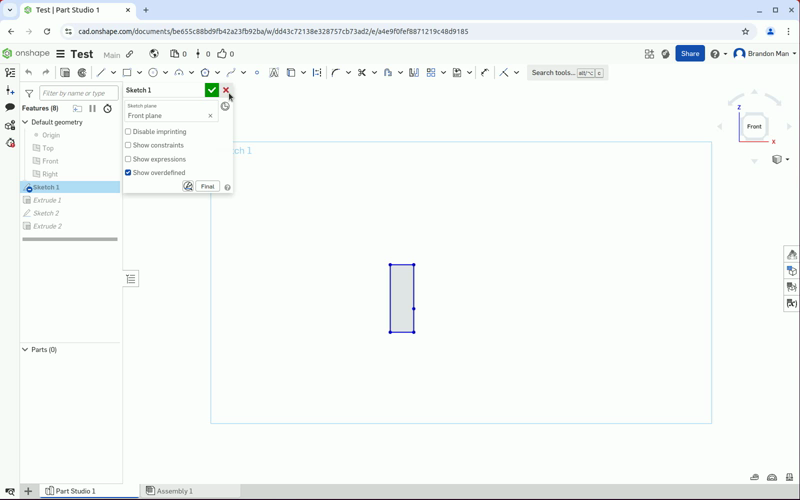
key(shift+s)
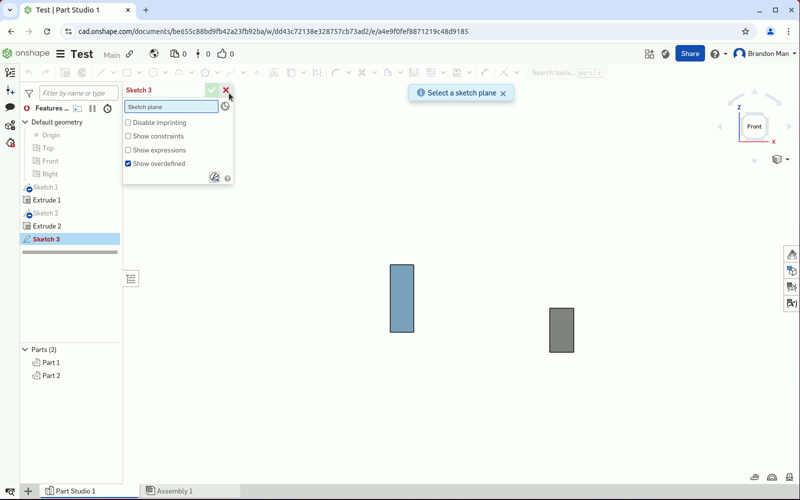
mouse_move(73, 163)
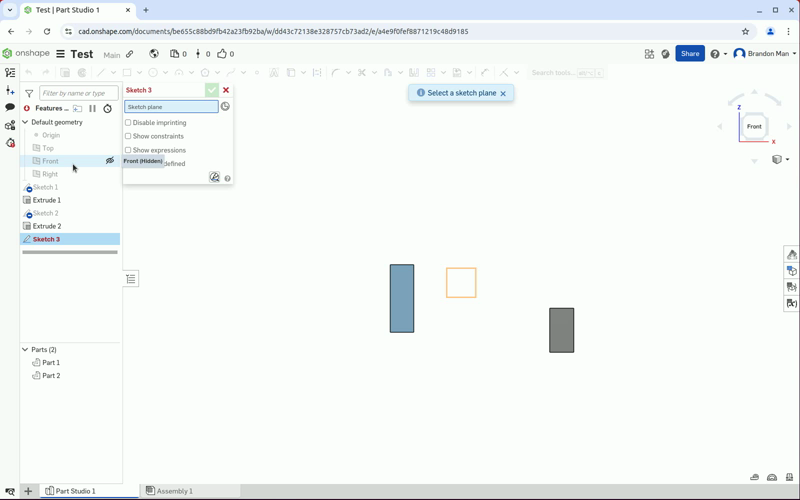
click(73, 163)
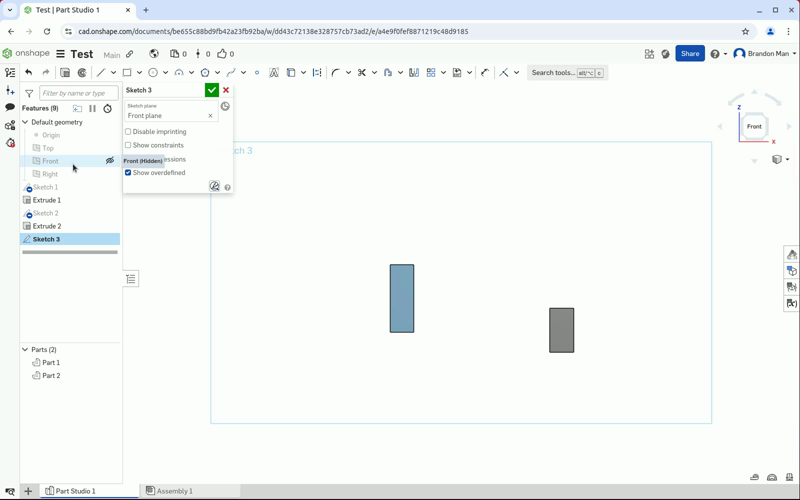
mouse_move(73, 352)
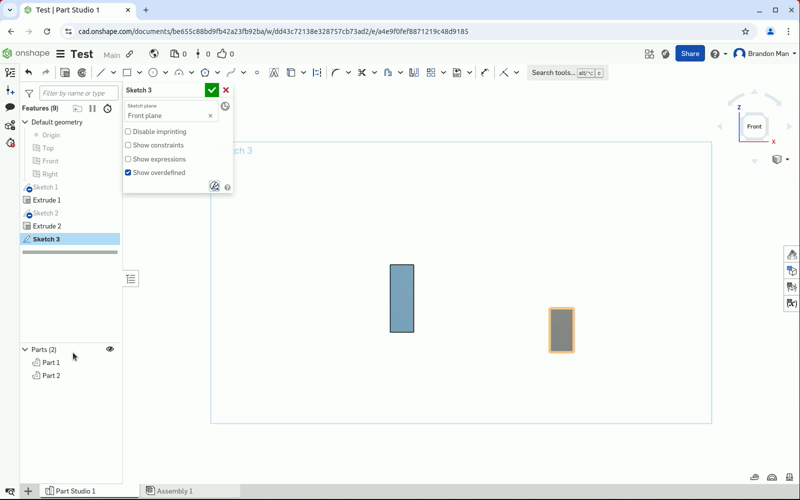
key(y)
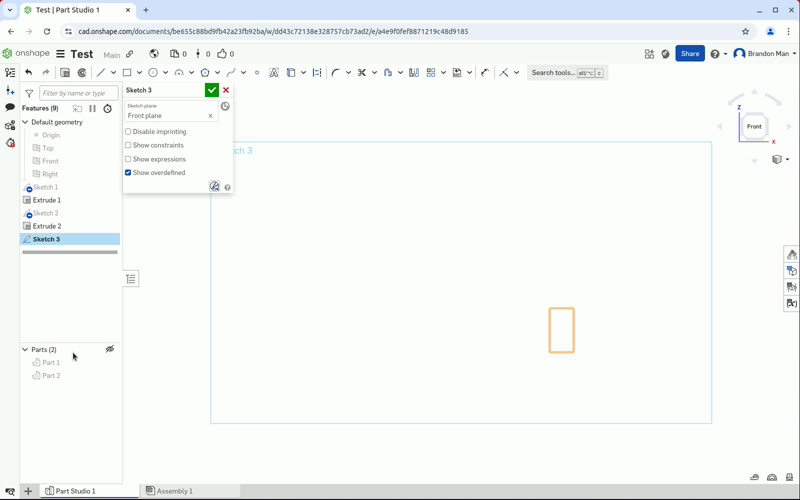
key(l)
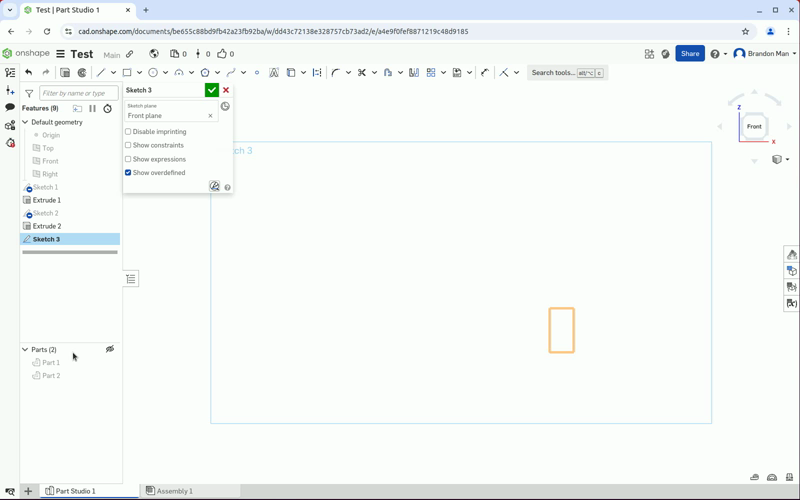
key_down(shift)
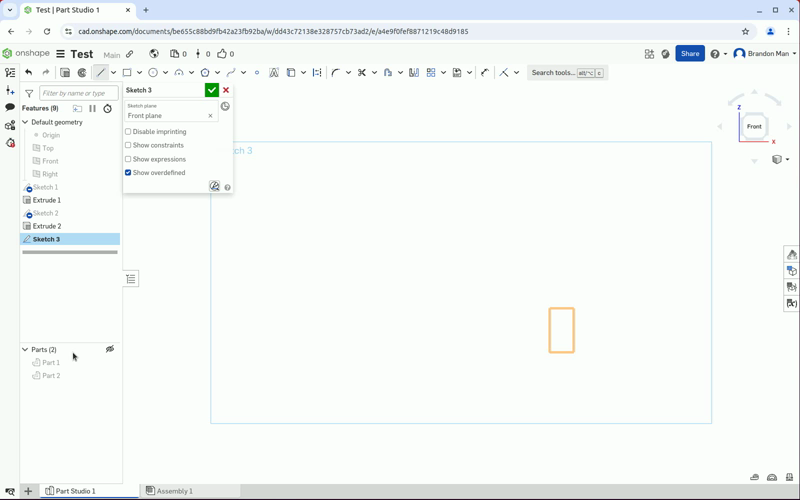
mouse_move(413, 332)
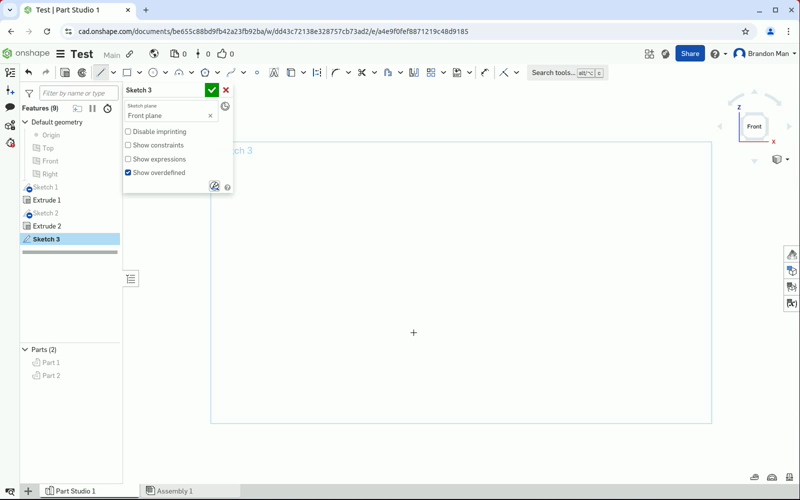
click(413, 332)
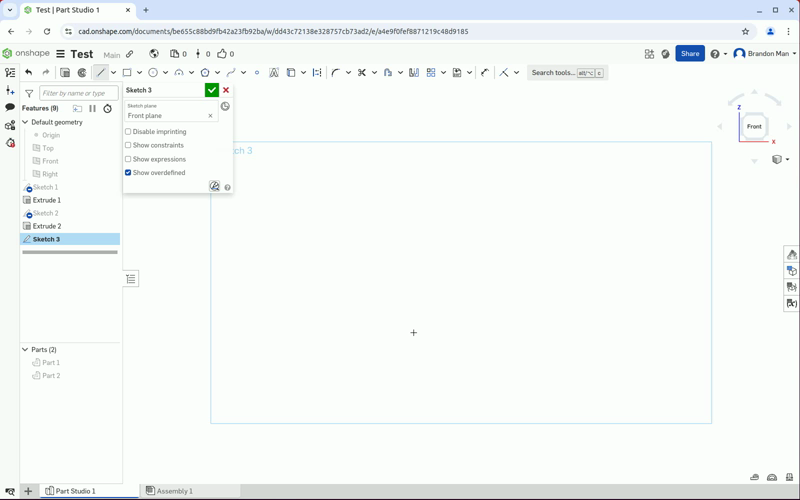
key_up(shift)
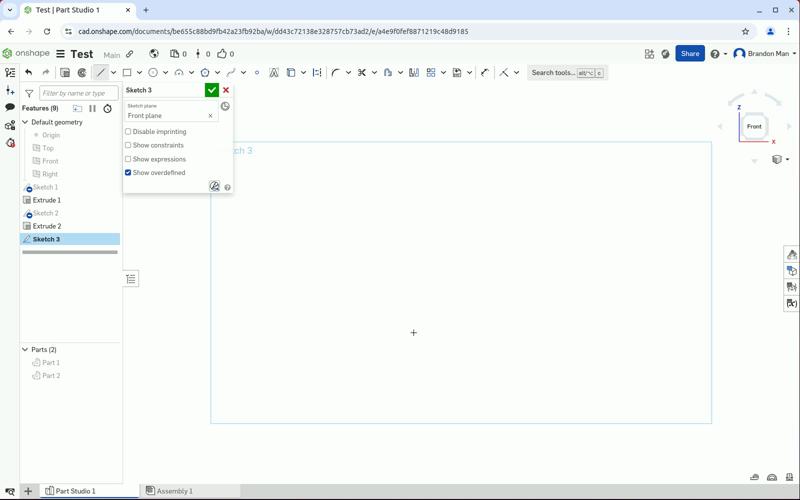
key_down(shift)
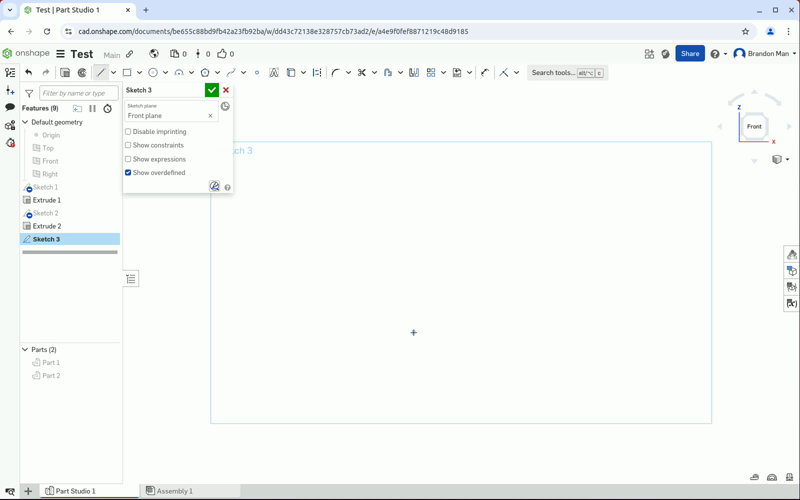
mouse_move(549, 332)
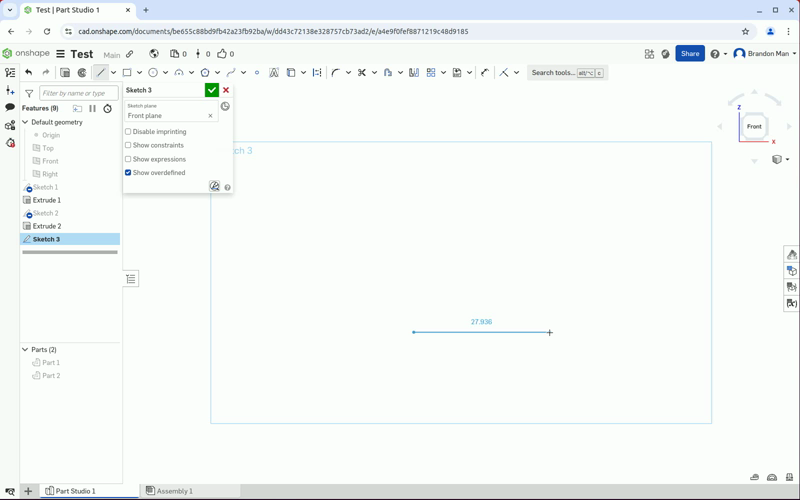
click(549, 332)
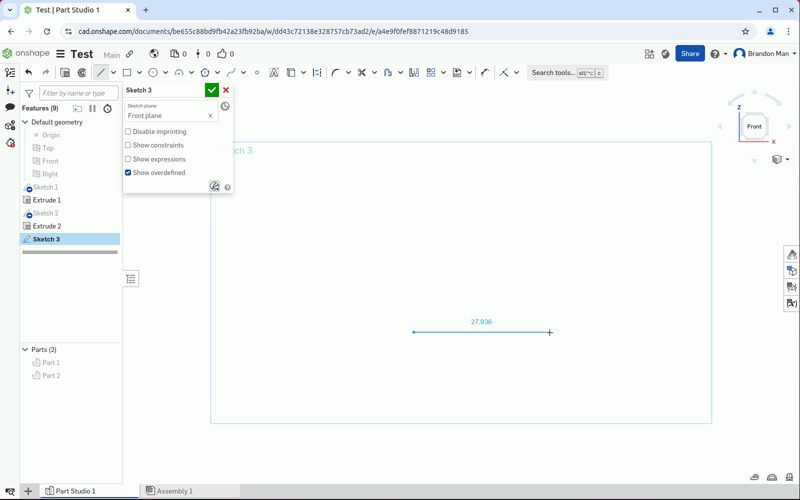
key_up(shift)
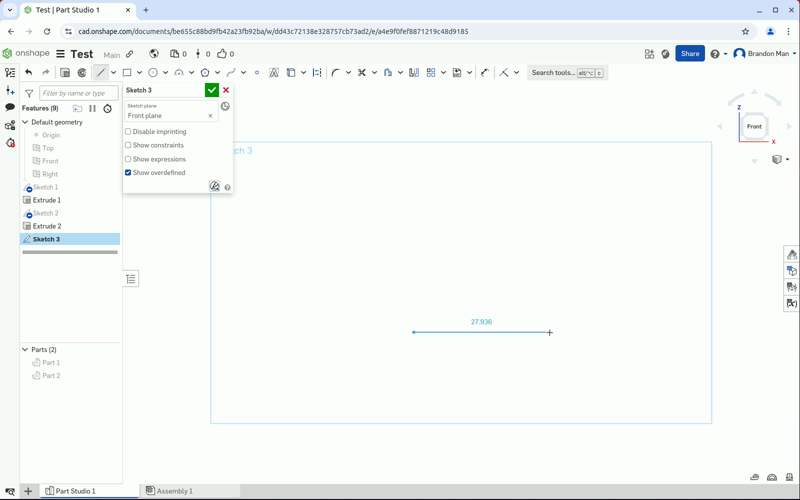
key_down(shift)
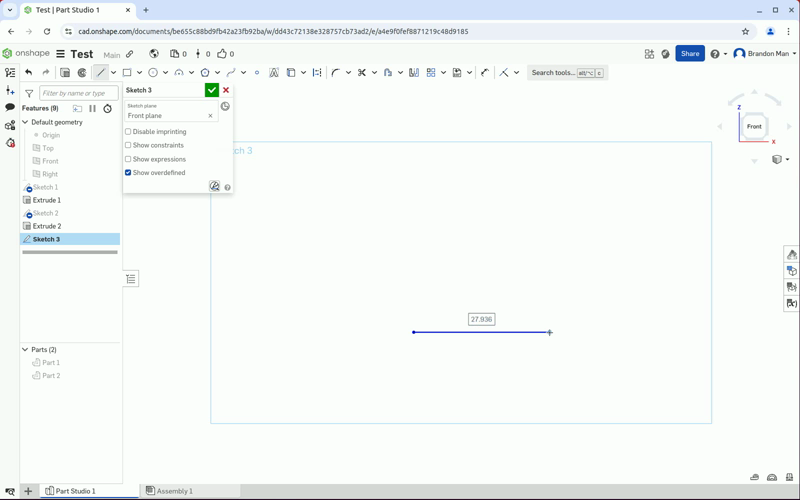
mouse_move(579, 332)
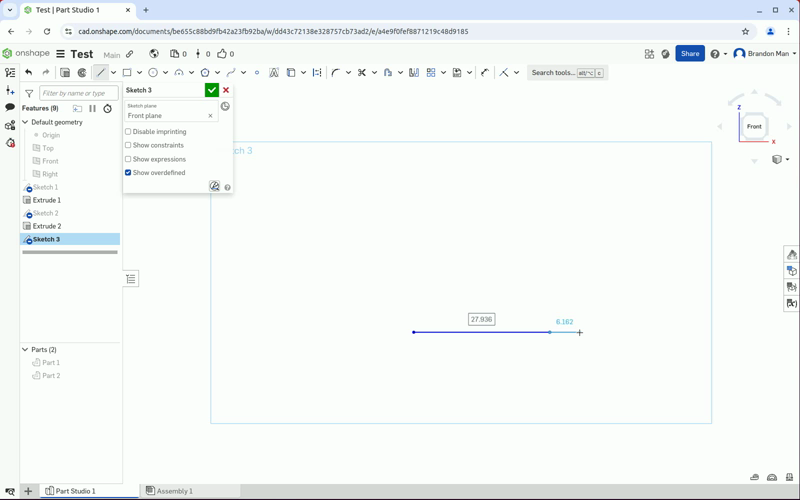
mouse_move(549, 307)
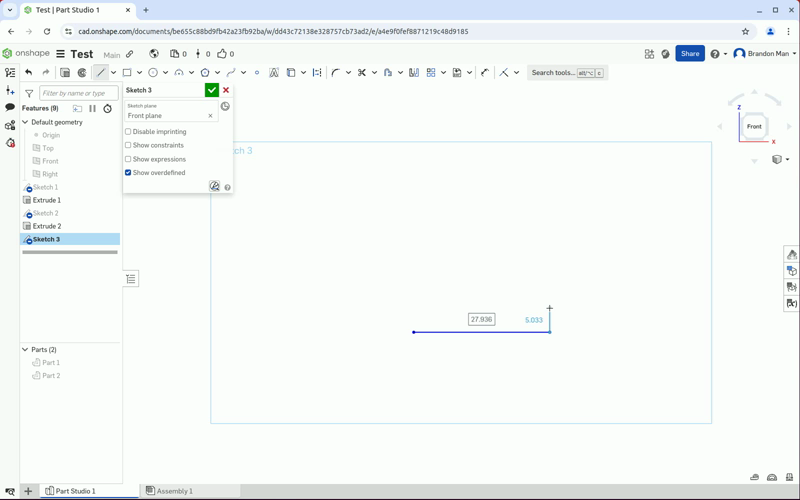
click(549, 307)
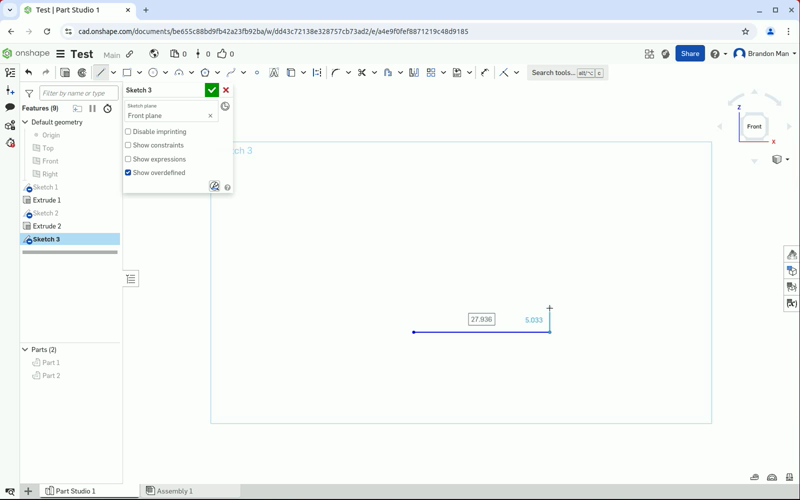
key_up(shift)
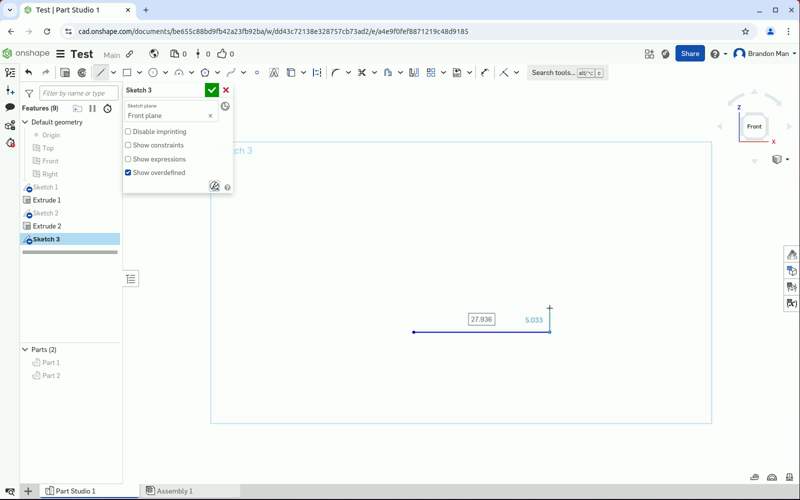
key_down(shift)
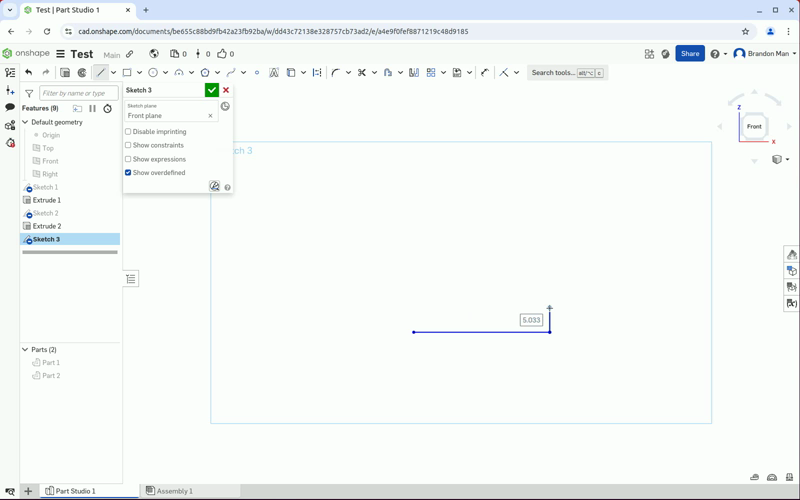
mouse_move(413, 307)
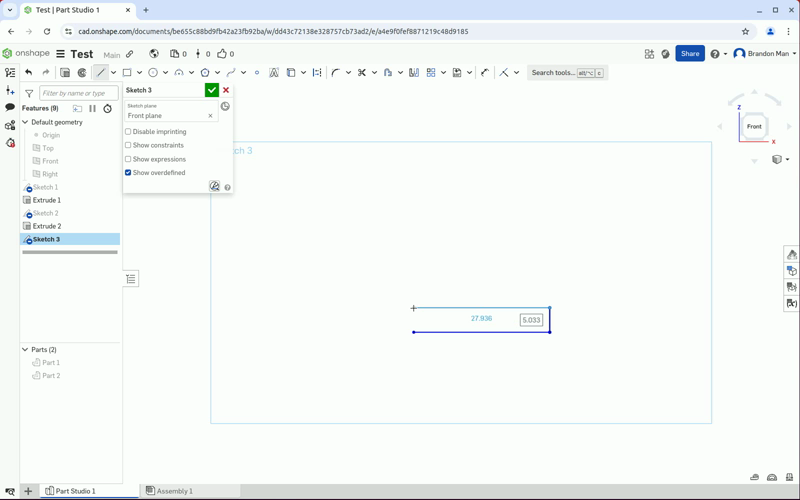
click(413, 307)
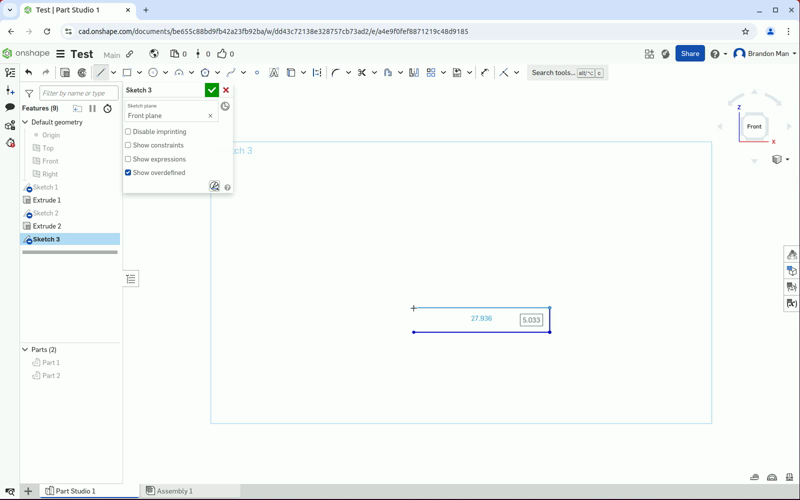
key_up(shift)
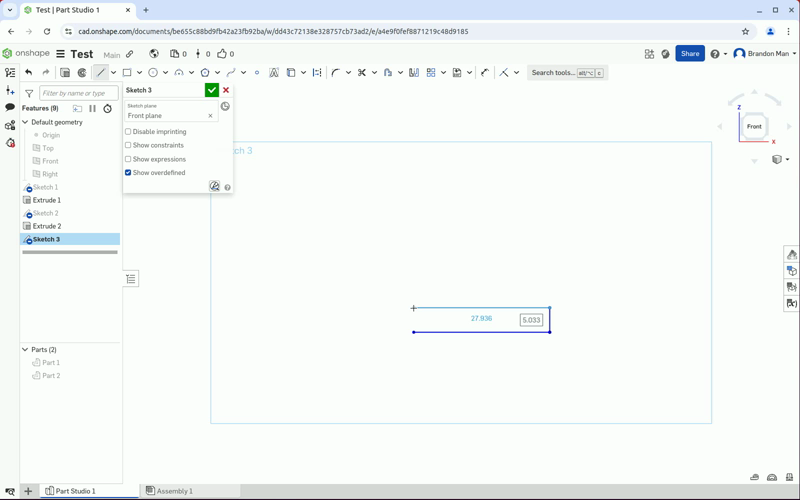
mouse_move(444, 307)
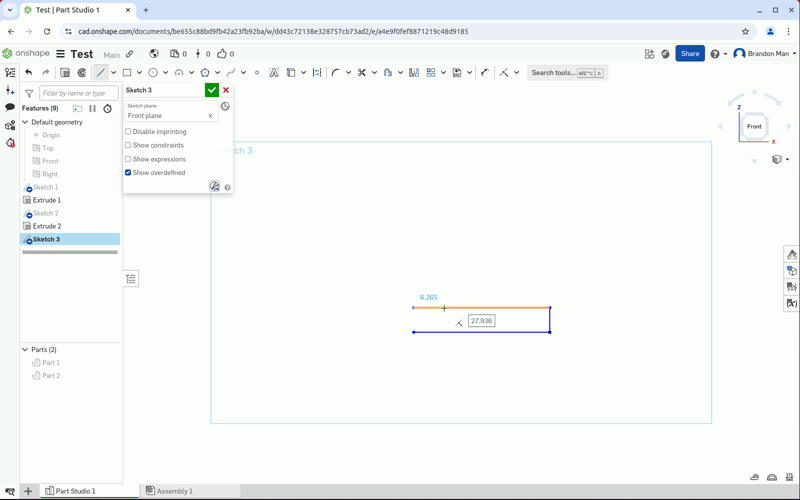
key_down(shift)
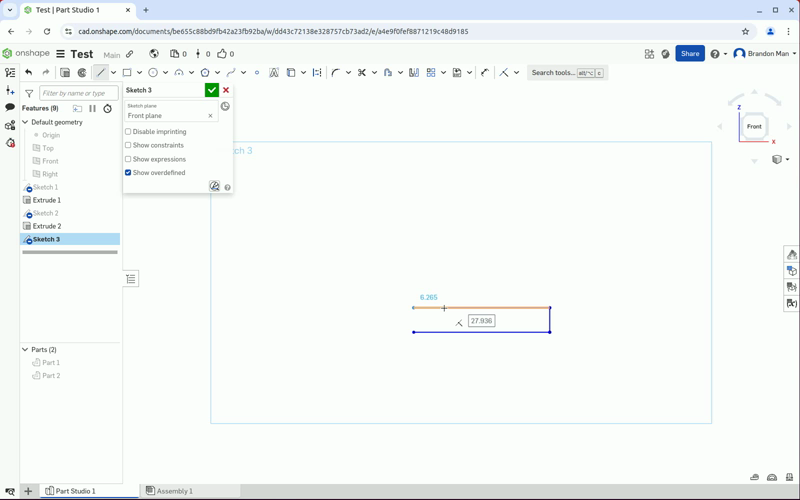
mouse_move(413, 332)
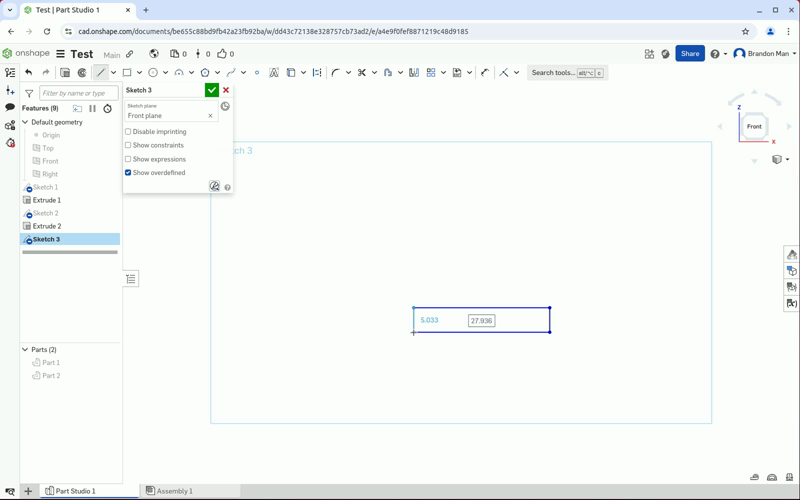
key_up(shift)
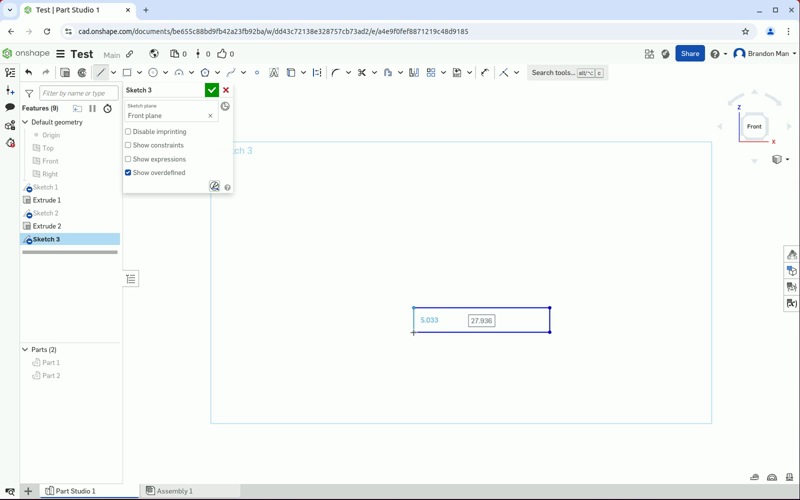
click(413, 332)
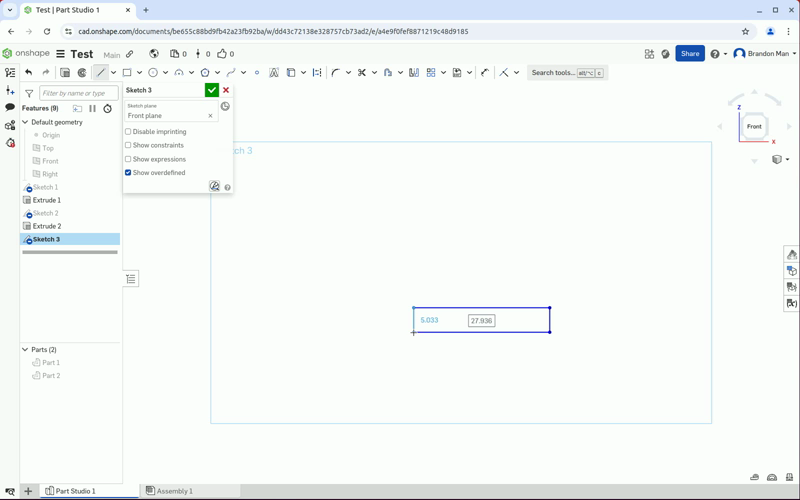
key(esc)
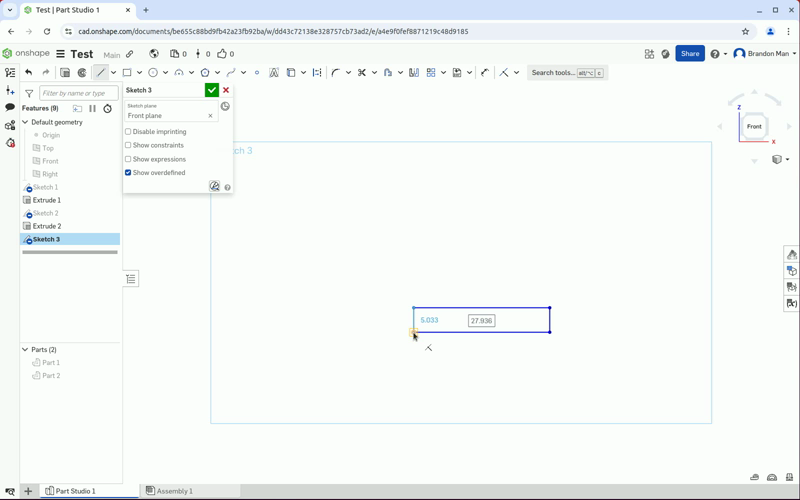
mouse_move(535, 318)
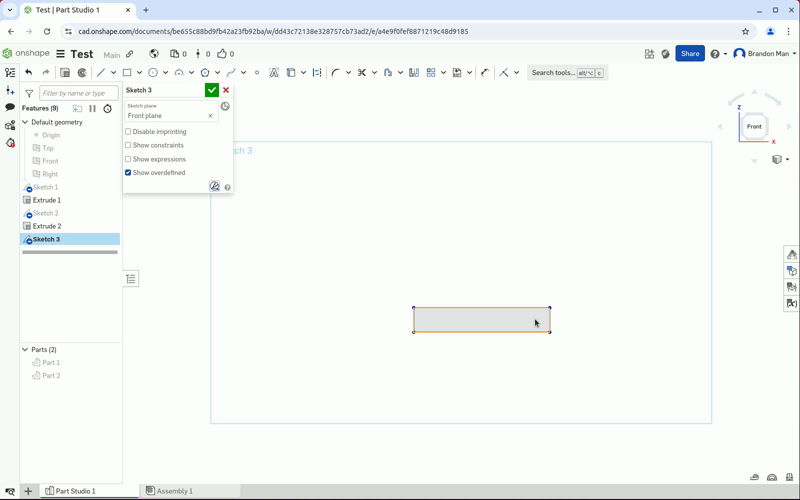
click(535, 318)
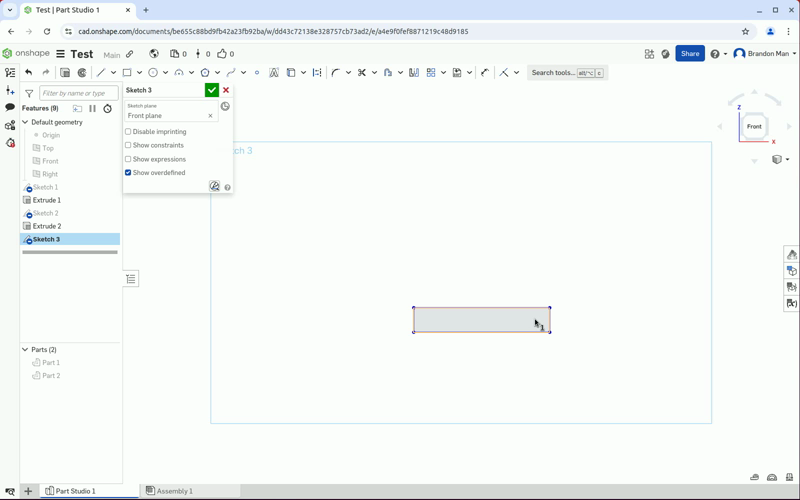
mouse_move(73, 352)
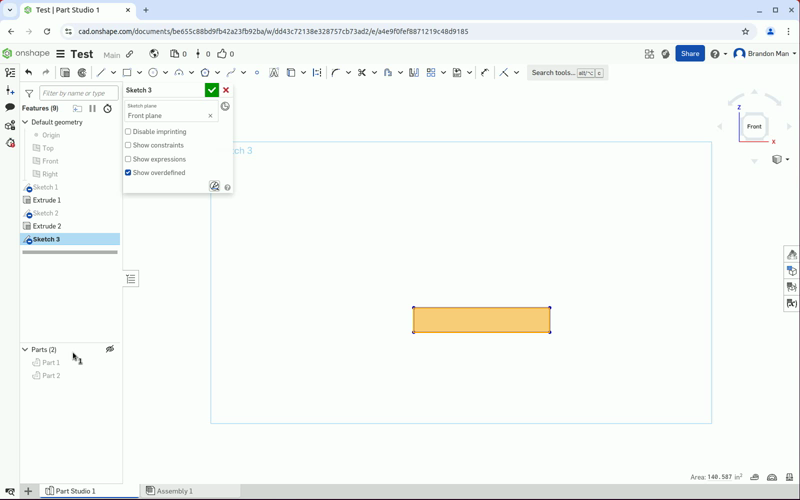
key(shift+y)
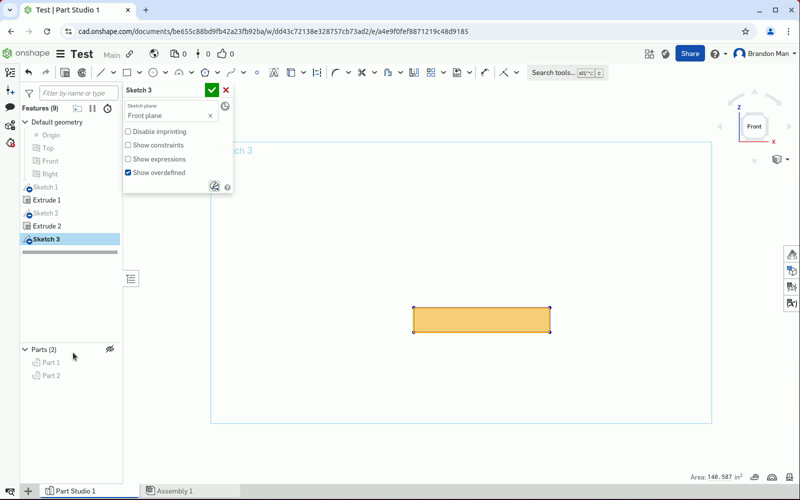
key(shift+e)
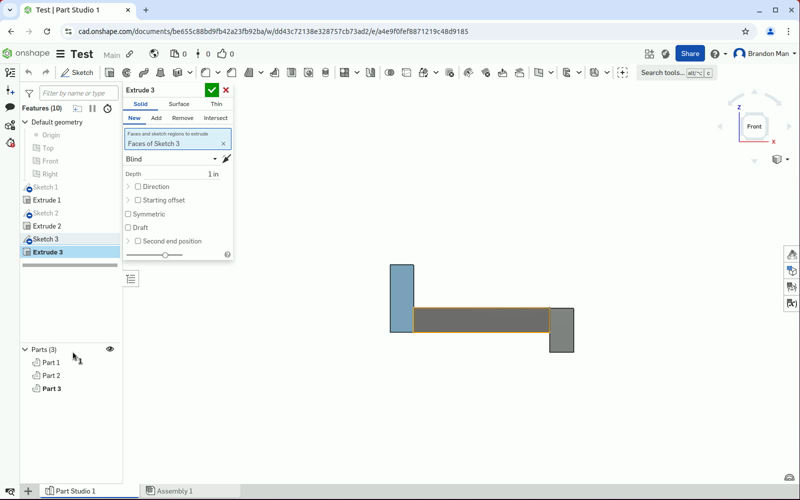
mouse_move(143, 106)
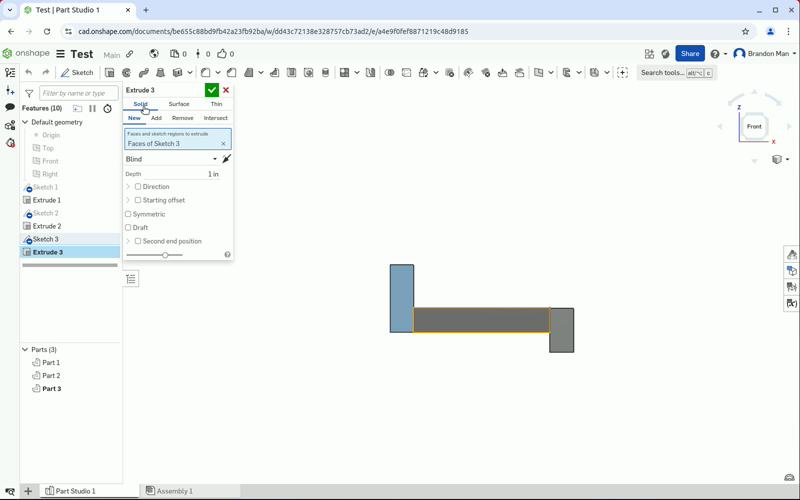
click(143, 106)
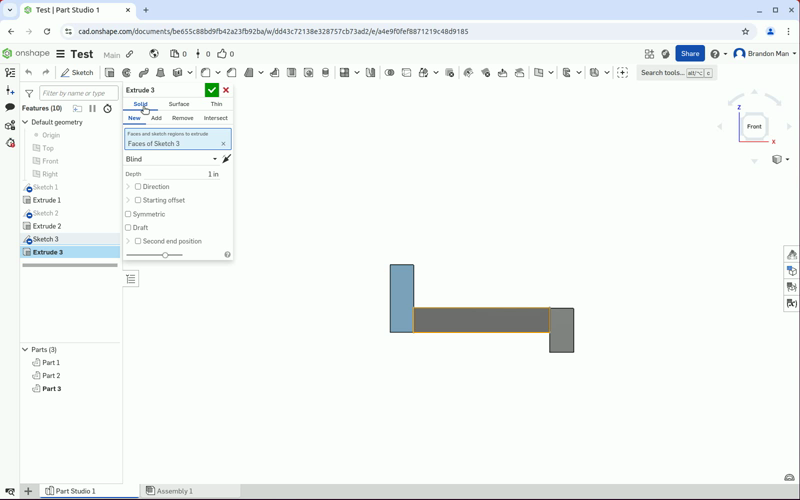
mouse_move(137, 120)
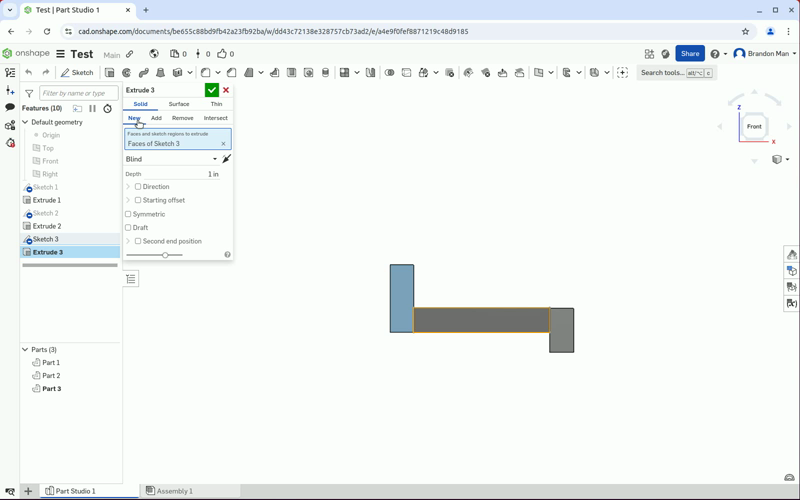
click(137, 120)
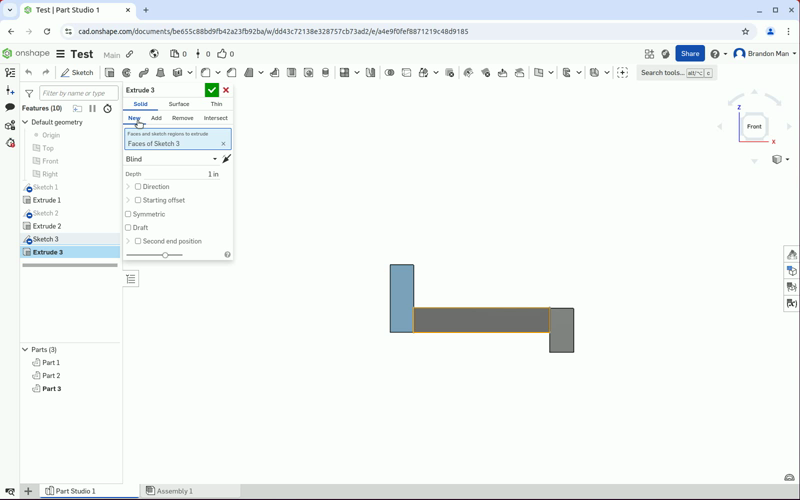
key(tab, 4)
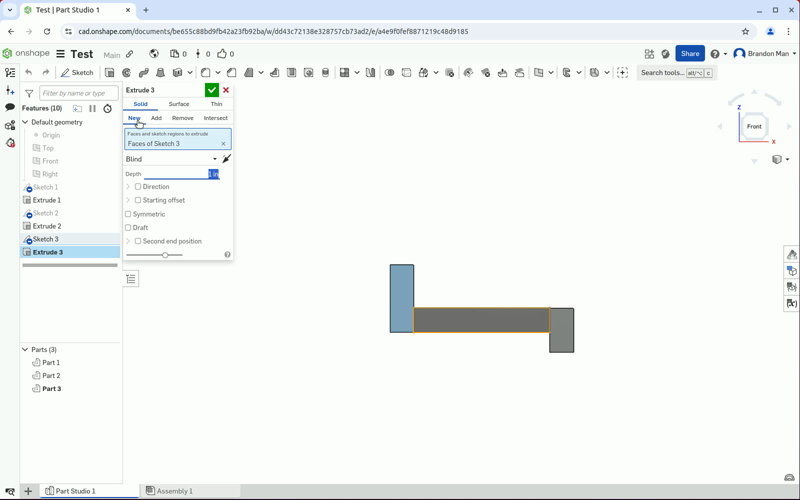
text(-14.443)
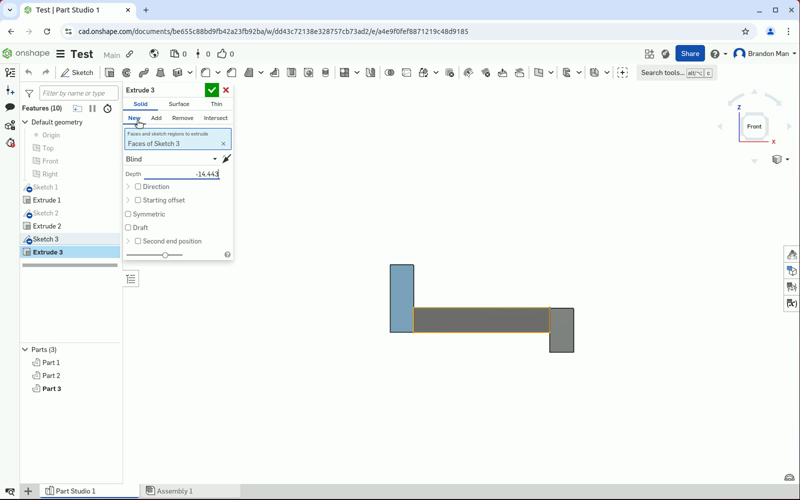
key(enter)
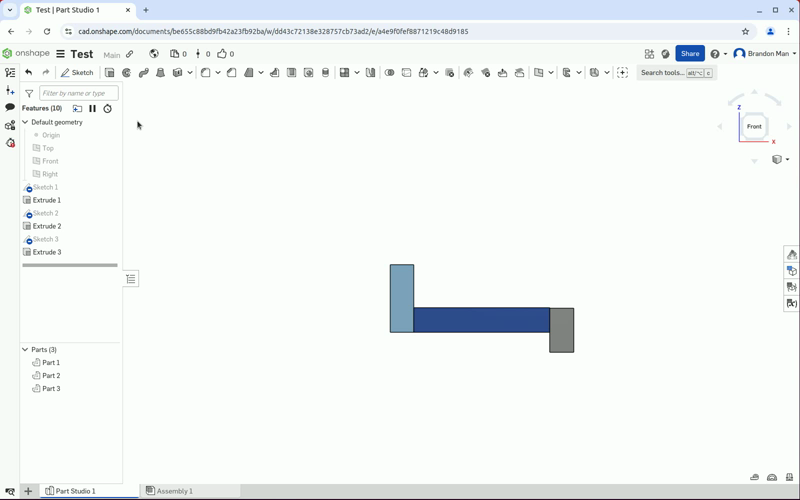
key(shift+h)
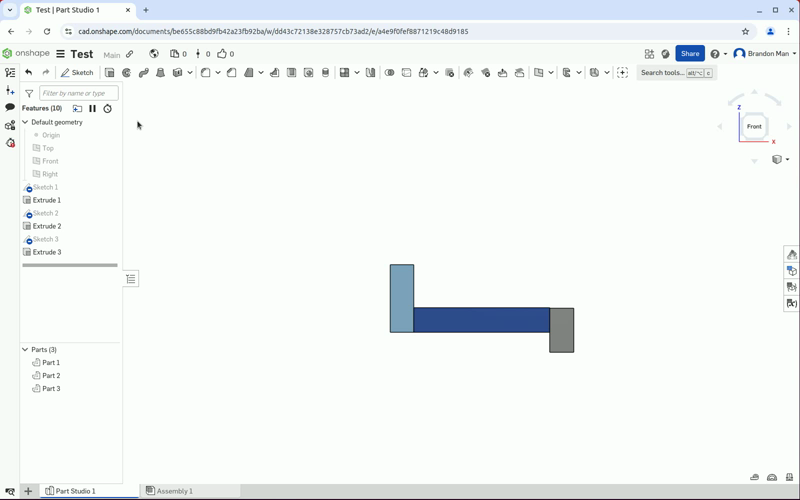
key(shift+h)
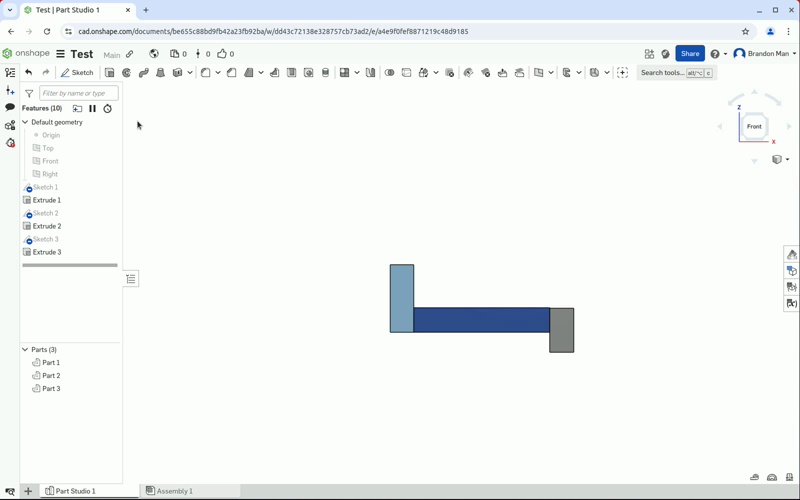
key(shift+7)
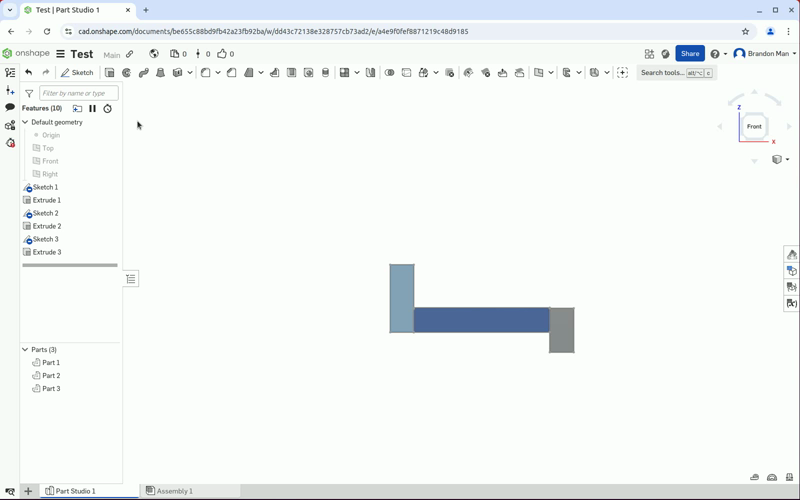
key(left, 2)
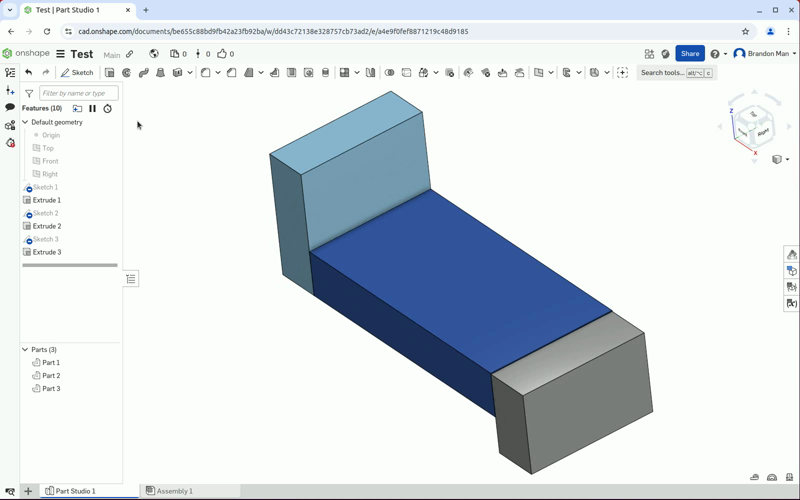
key(down, 2)
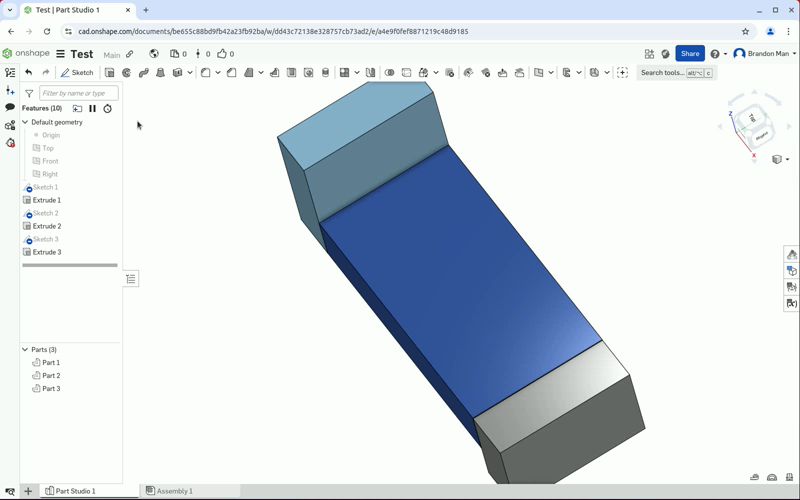
key(up, 2)
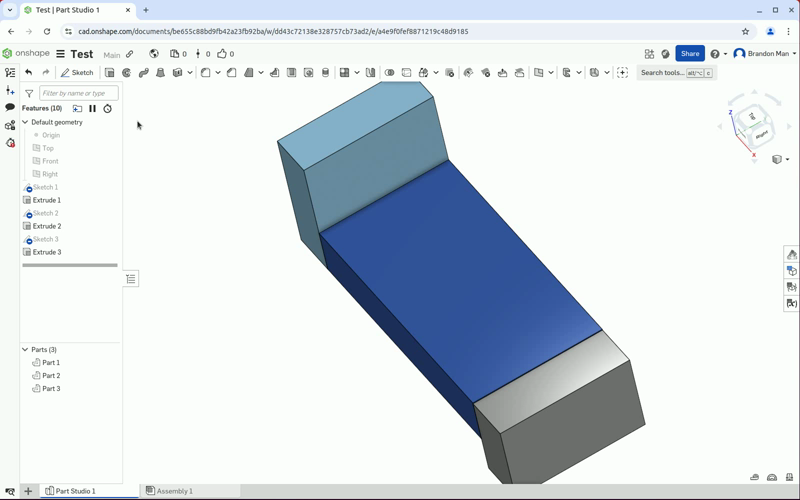
key(right, 2)
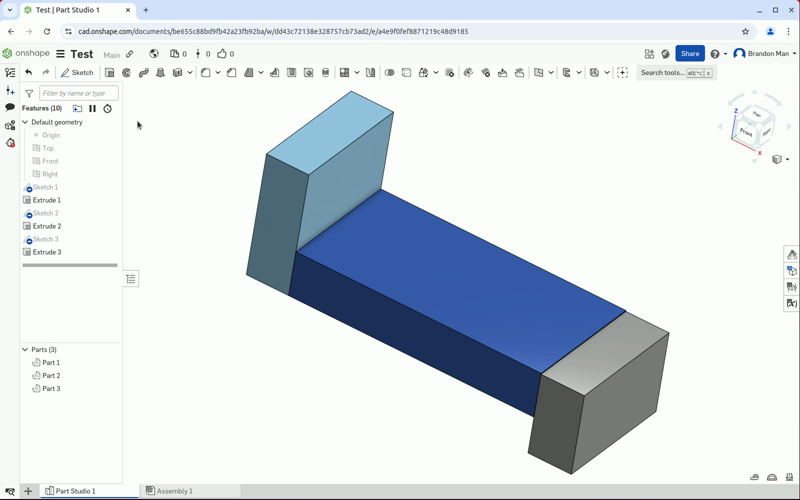
mouse_move(73, 189)
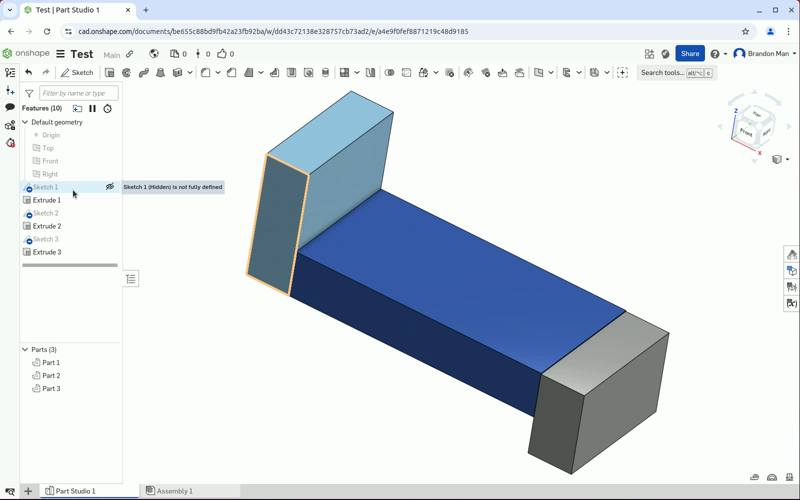
click(73, 189)